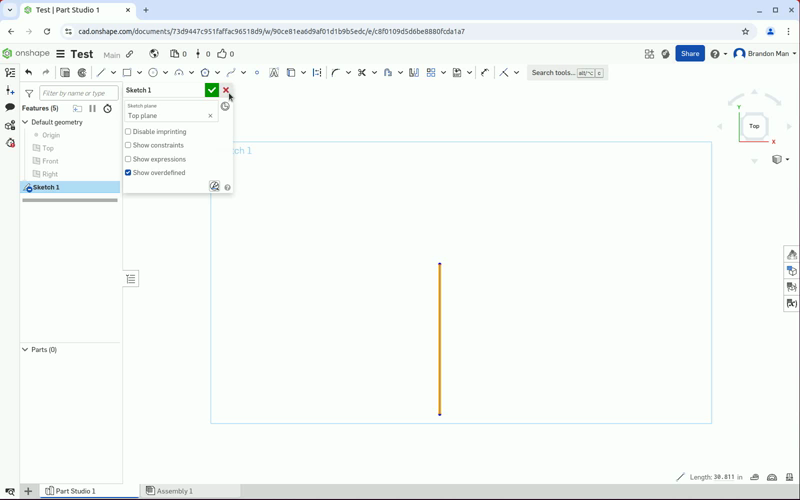
key(shift+h)
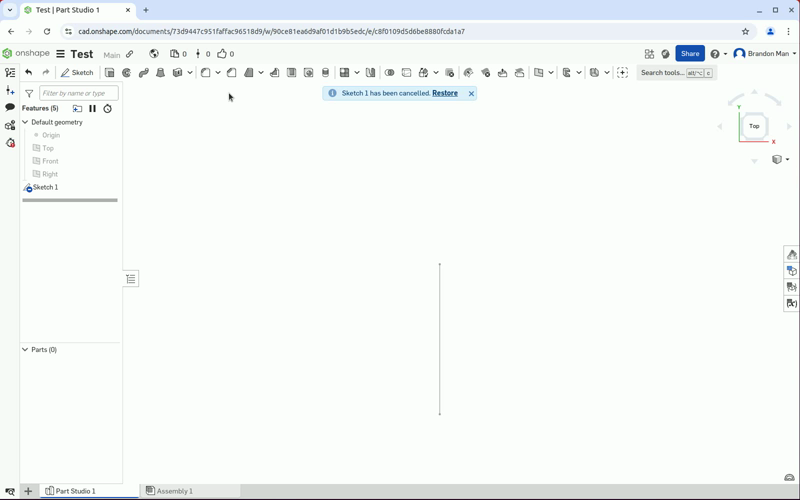
mouse_move(73, 352)
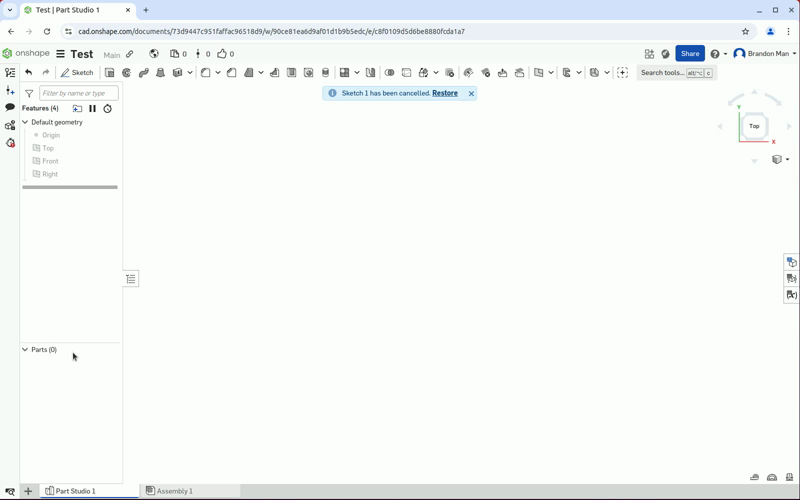
key(y)
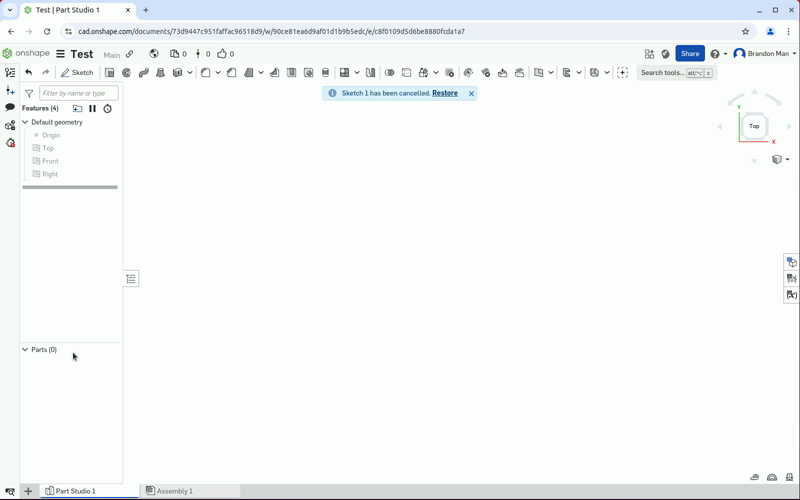
key(shift+p)
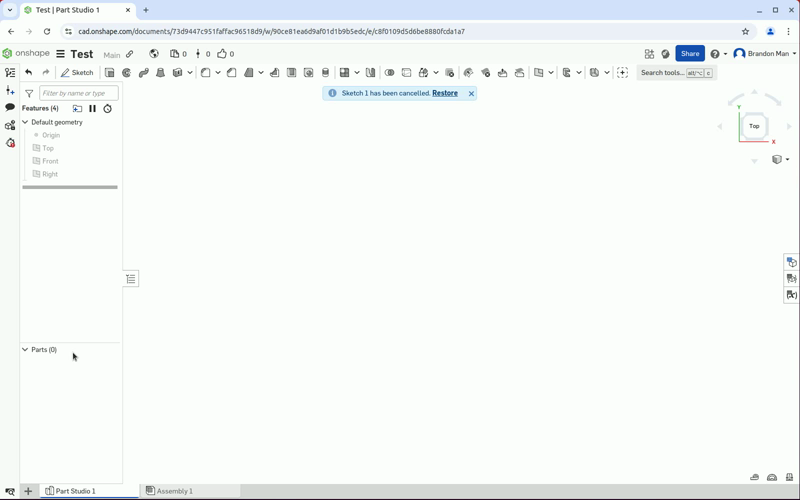
key(space)
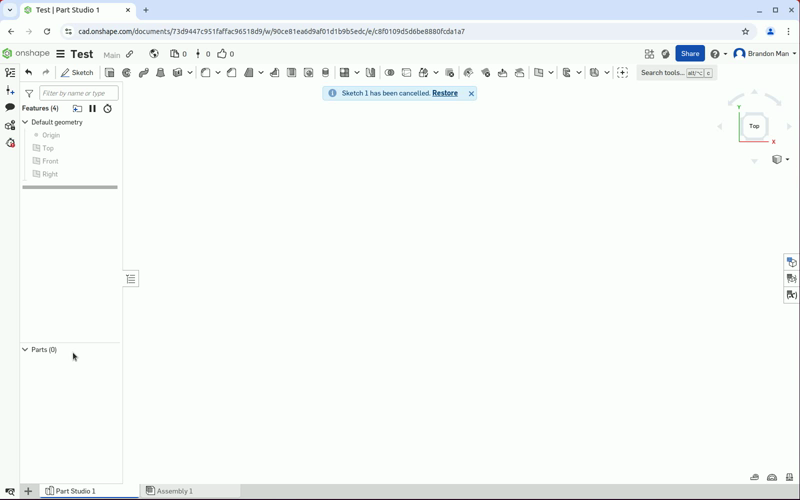
key_down(shift)
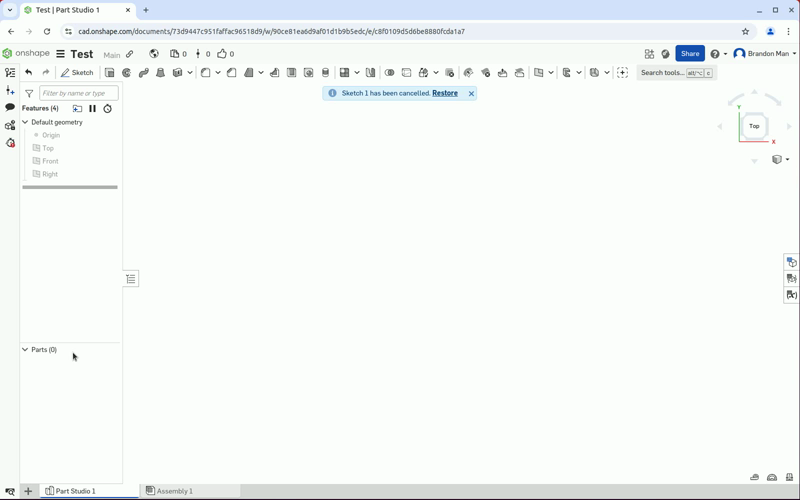
key(up)
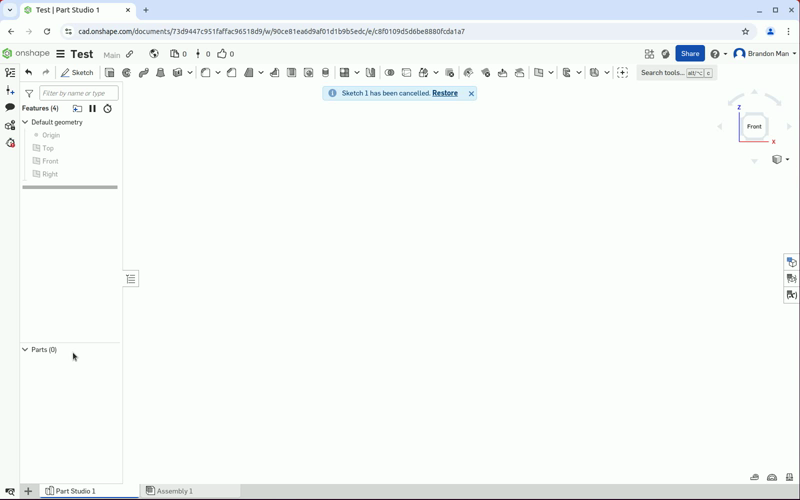
key_up(shift)
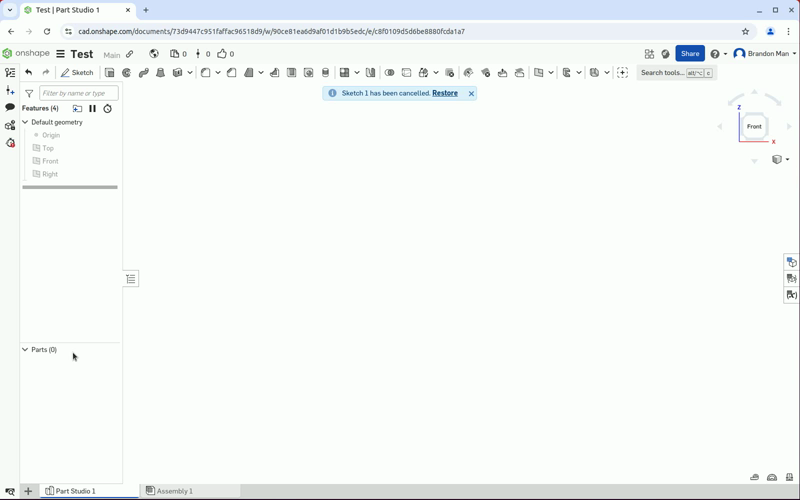
mouse_move(73, 352)
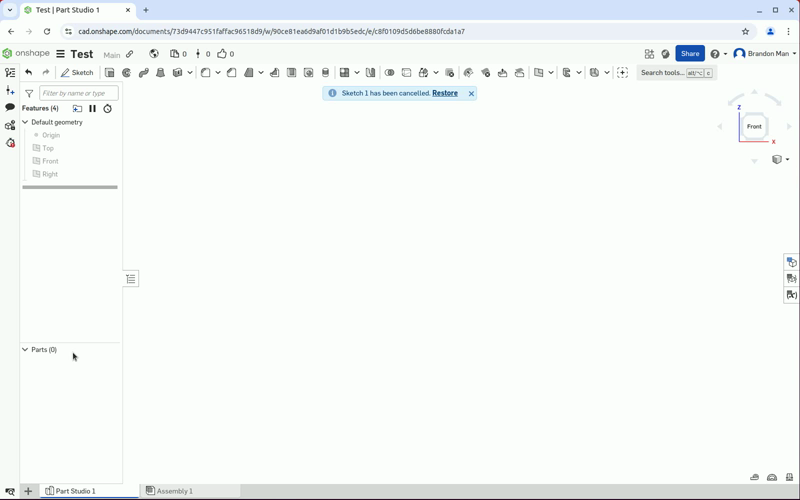
key(shift+y)
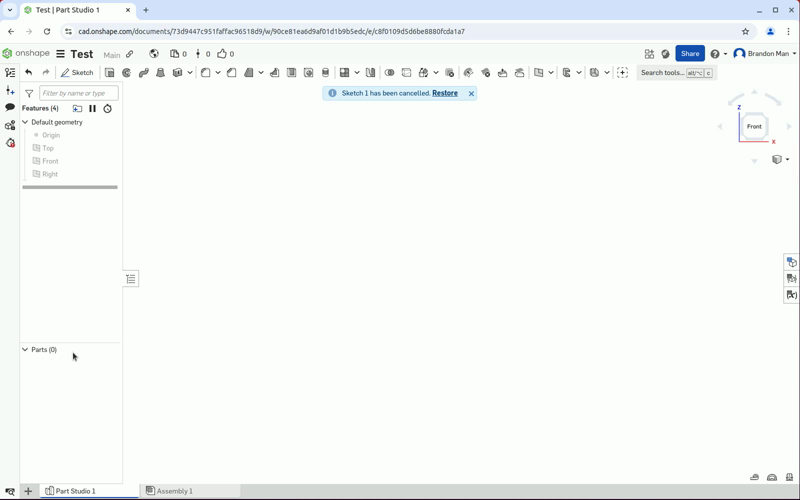
key(shift+s)
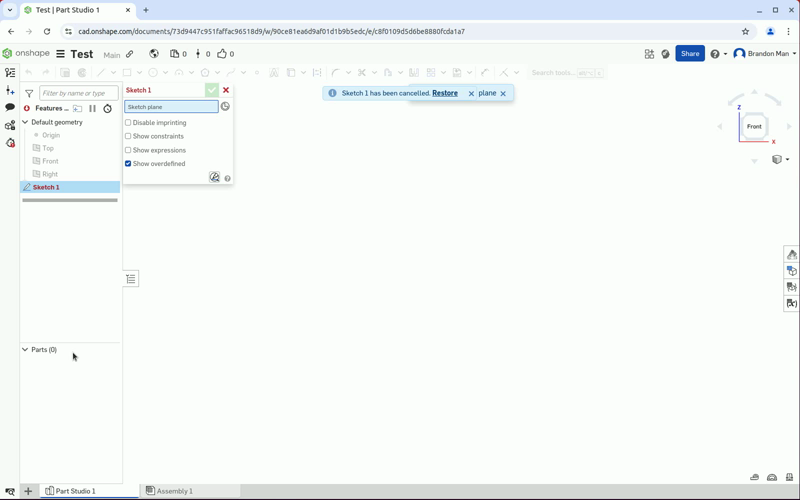
mouse_move(73, 163)
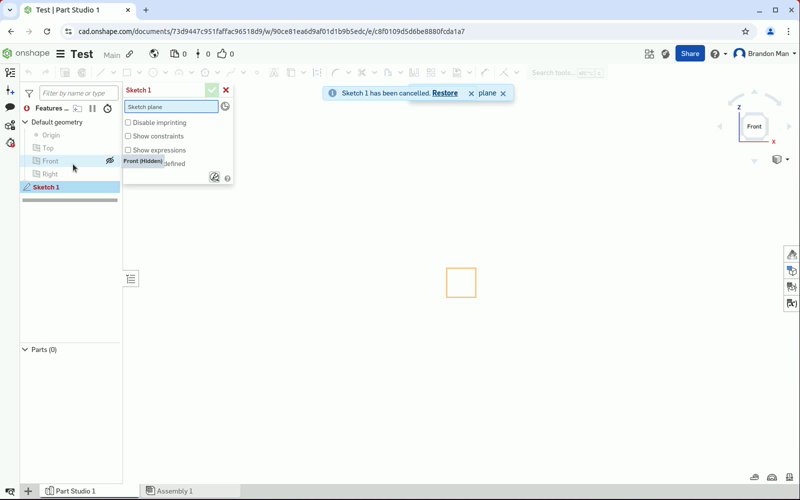
click(73, 163)
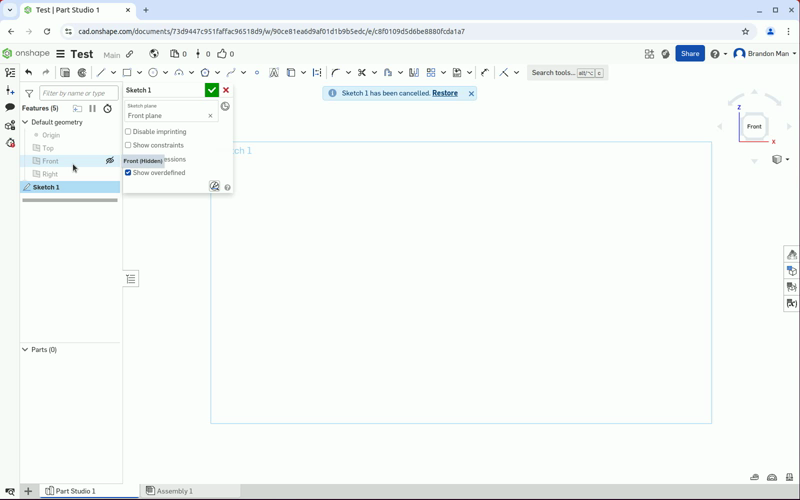
mouse_move(73, 352)
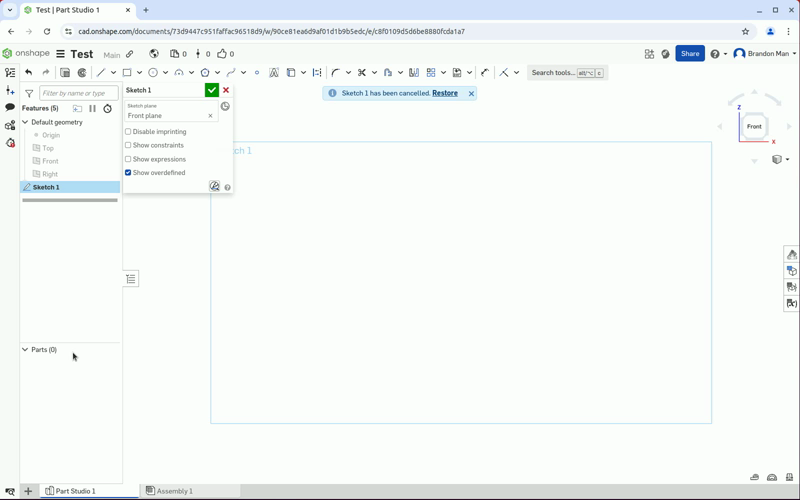
key(y)
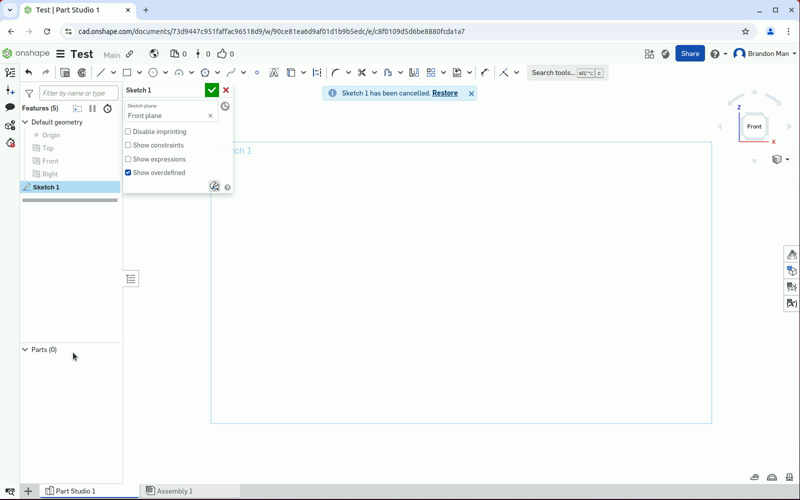
key(l)
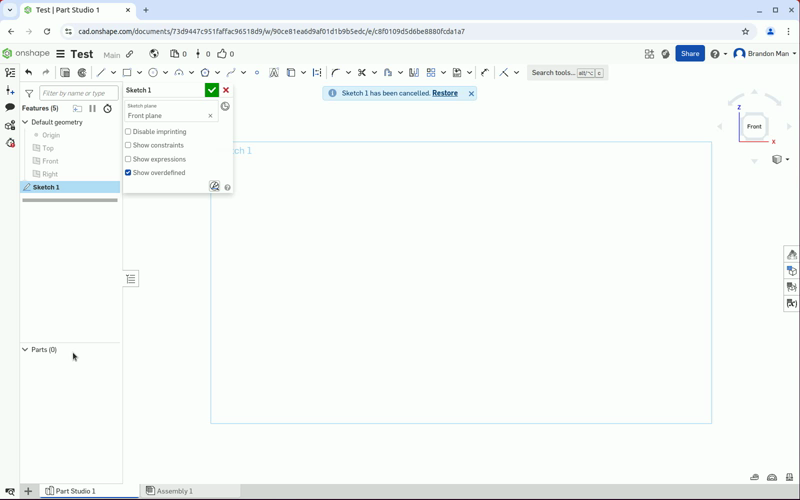
key_down(shift)
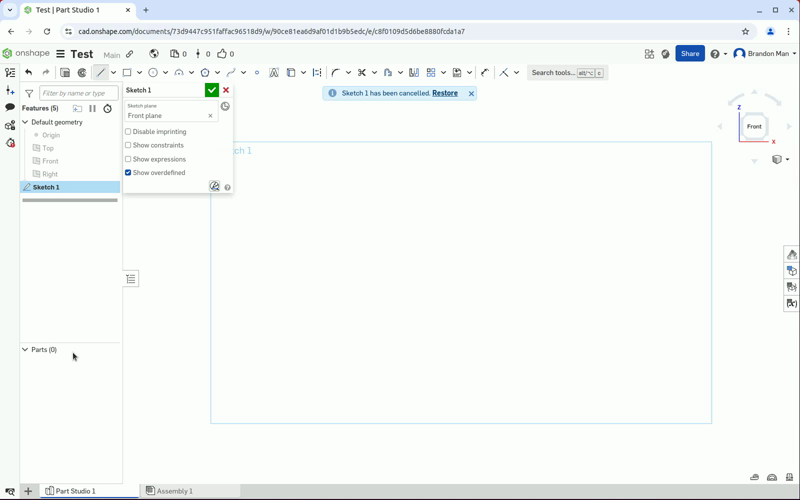
mouse_move(392, 395)
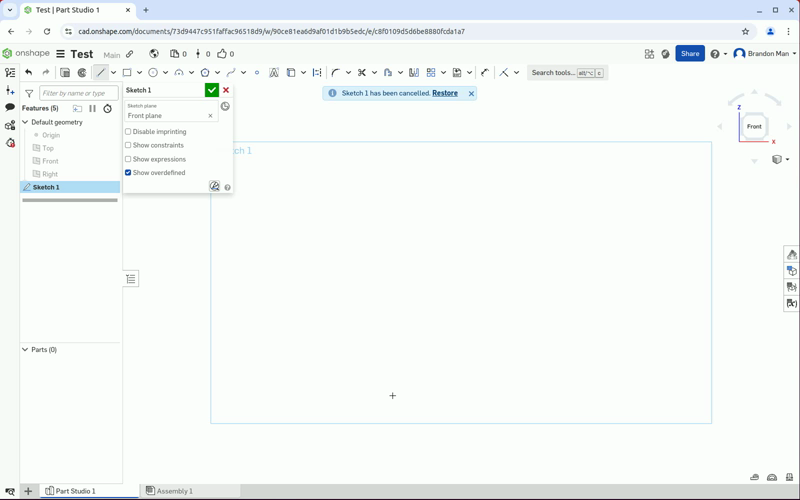
click(392, 395)
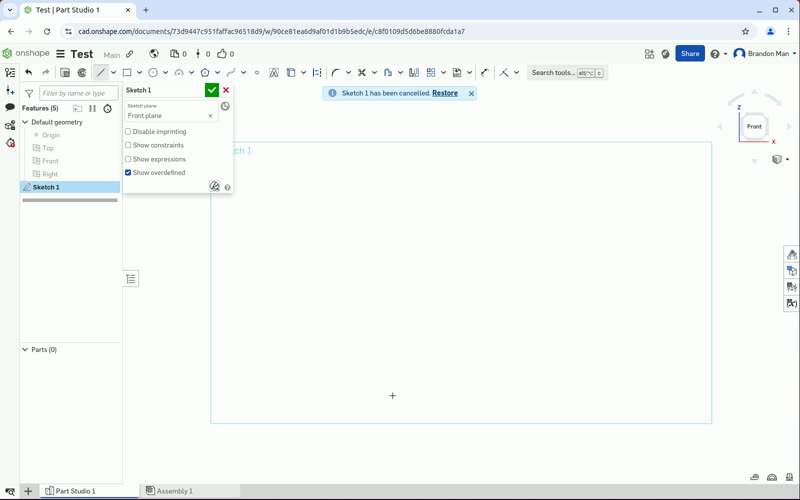
key_up(shift)
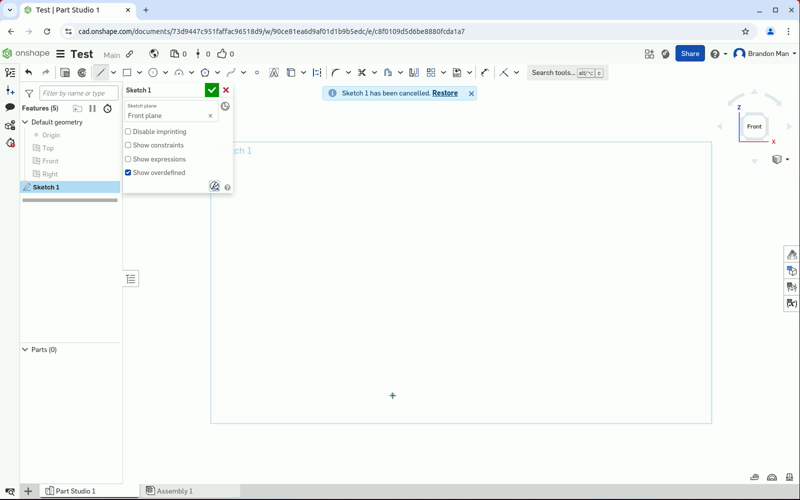
key_down(shift)
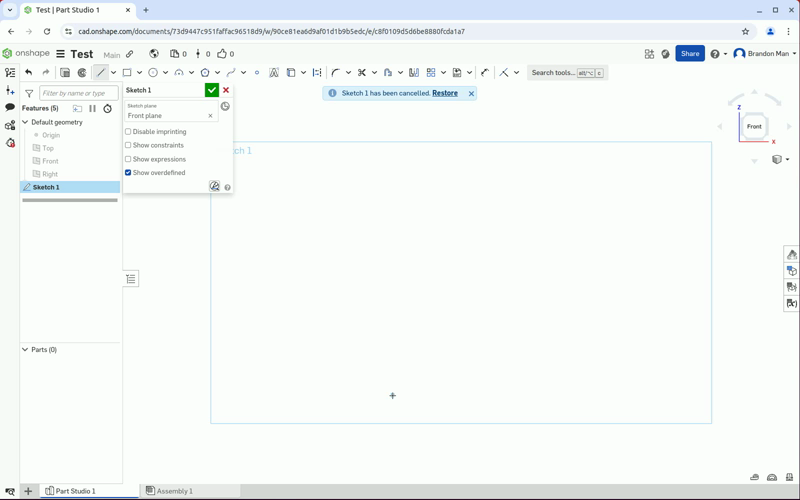
mouse_move(572, 395)
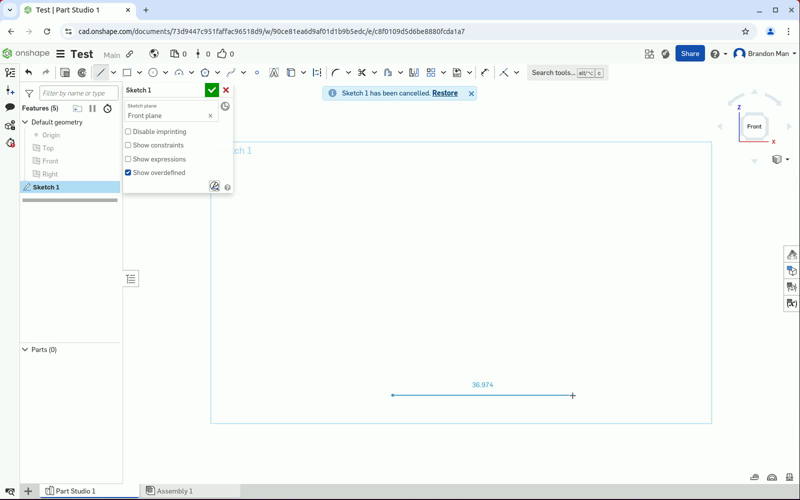
click(572, 395)
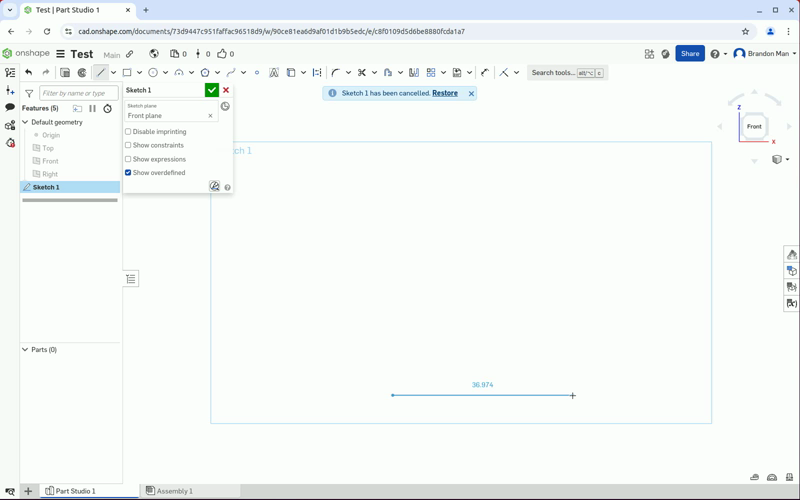
key_up(shift)
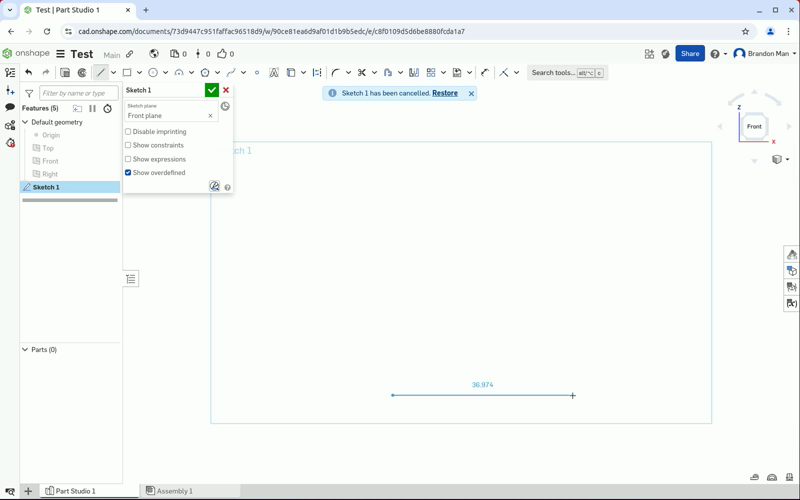
key_down(shift)
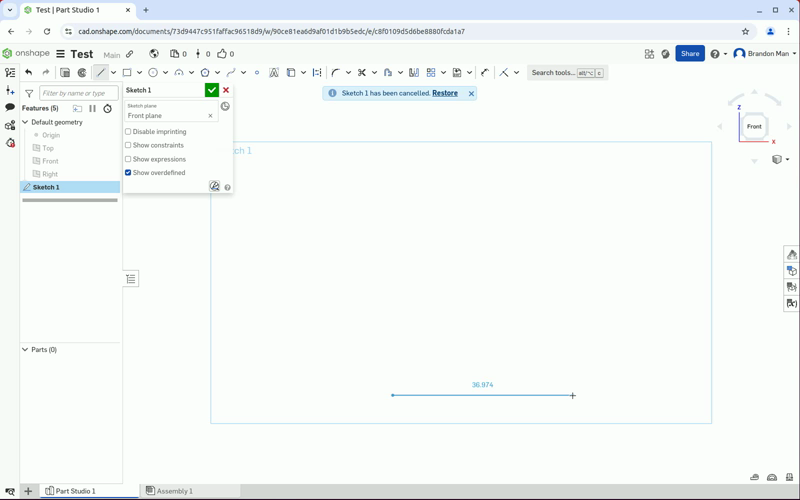
mouse_move(572, 238)
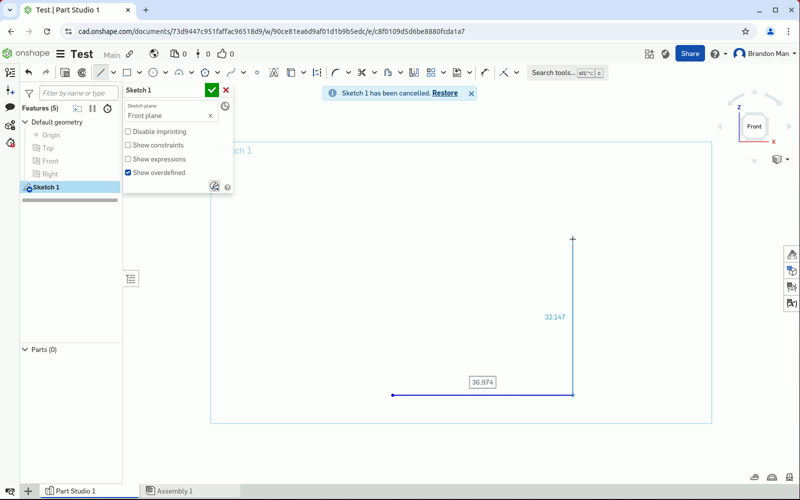
click(572, 238)
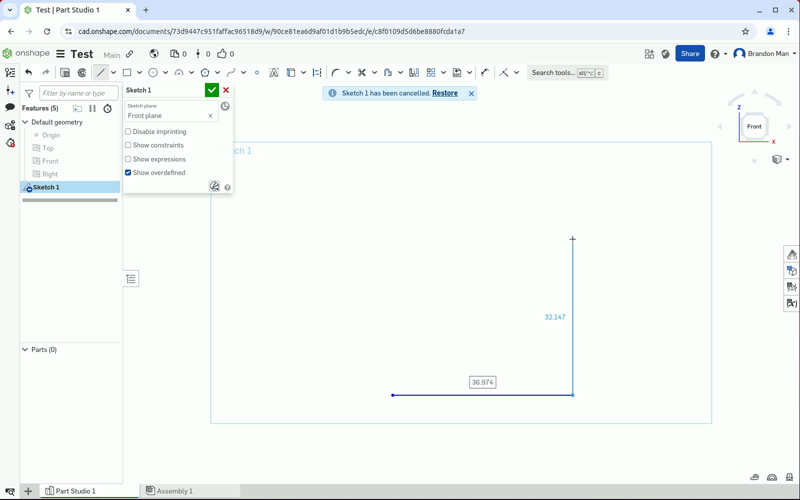
key_up(shift)
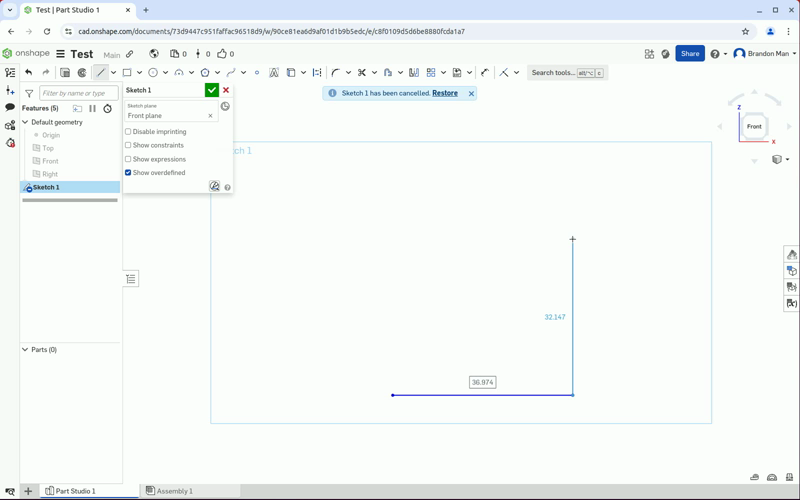
key_down(shift)
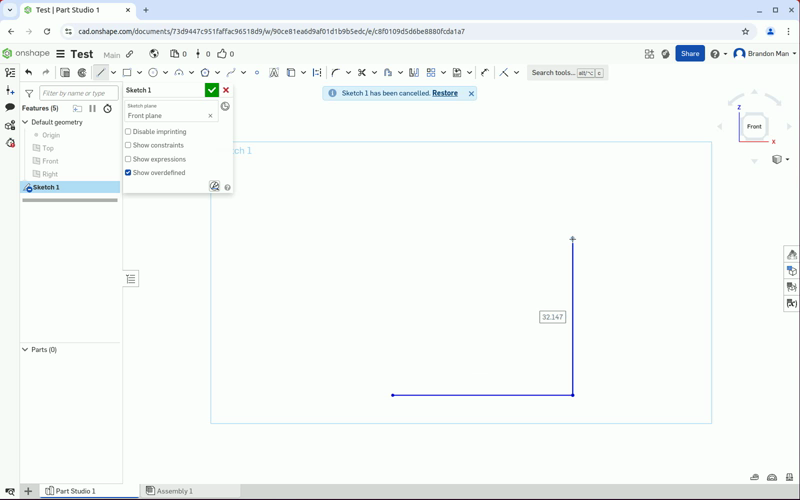
mouse_move(589, 238)
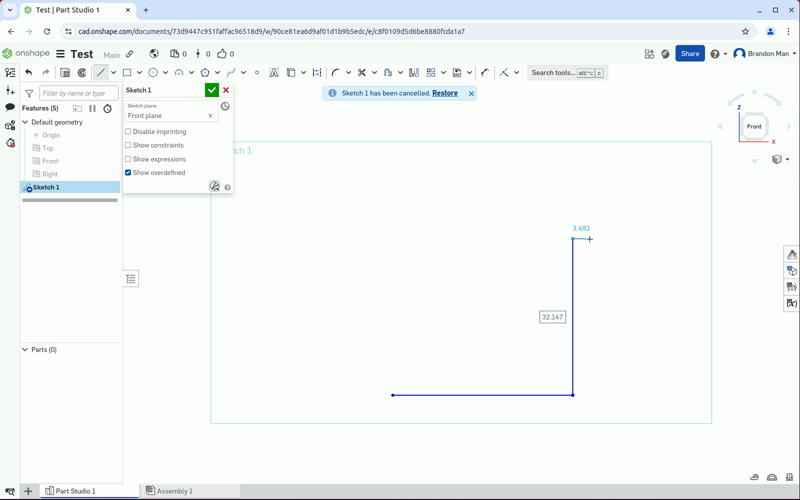
mouse_move(527, 238)
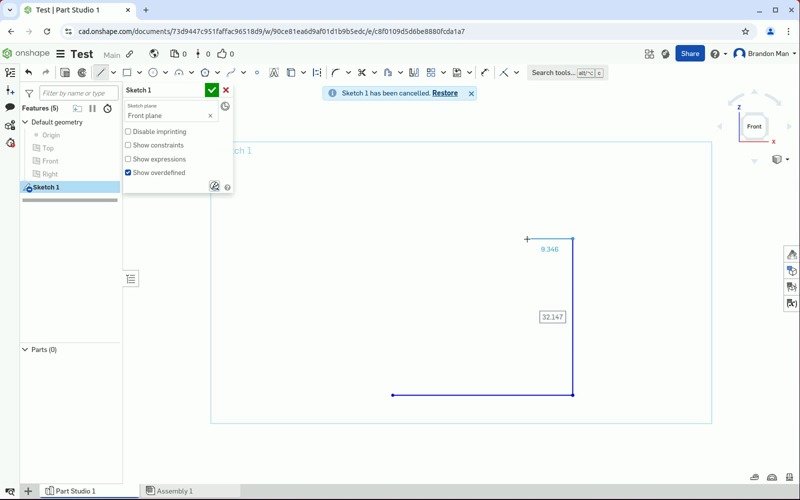
click(527, 238)
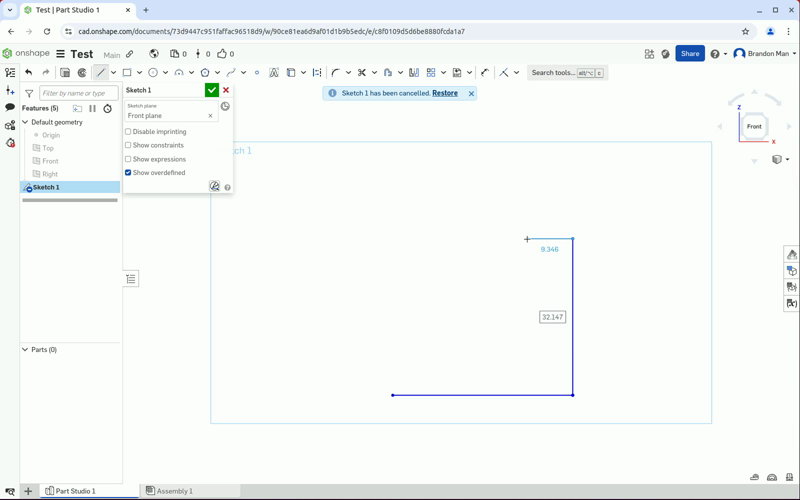
key_up(shift)
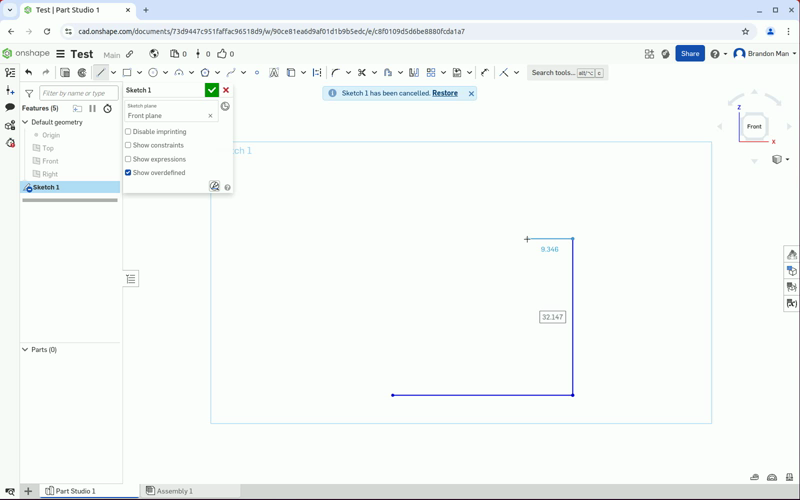
key_down(shift)
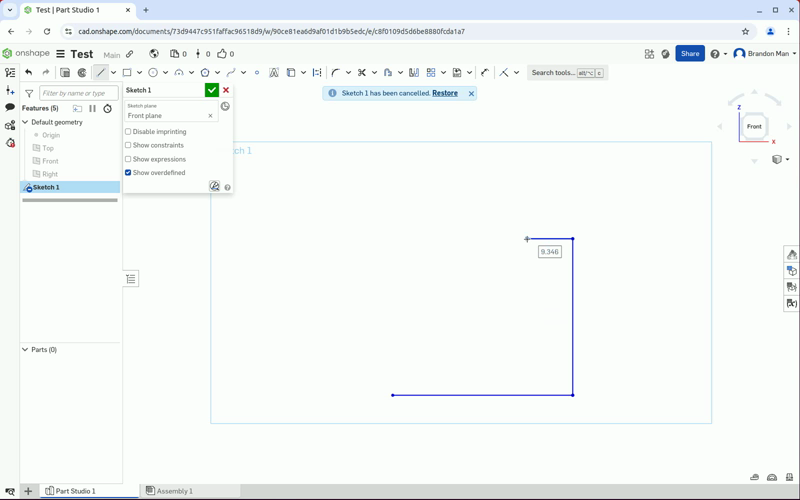
mouse_move(527, 327)
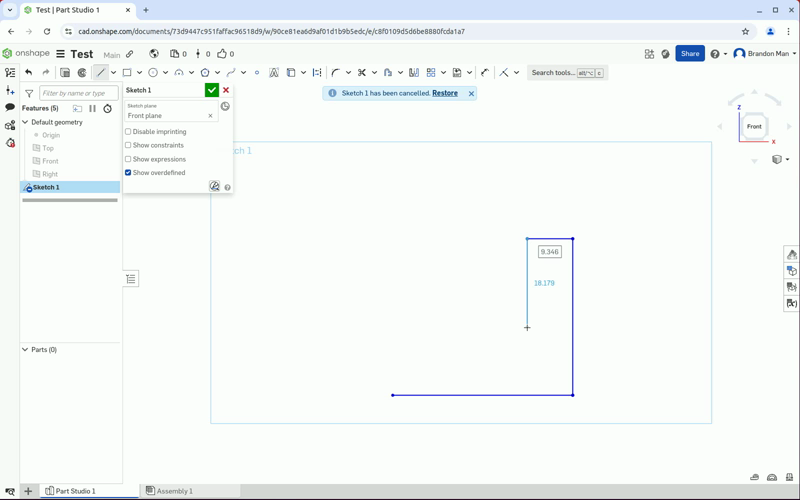
click(527, 327)
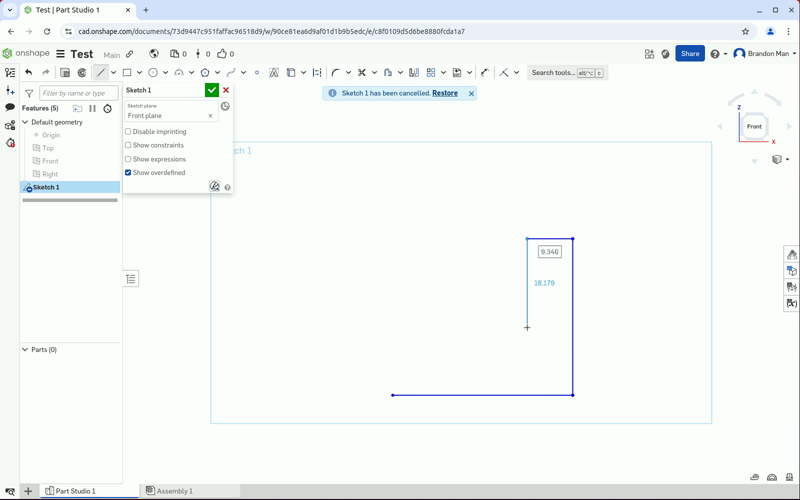
key_up(shift)
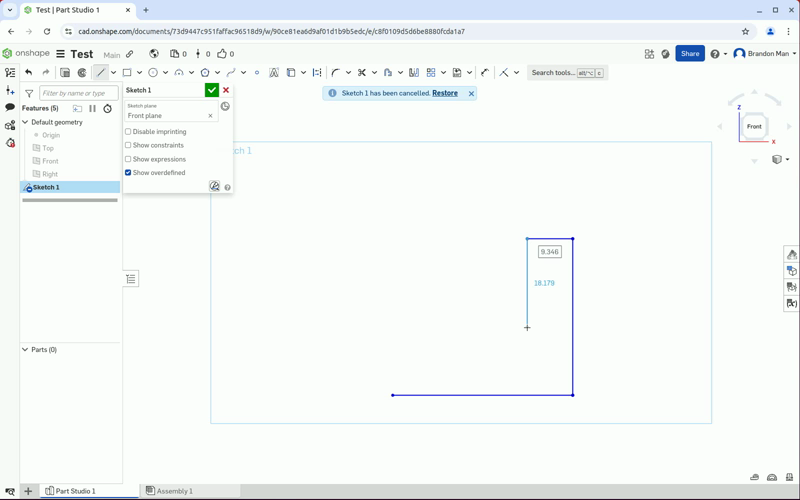
key_down(shift)
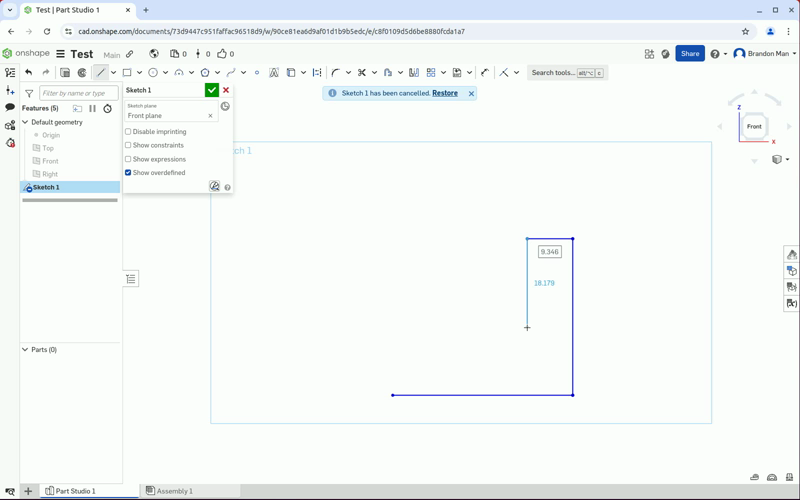
mouse_move(557, 327)
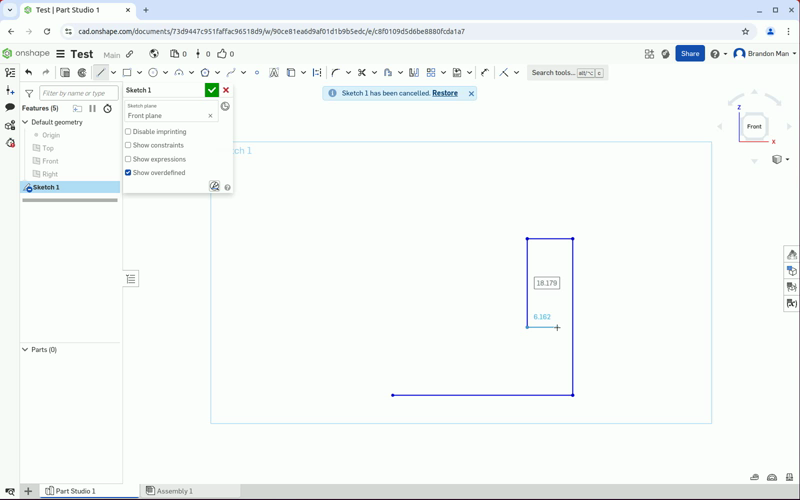
mouse_move(483, 327)
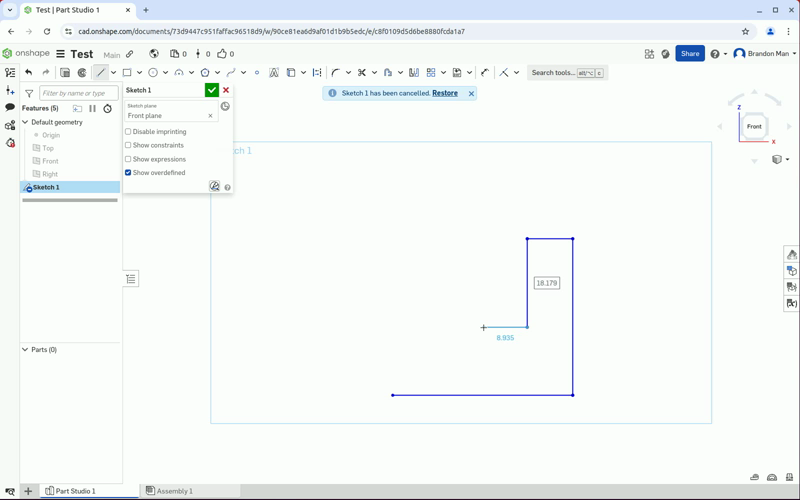
click(483, 327)
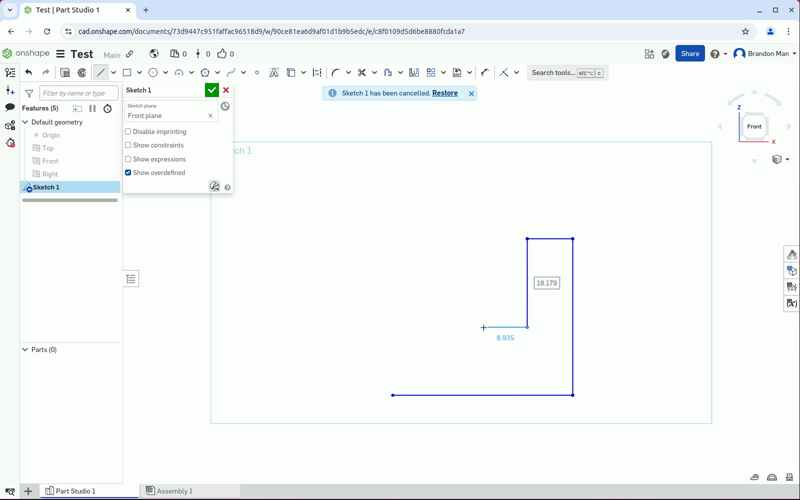
key_up(shift)
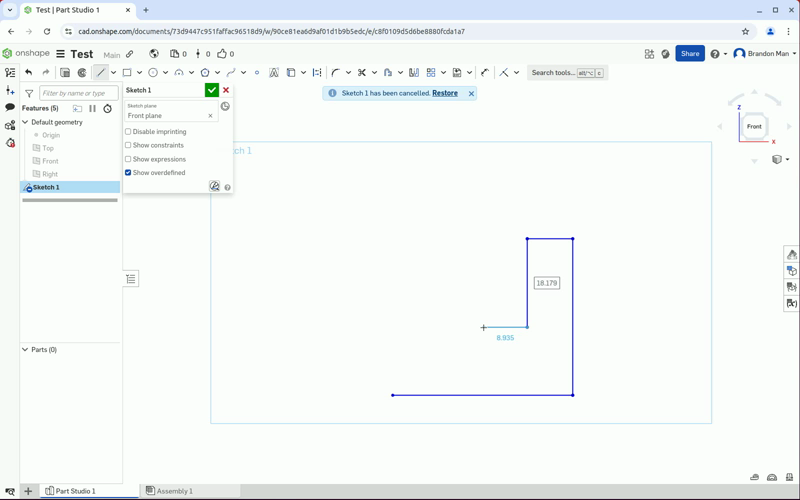
key_down(shift)
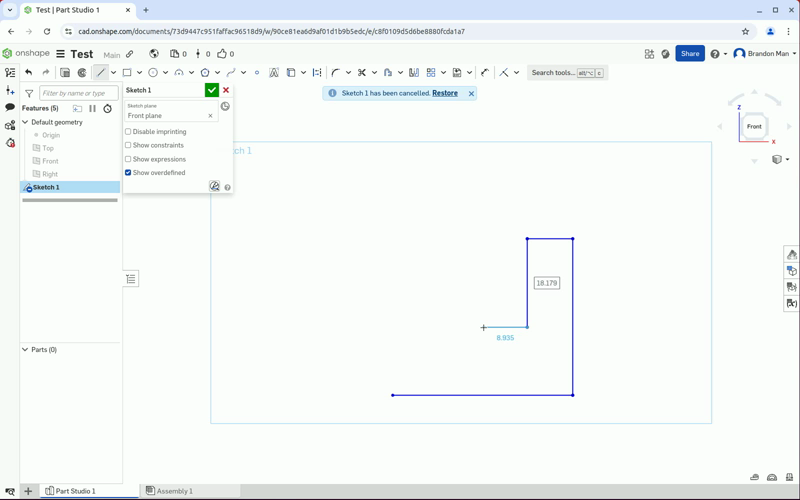
mouse_move(483, 261)
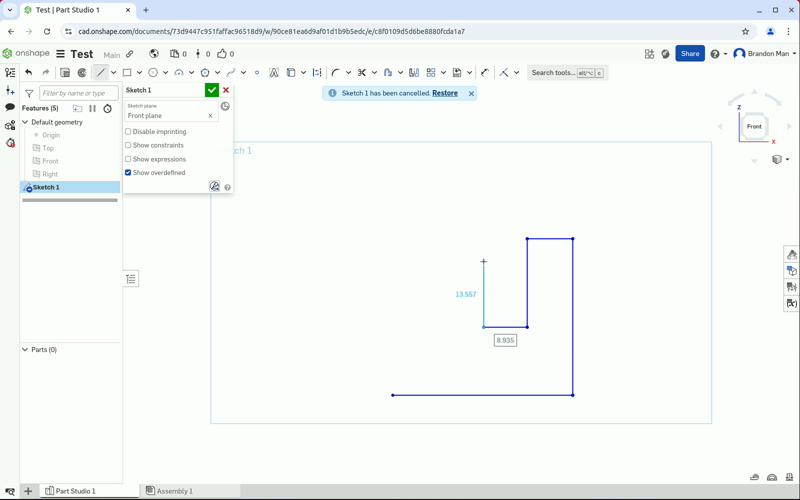
click(483, 261)
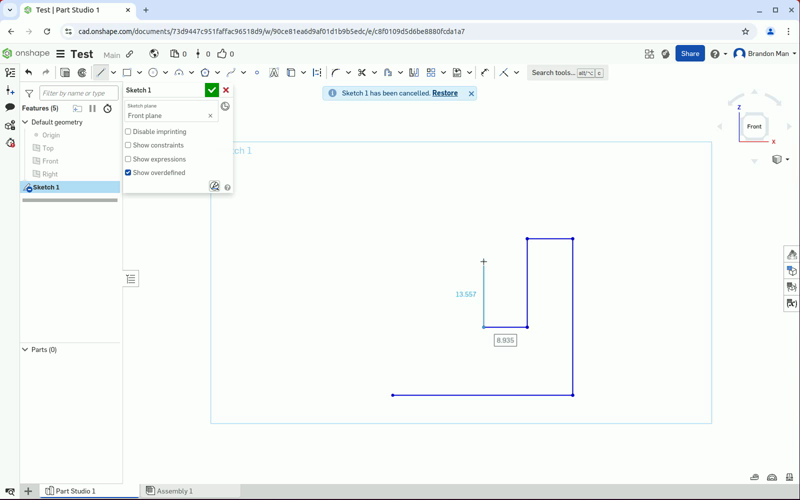
key_up(shift)
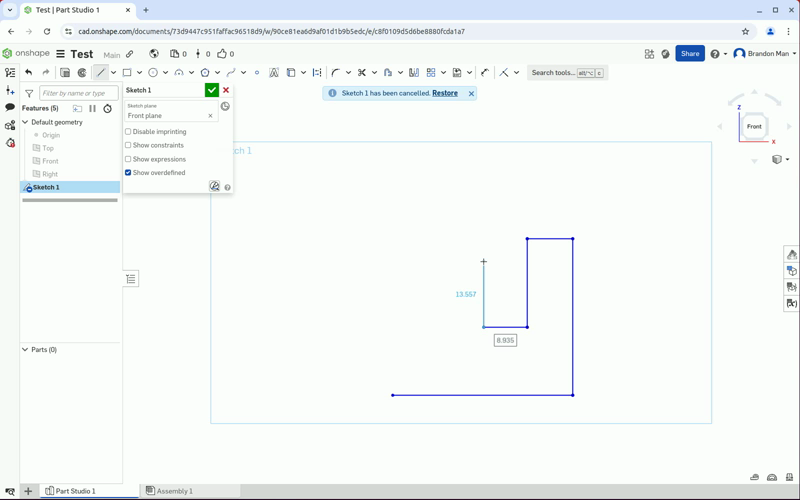
key_down(shift)
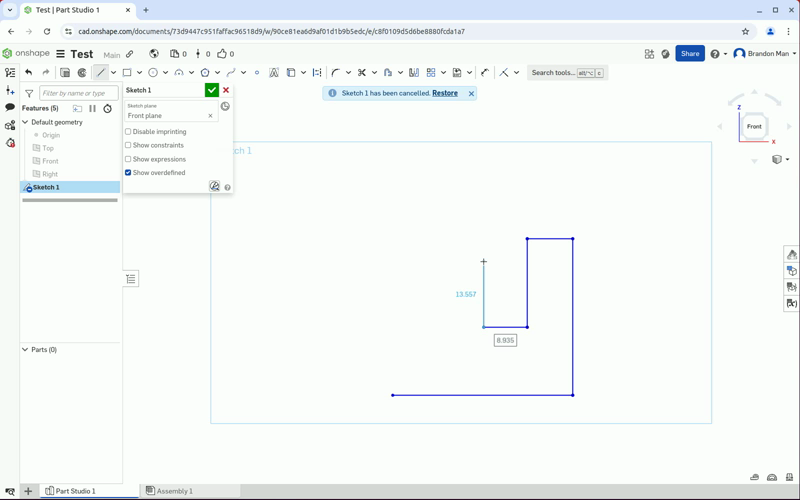
mouse_move(513, 261)
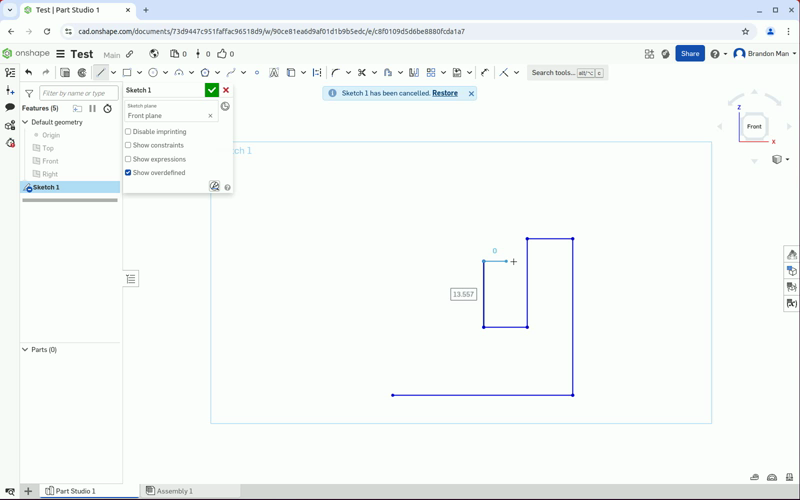
mouse_move(438, 261)
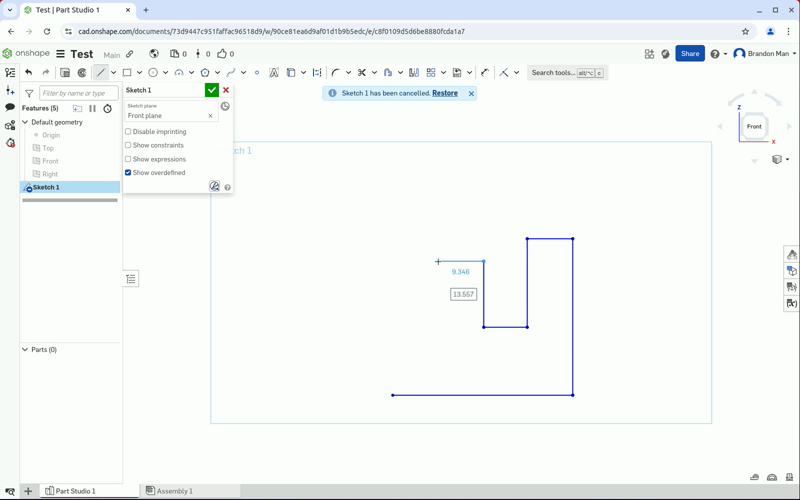
click(438, 261)
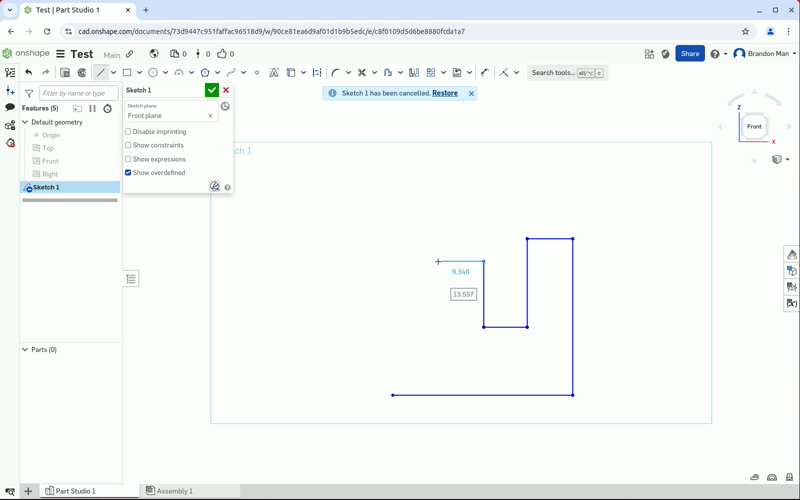
key_up(shift)
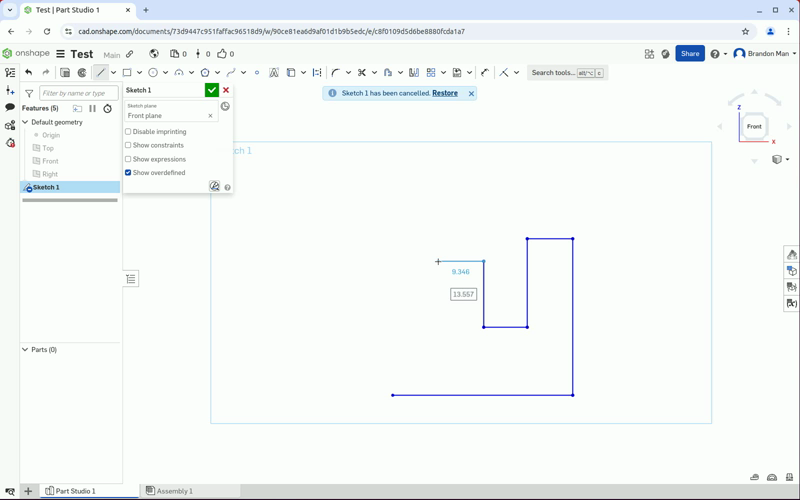
key_down(shift)
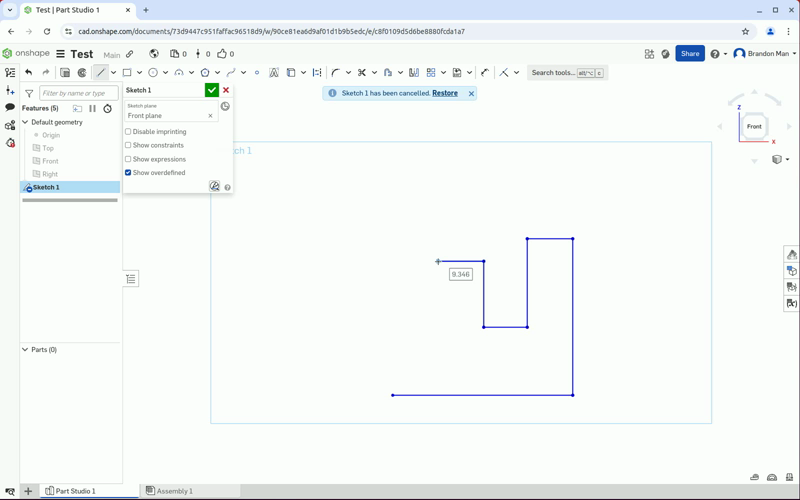
mouse_move(438, 327)
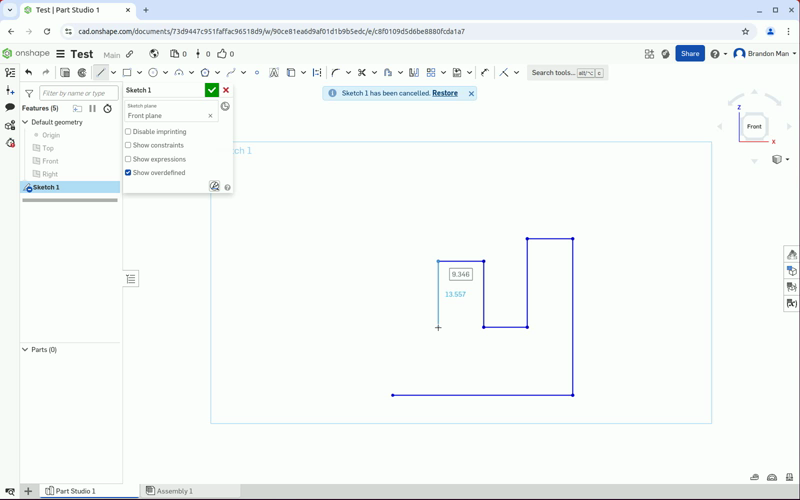
click(438, 327)
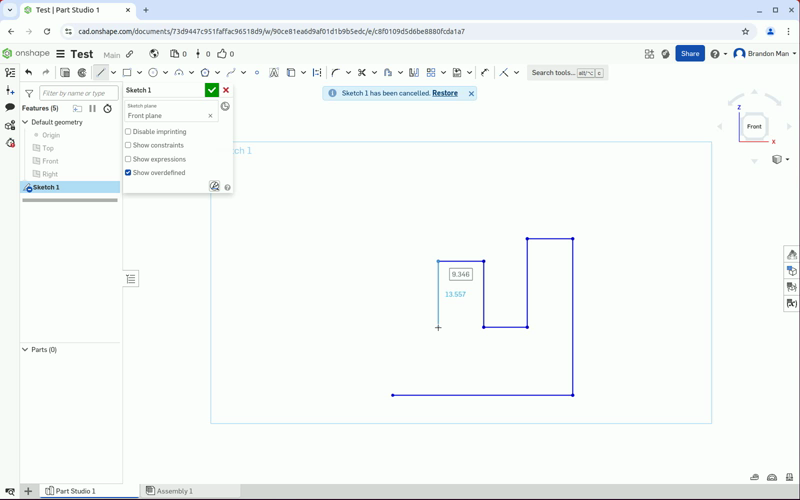
key_up(shift)
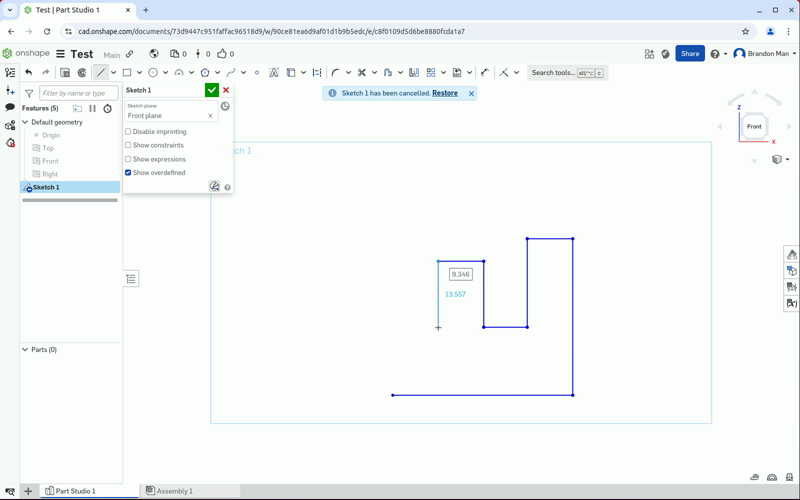
key_down(shift)
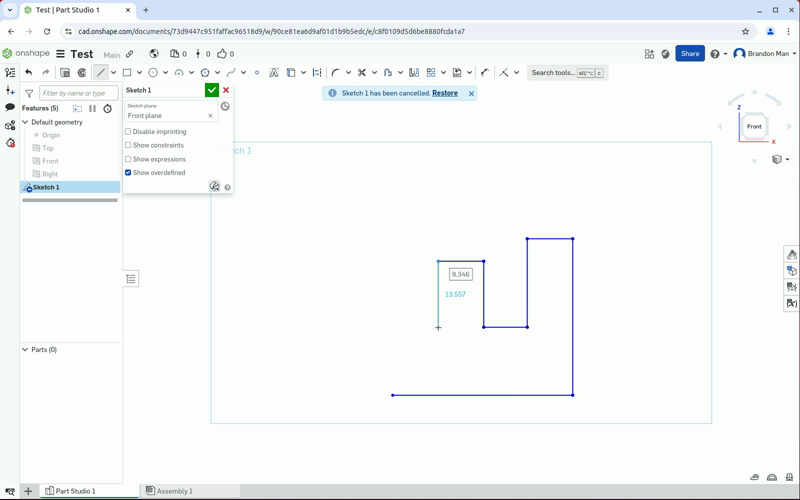
mouse_move(468, 327)
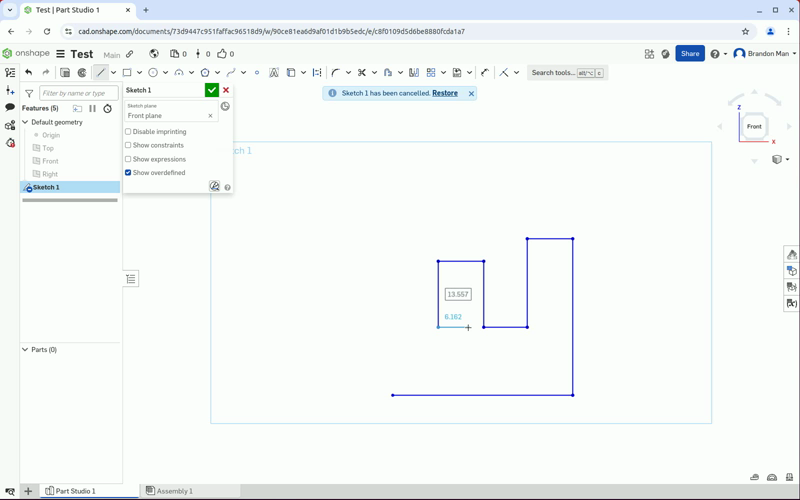
mouse_move(392, 327)
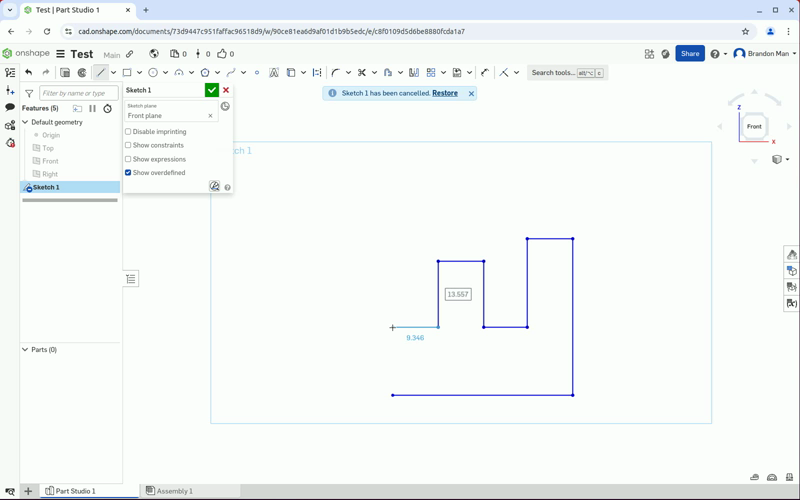
click(392, 327)
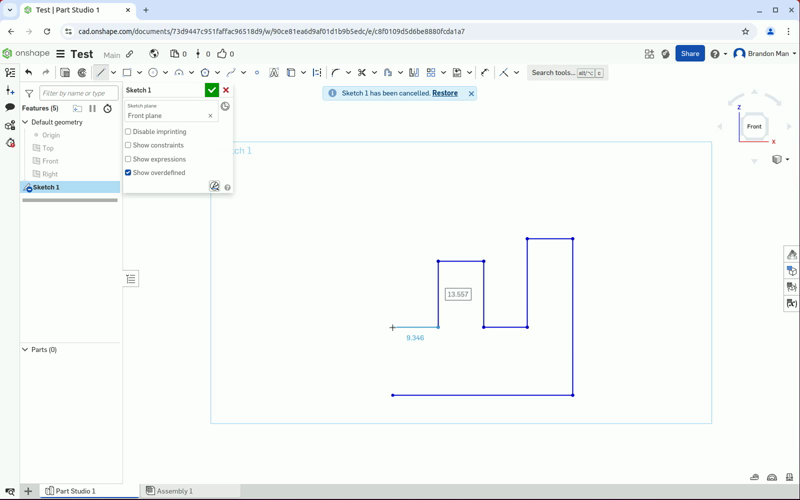
key_up(shift)
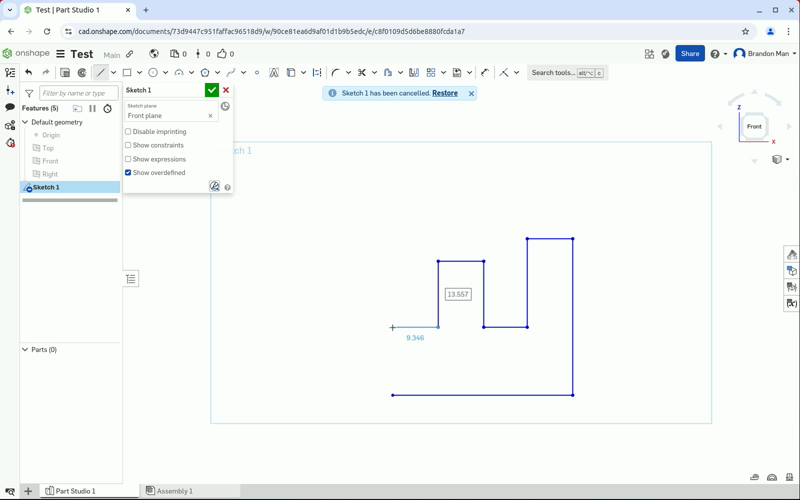
key_down(shift)
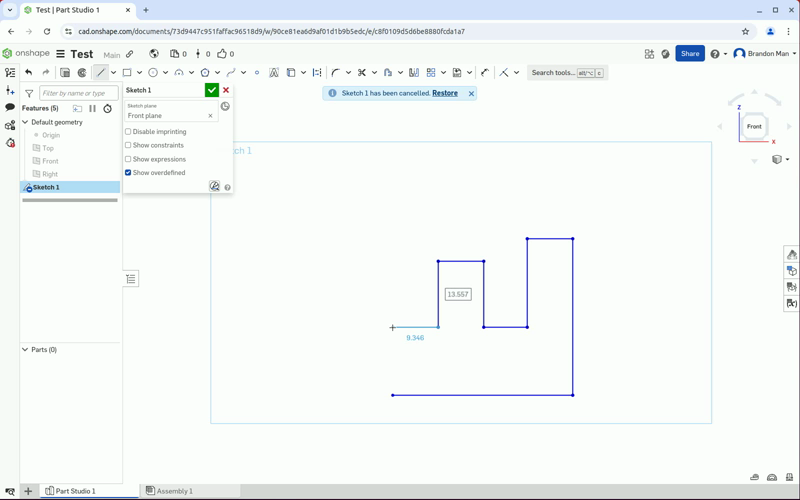
mouse_move(392, 395)
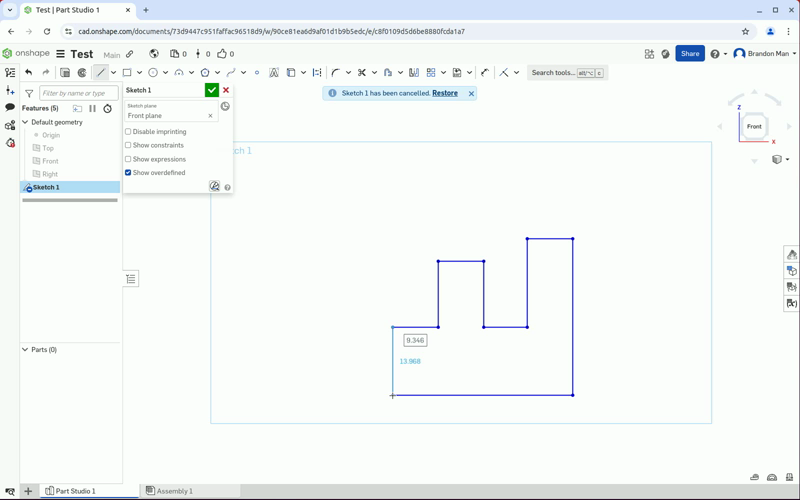
key_up(shift)
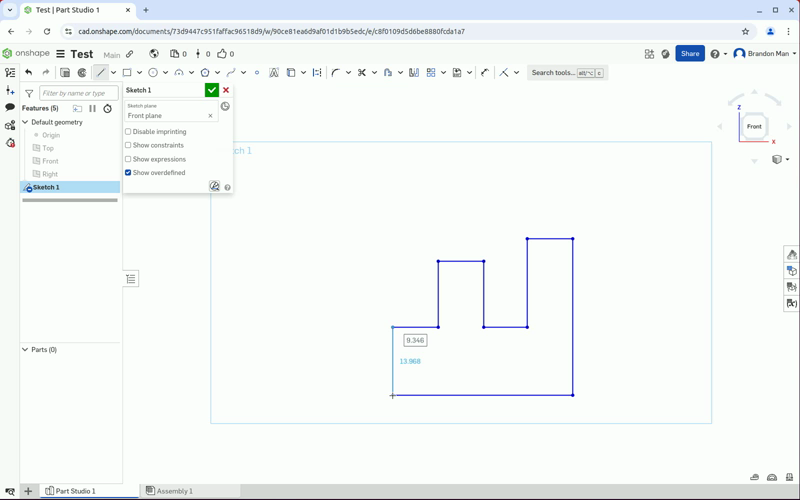
click(392, 395)
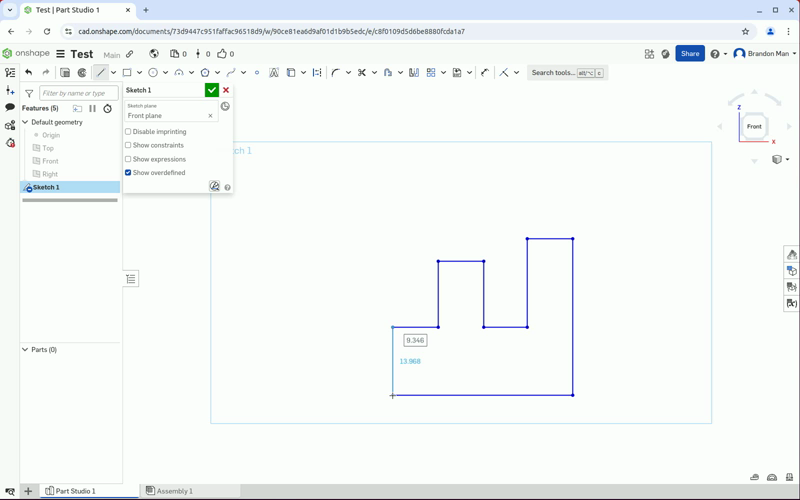
key(esc)
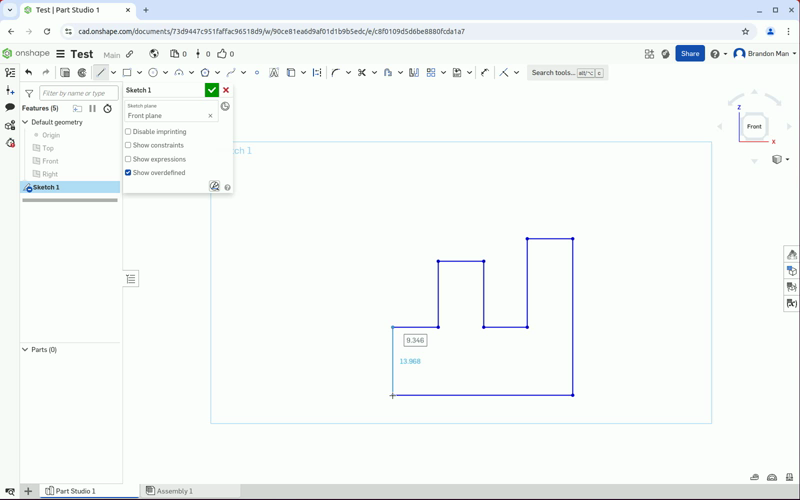
mouse_move(550, 269)
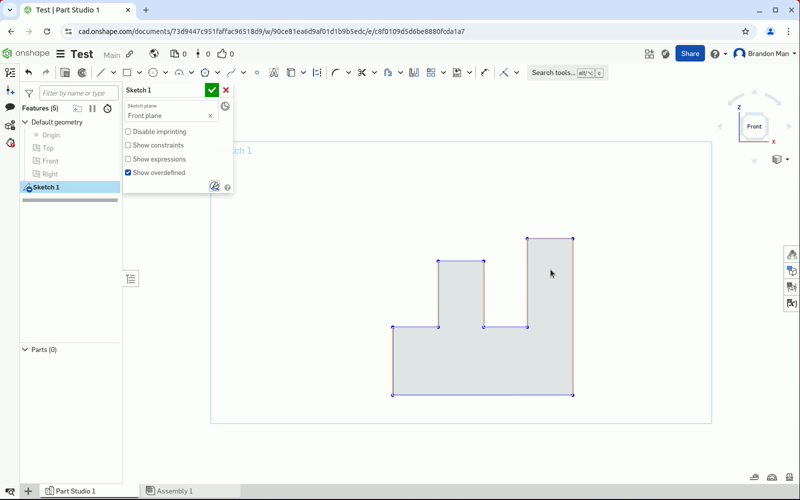
click(550, 269)
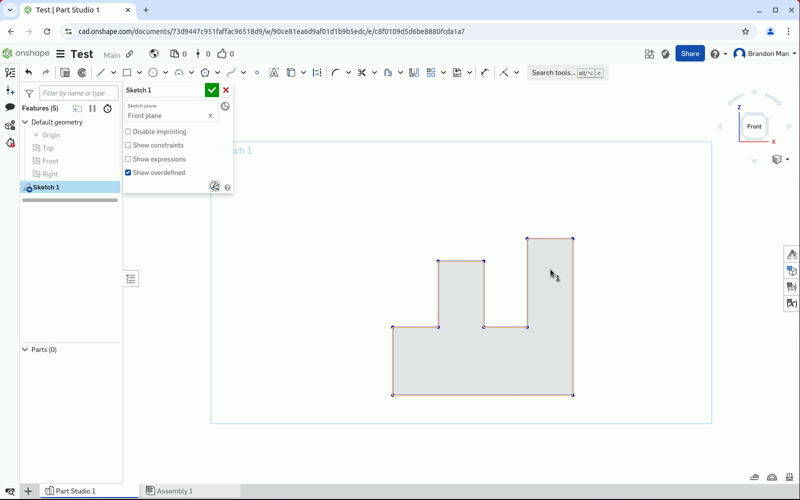
mouse_move(73, 352)
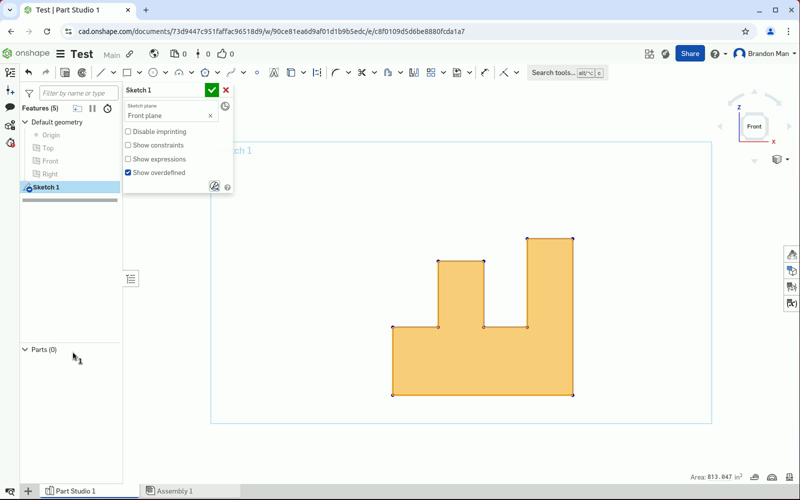
key(shift+y)
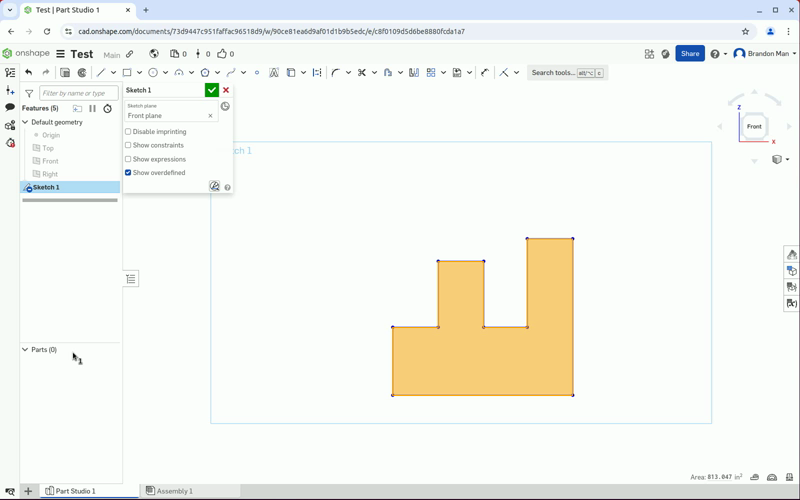
key(shift+e)
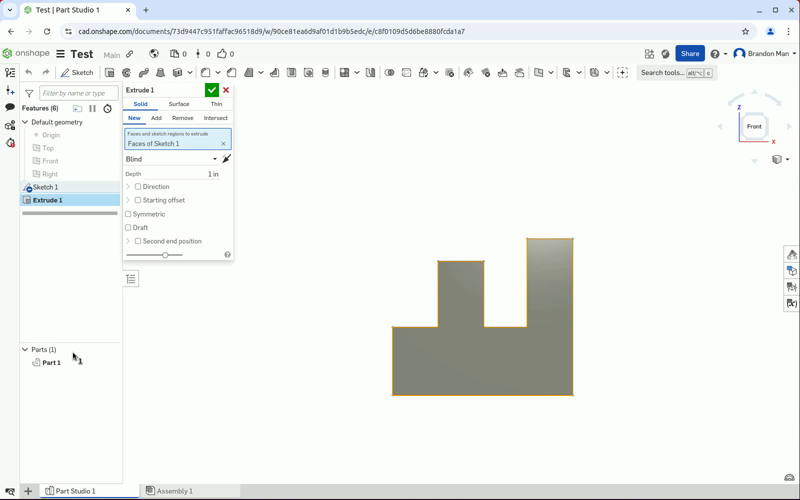
mouse_move(143, 106)
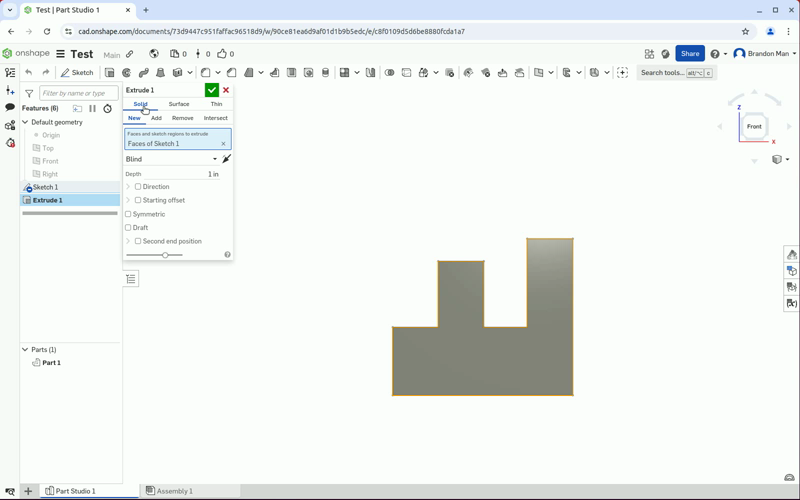
click(143, 106)
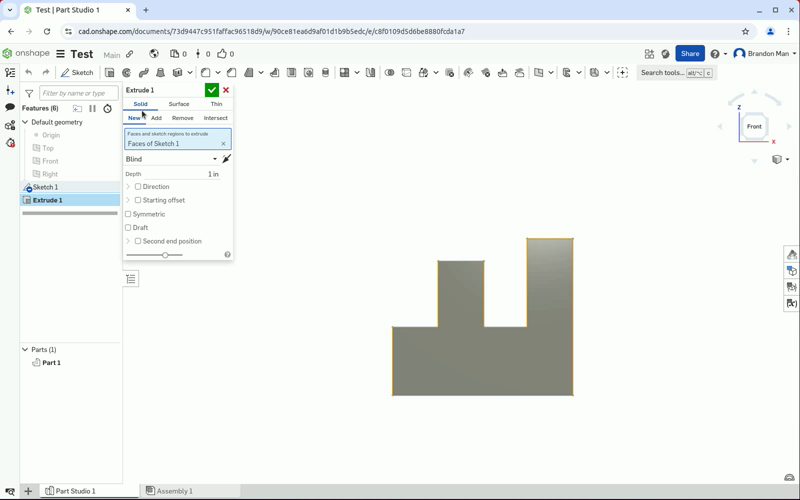
mouse_move(137, 120)
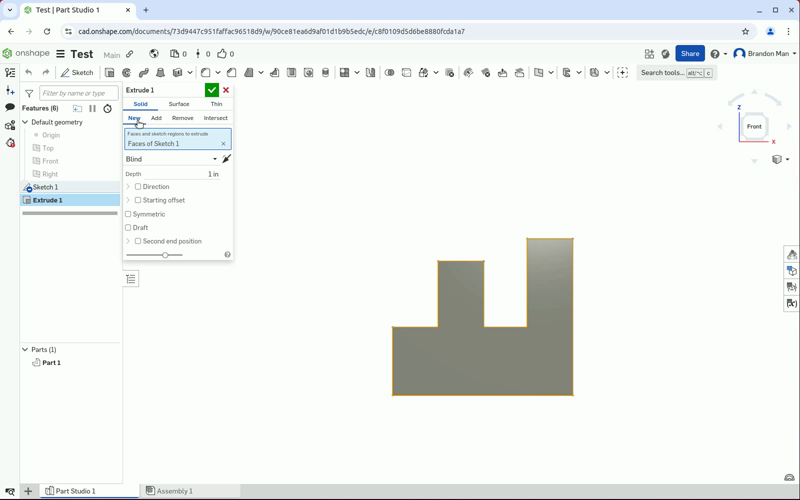
click(137, 120)
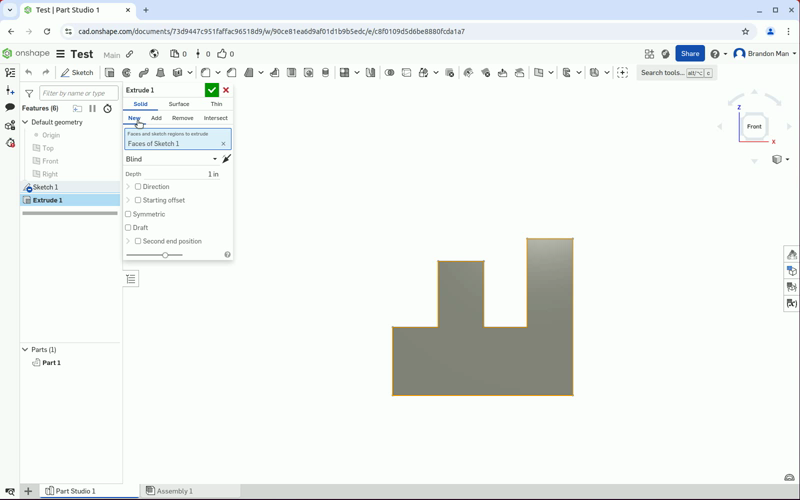
key(tab, 4)
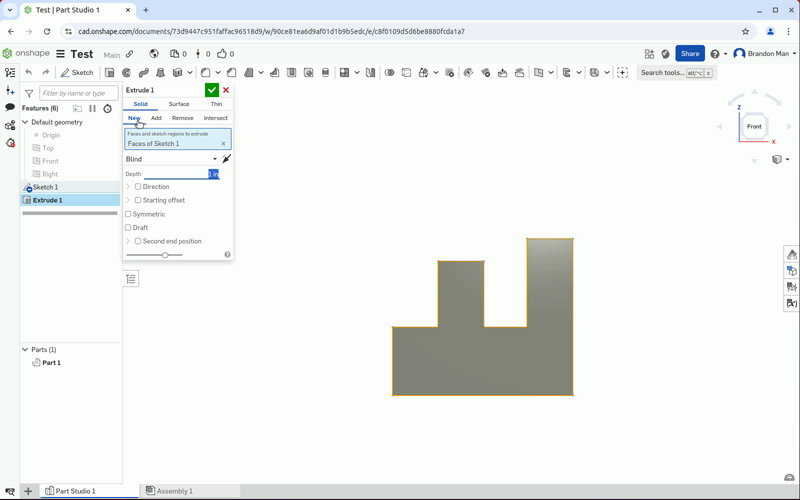
text(-13.961)
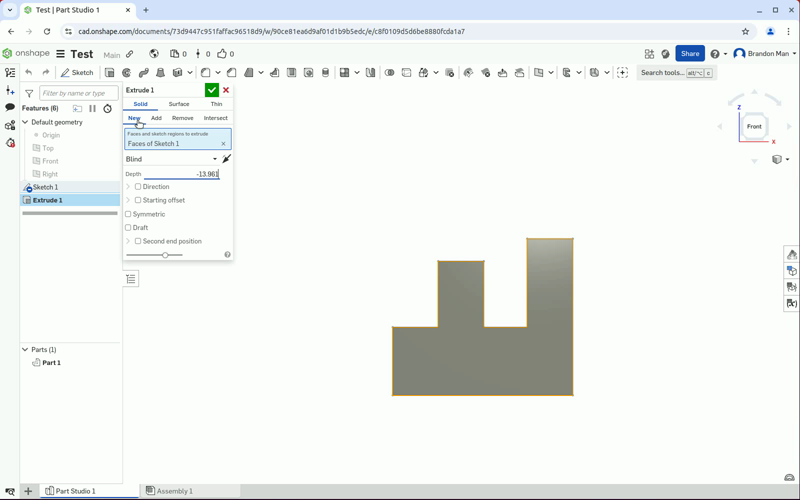
key(enter)
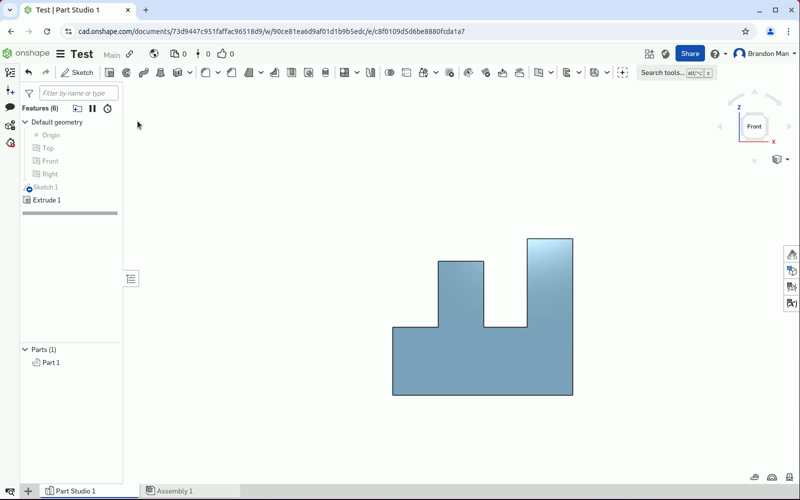
key(shift+h)
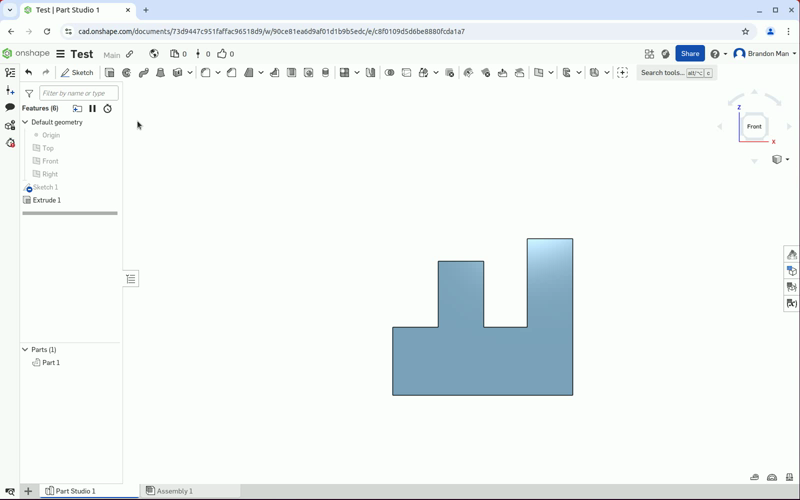
key(shift+h)
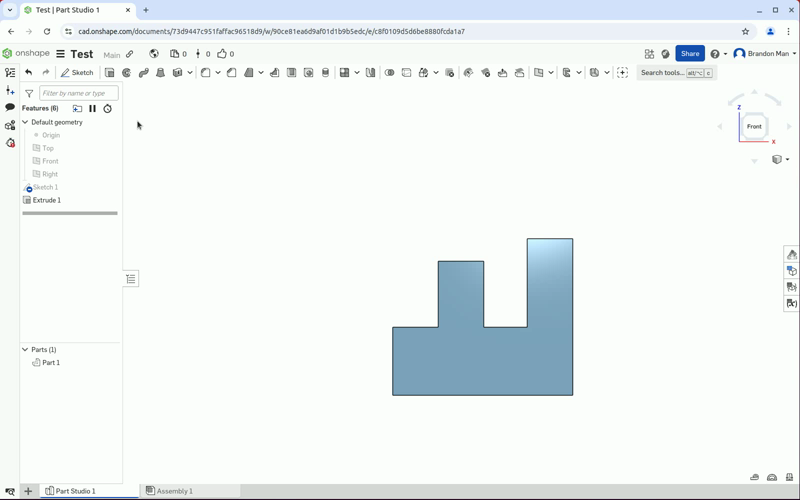
mouse_move(73, 189)
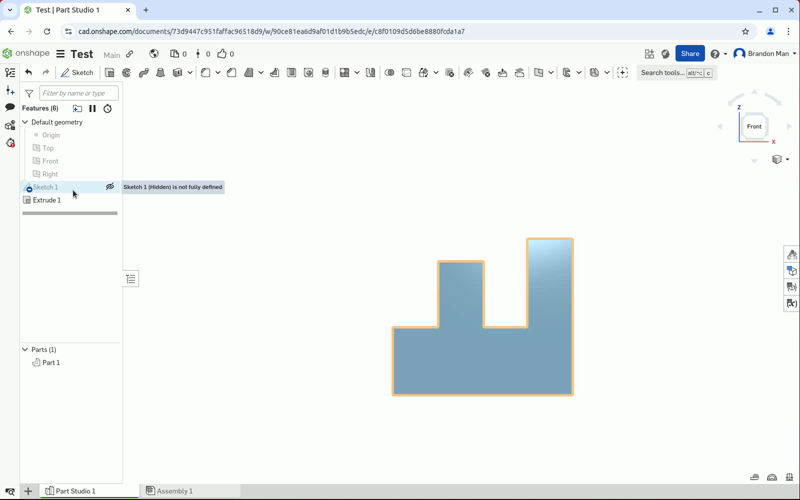
click(73, 189)
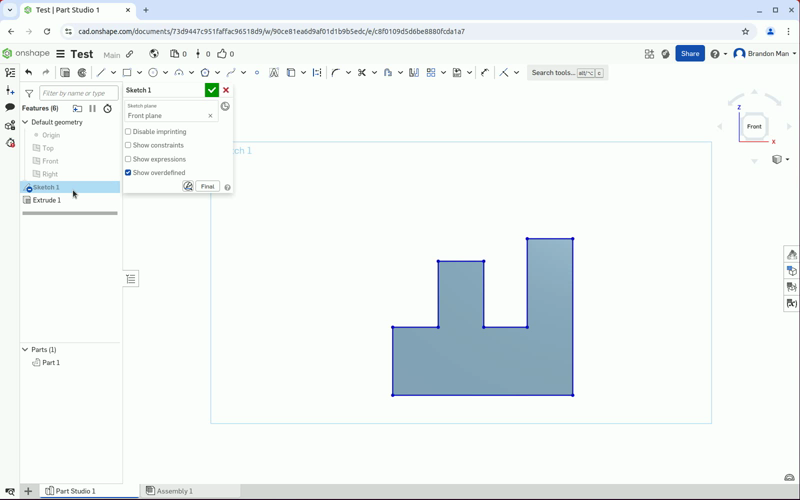
mouse_move(229, 92)
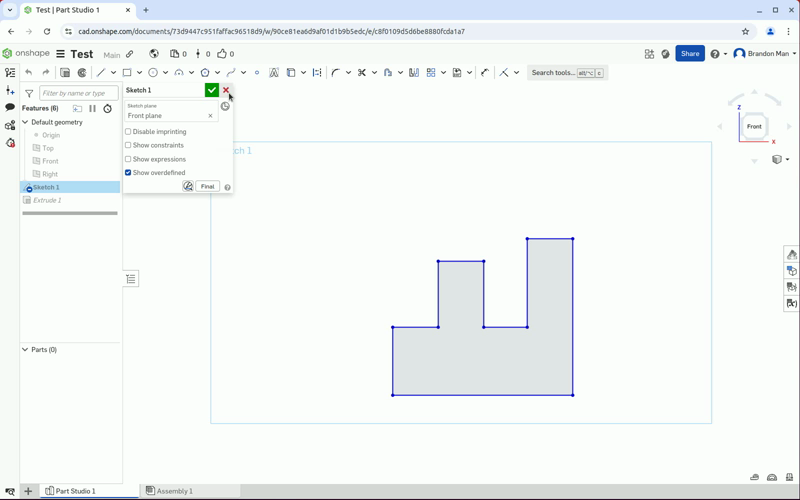
click(229, 92)
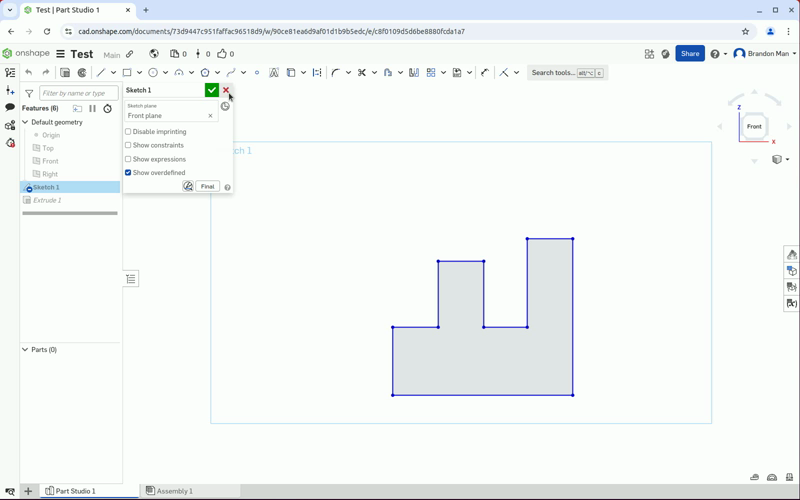
key(shift+s)
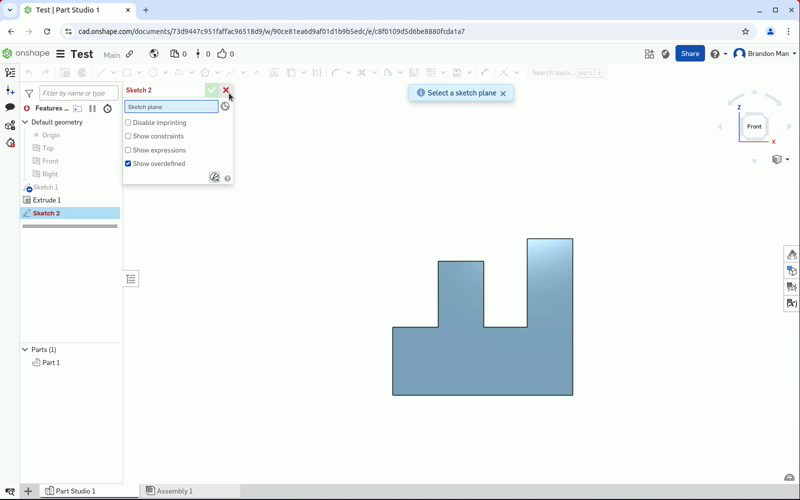
mouse_move(73, 163)
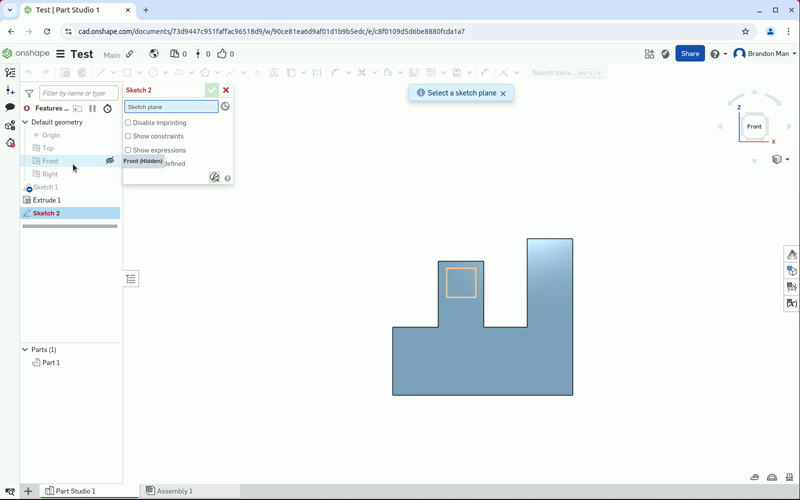
click(73, 163)
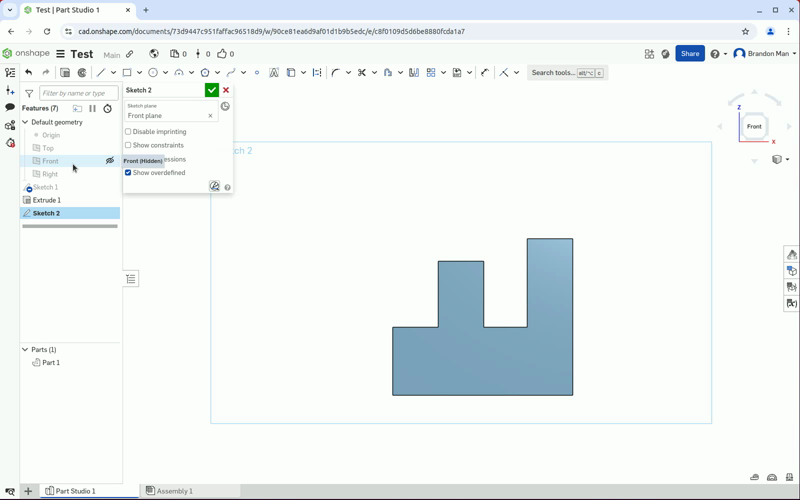
mouse_move(73, 352)
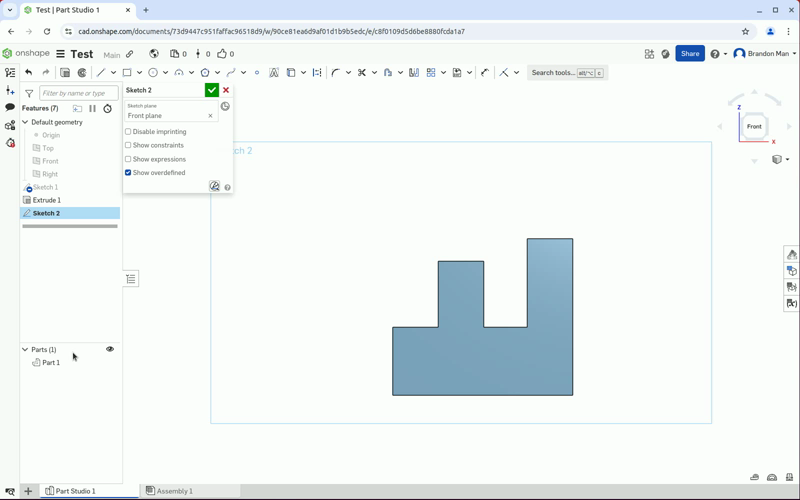
key(y)
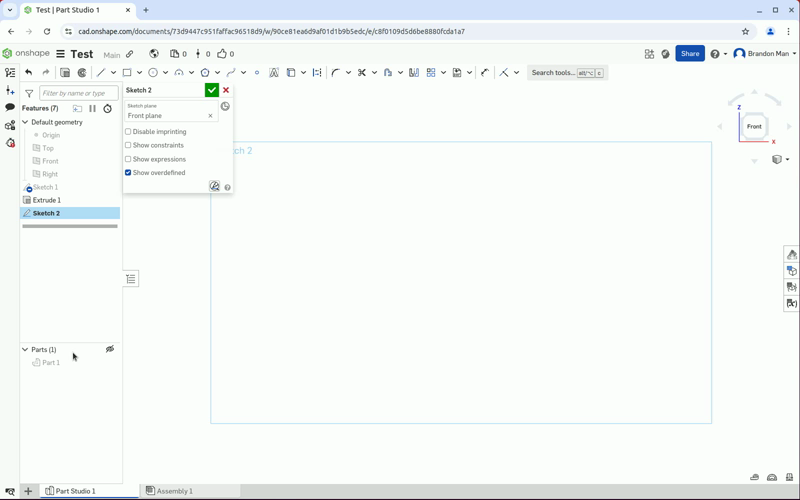
key(l)
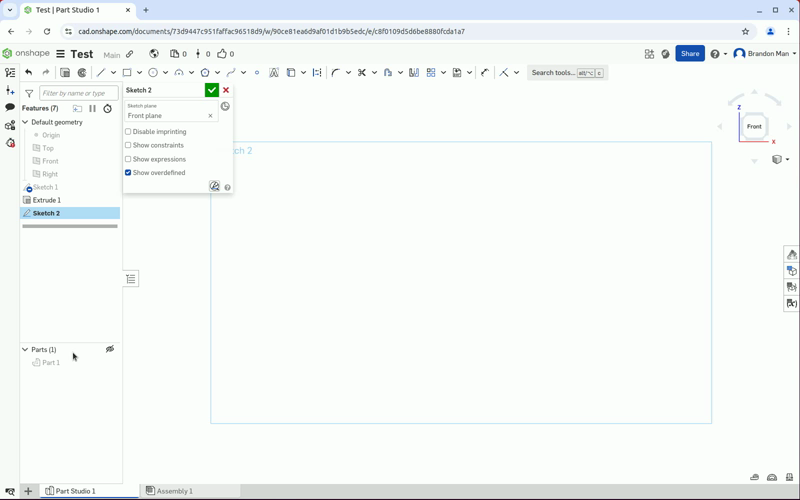
key_down(shift)
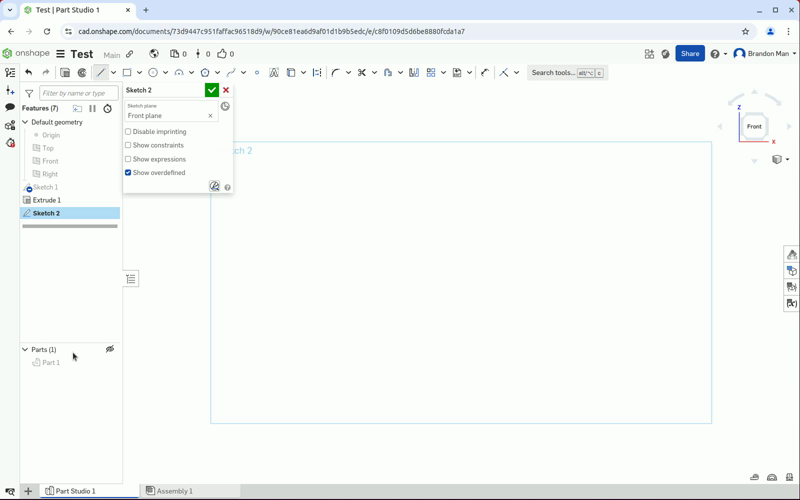
mouse_move(483, 327)
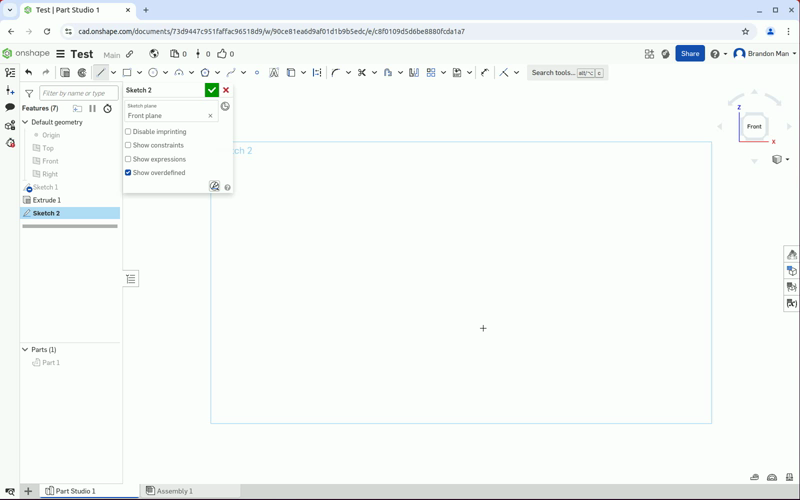
click(483, 327)
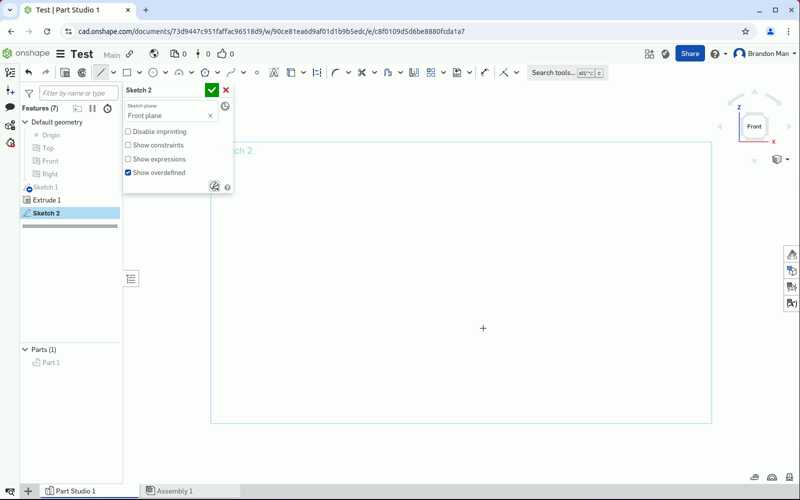
key_up(shift)
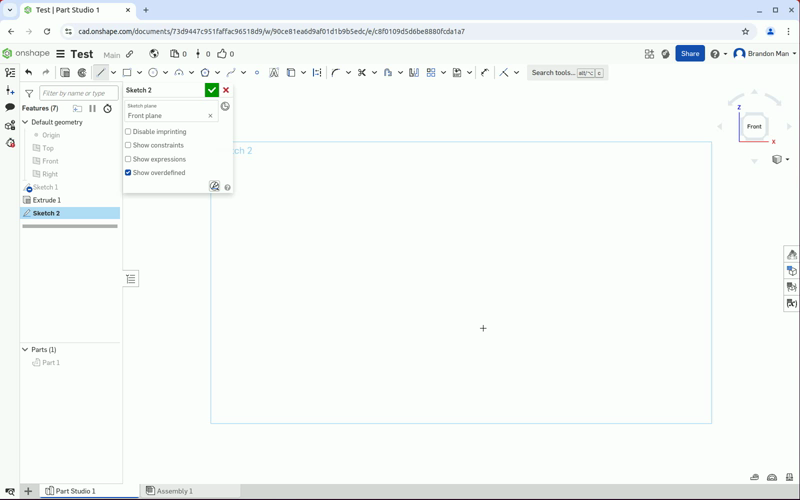
key_down(shift)
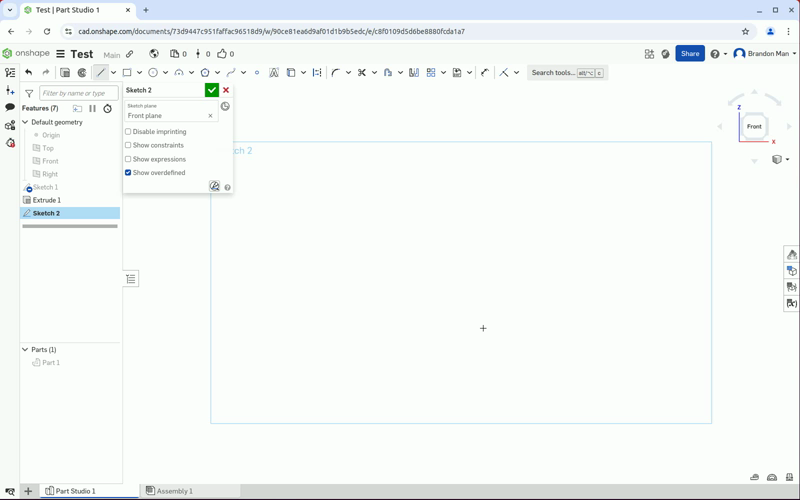
mouse_move(513, 327)
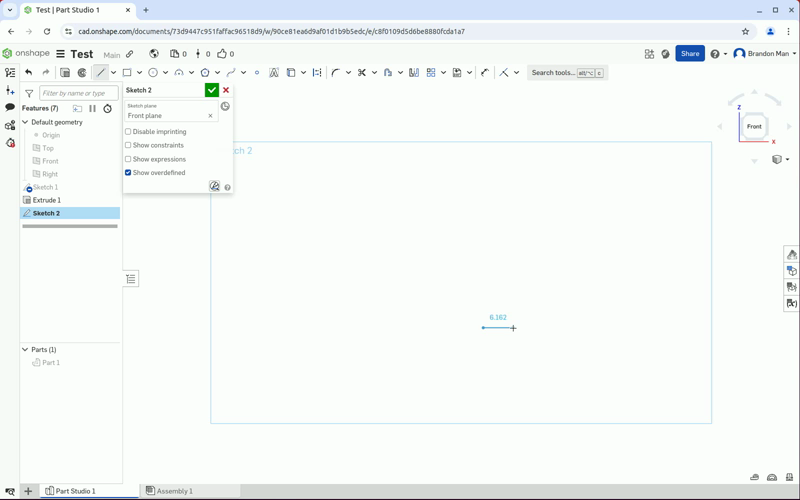
mouse_move(527, 327)
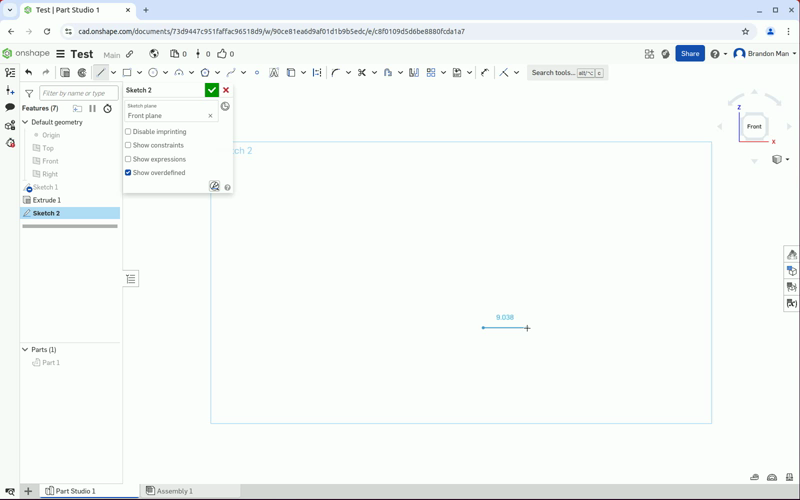
click(527, 327)
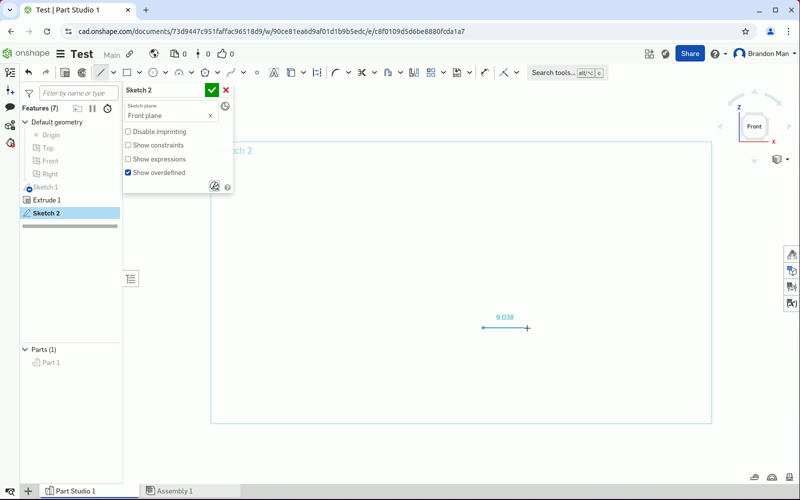
key_up(shift)
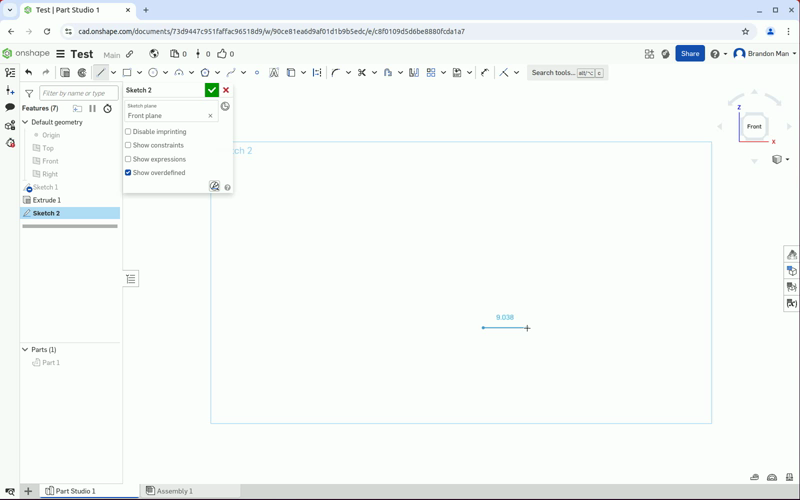
key_down(shift)
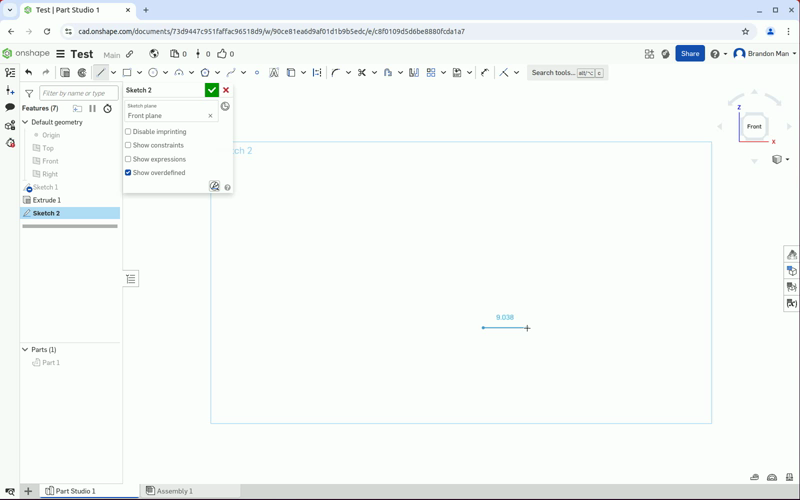
mouse_move(527, 238)
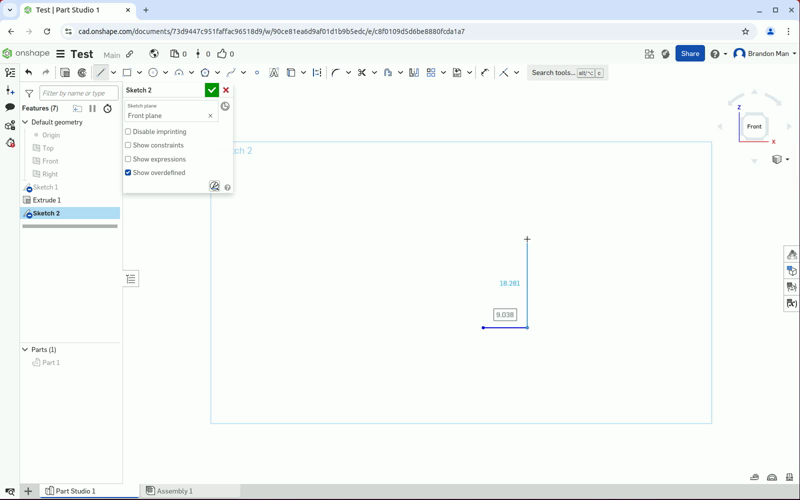
click(527, 238)
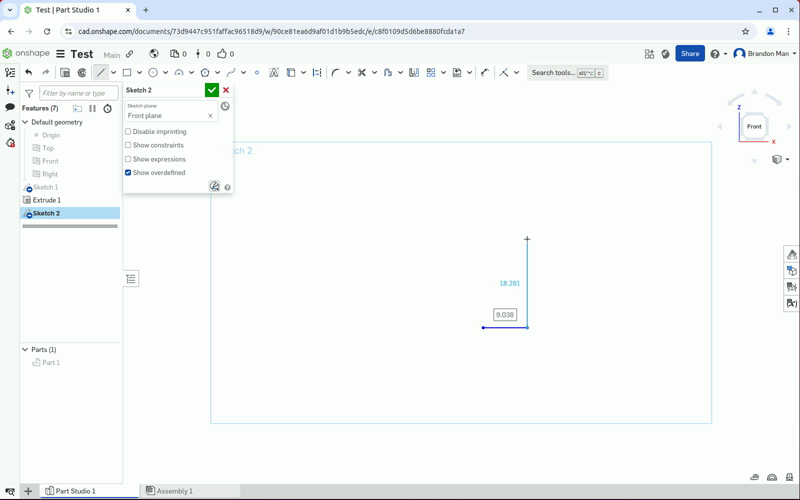
key_up(shift)
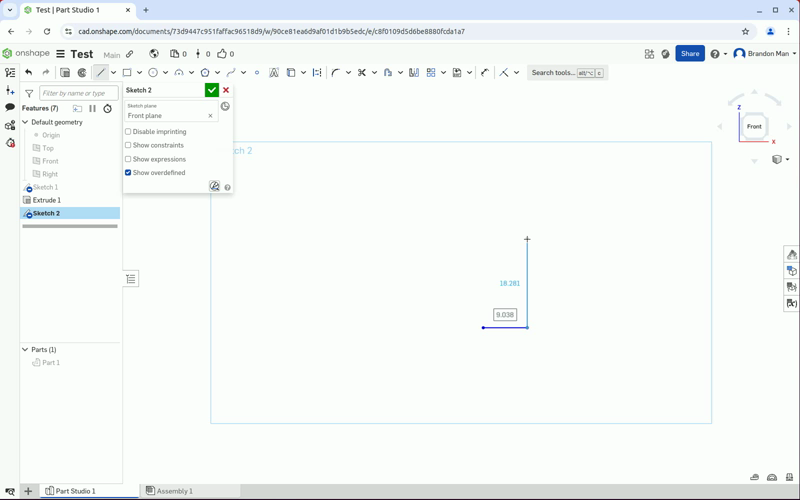
key_down(shift)
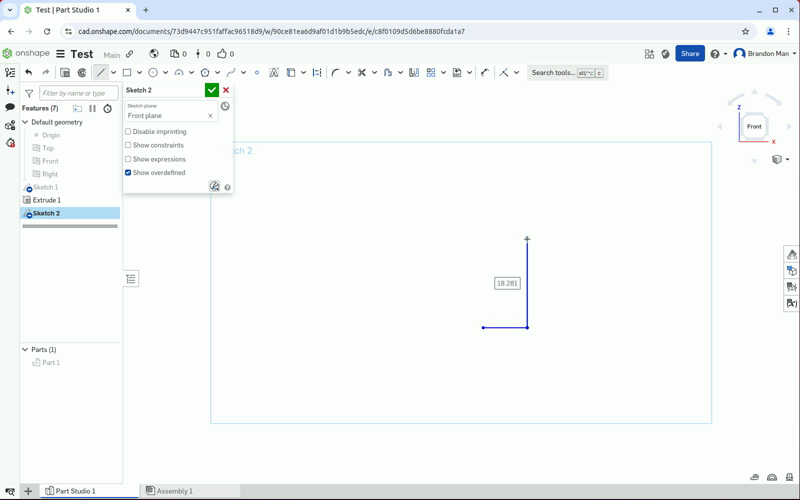
mouse_move(557, 238)
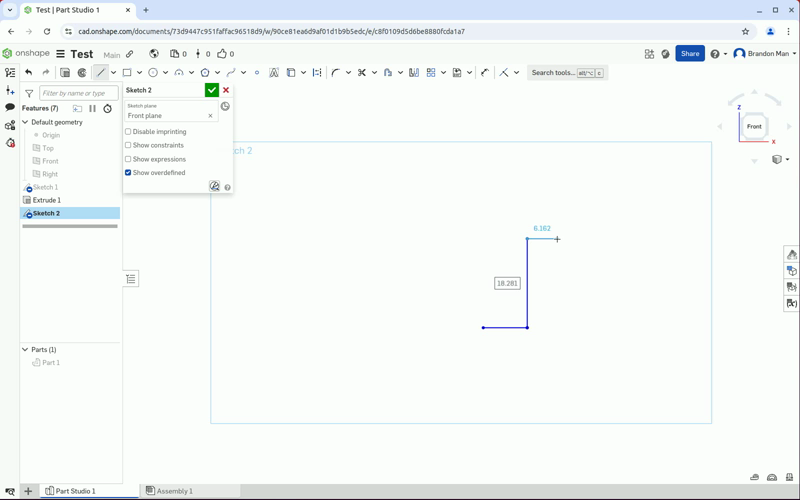
mouse_move(572, 238)
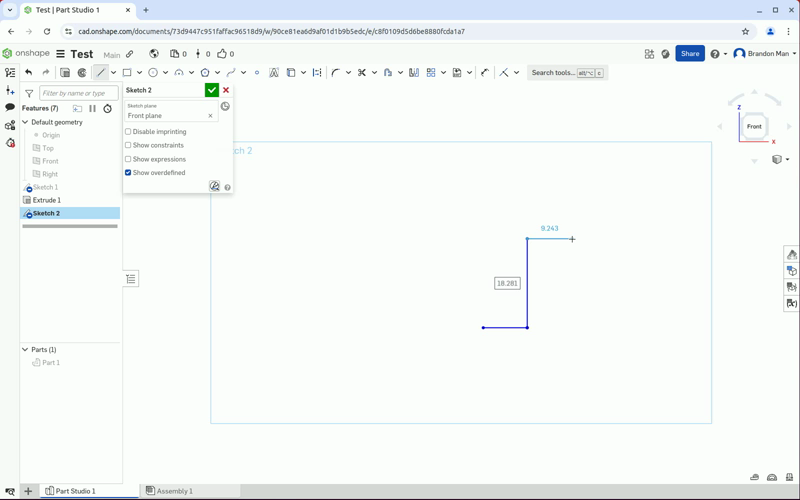
click(572, 238)
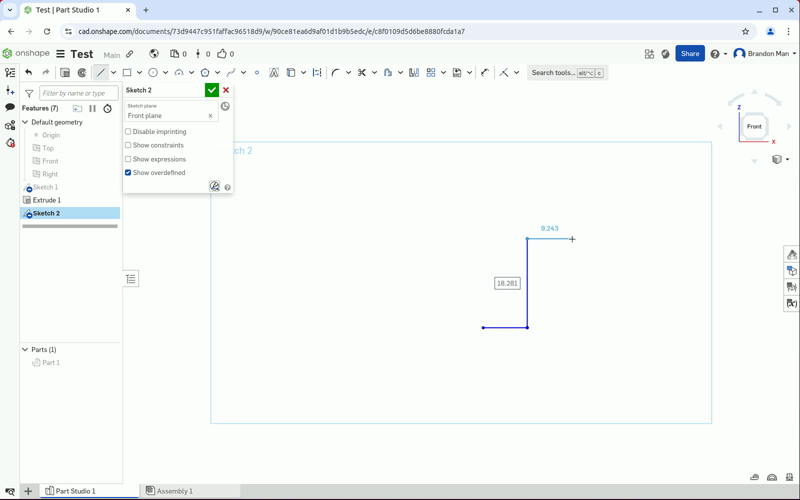
key_up(shift)
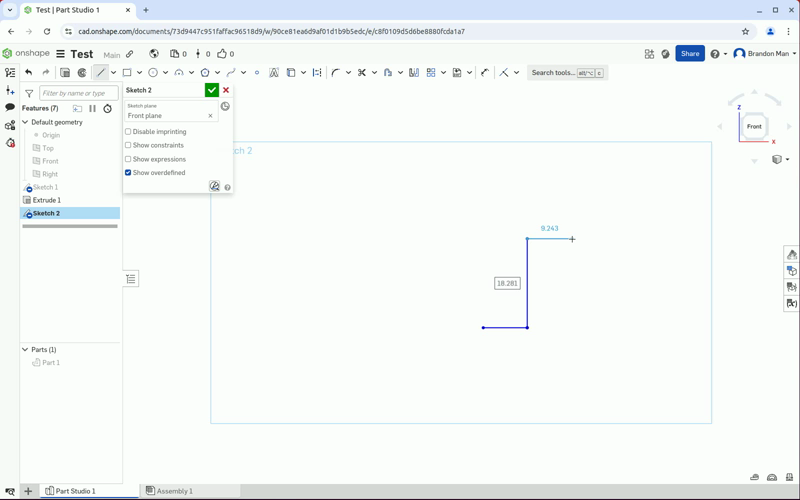
key_down(shift)
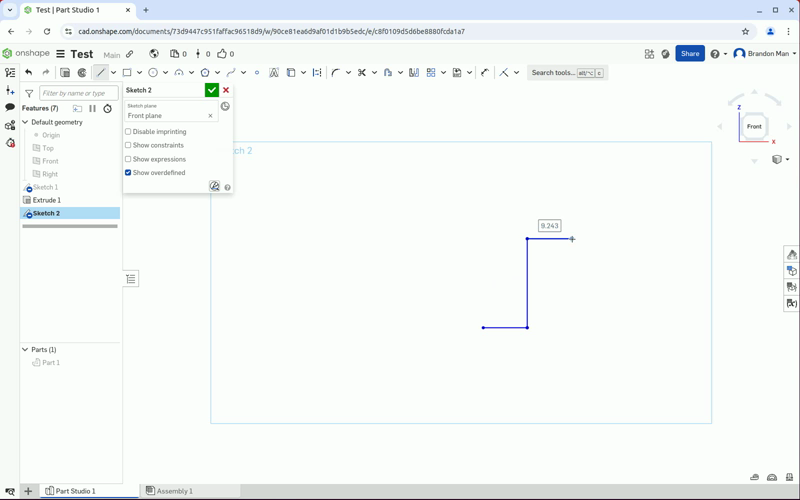
mouse_move(572, 170)
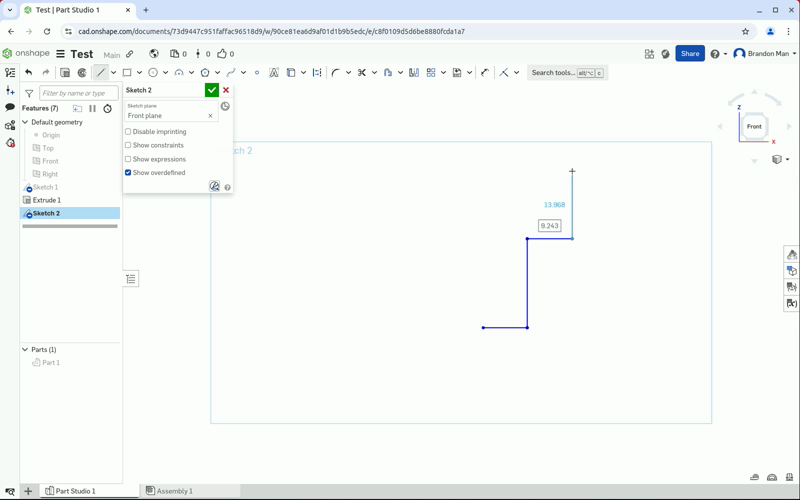
click(572, 170)
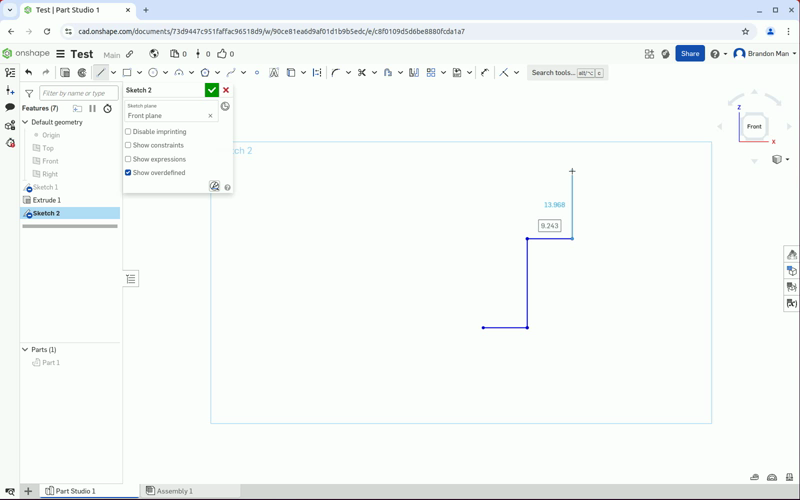
key_up(shift)
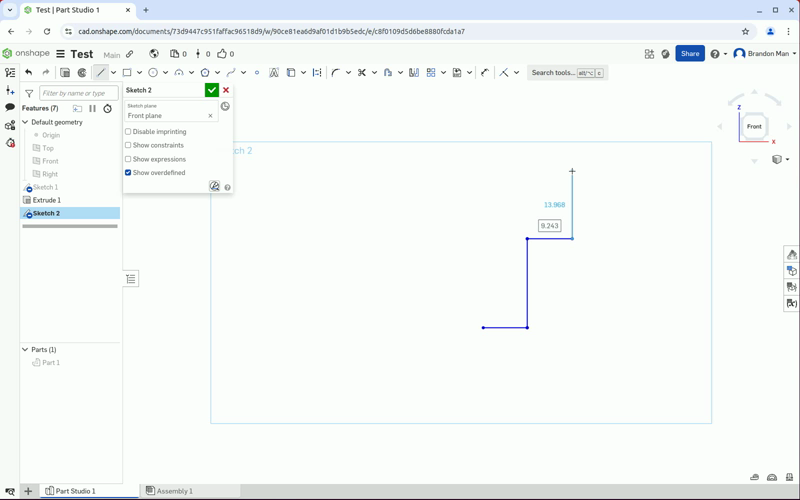
key_down(shift)
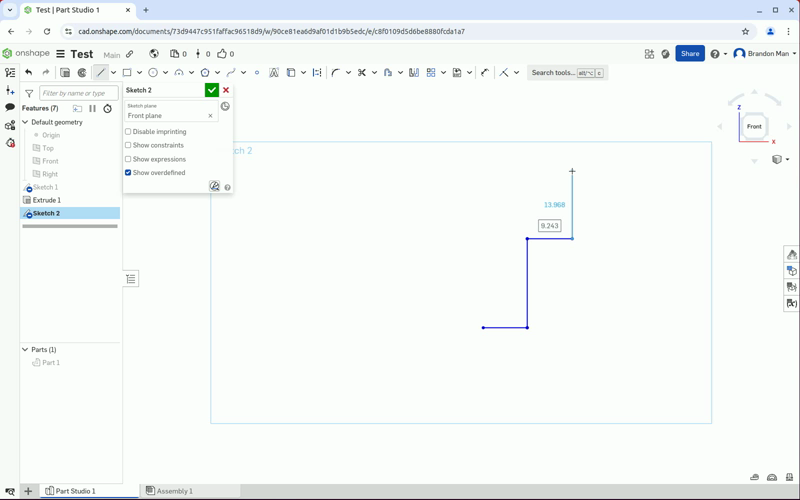
mouse_move(483, 170)
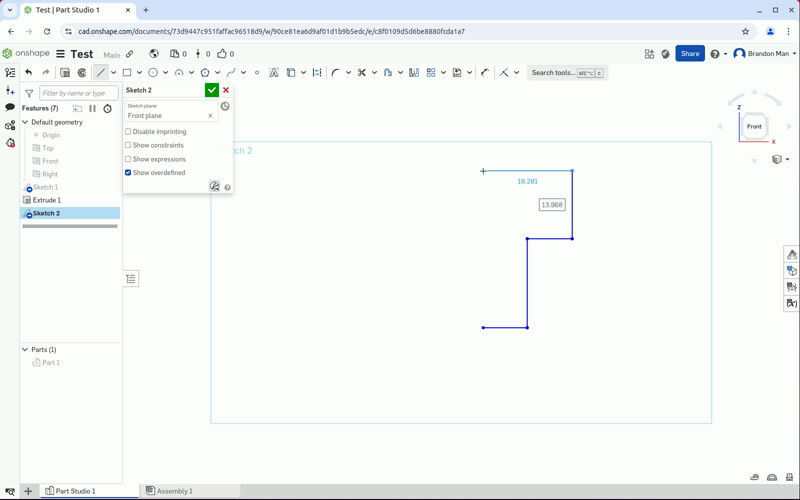
click(483, 170)
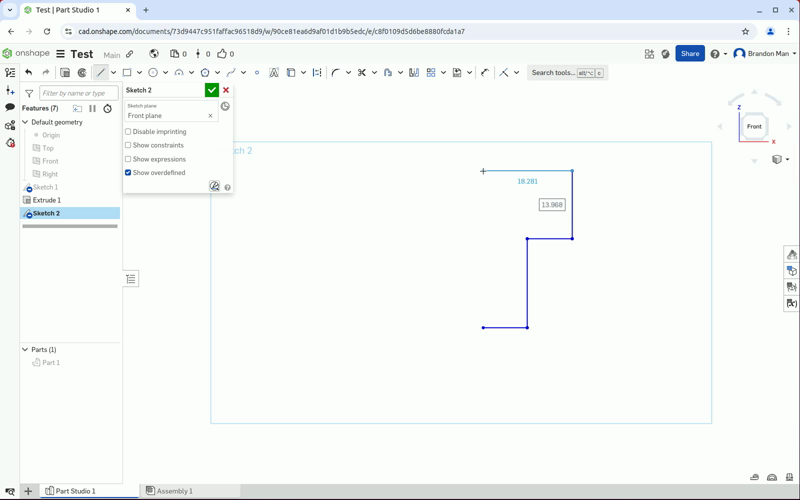
key_up(shift)
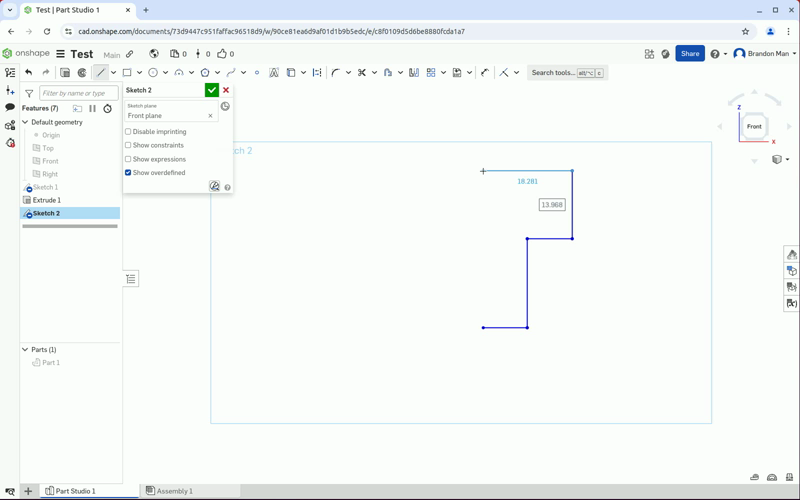
key_down(shift)
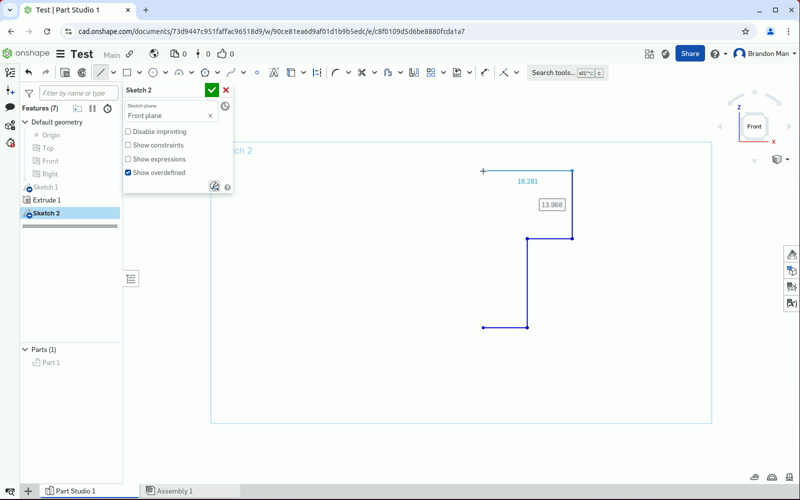
mouse_move(483, 259)
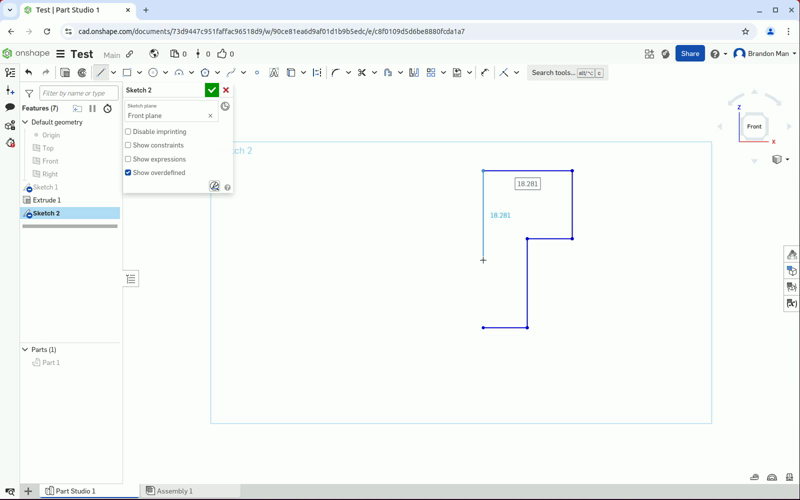
click(483, 259)
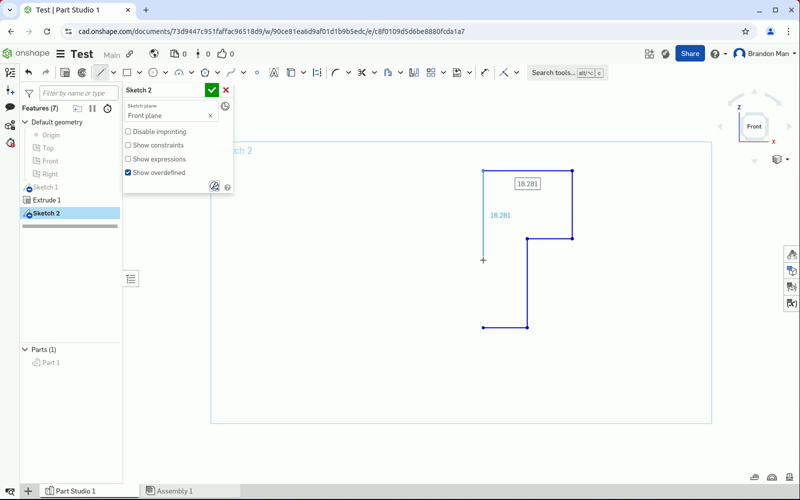
key_up(shift)
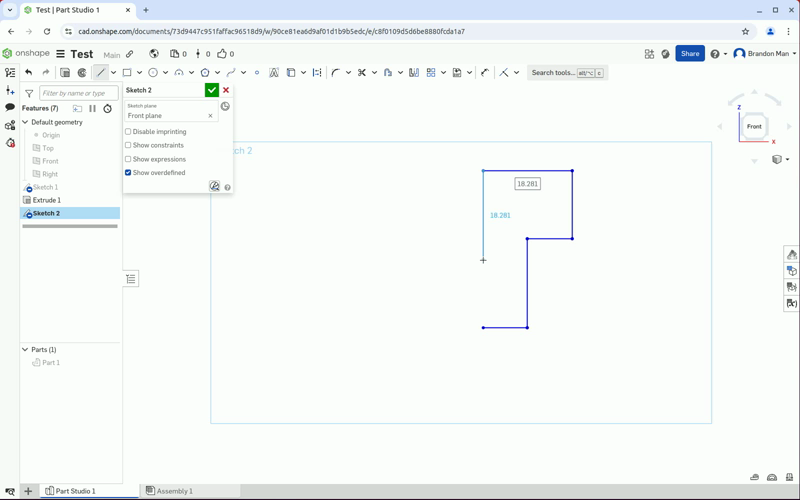
key_down(shift)
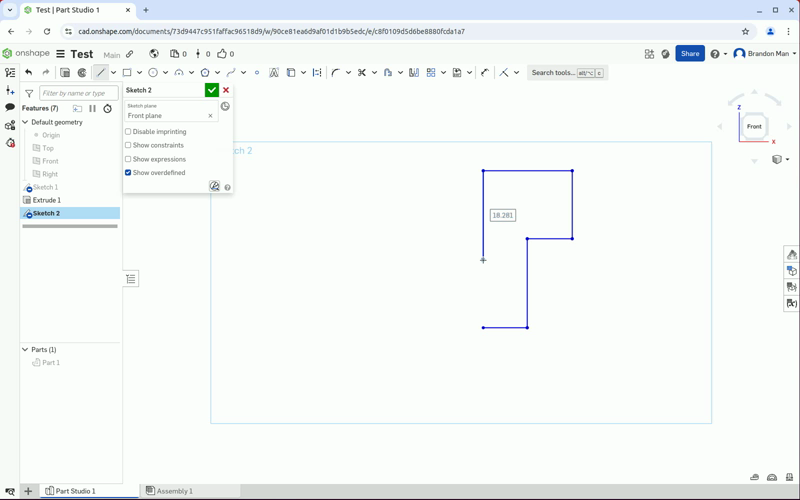
mouse_move(483, 327)
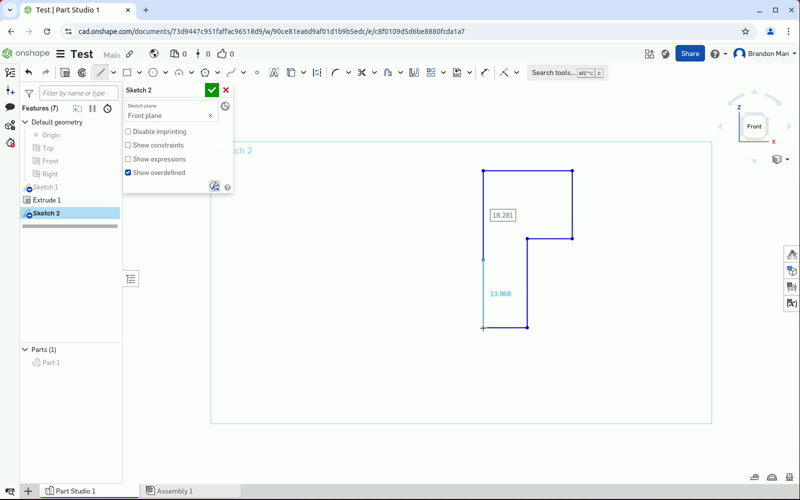
key_up(shift)
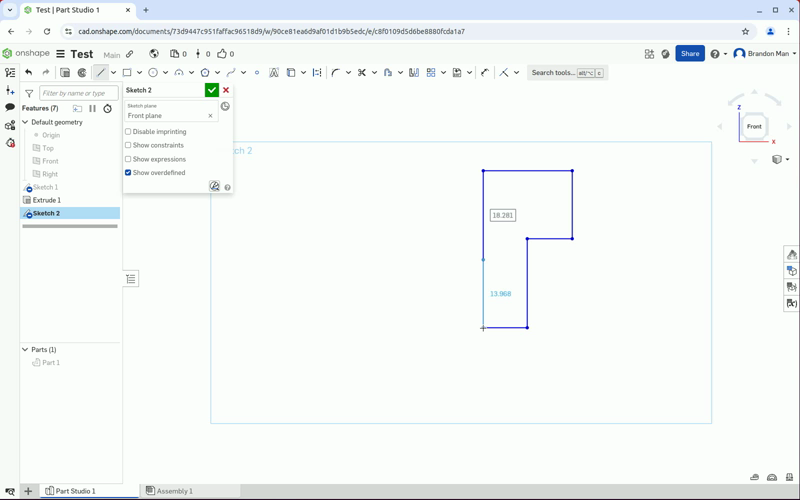
click(483, 327)
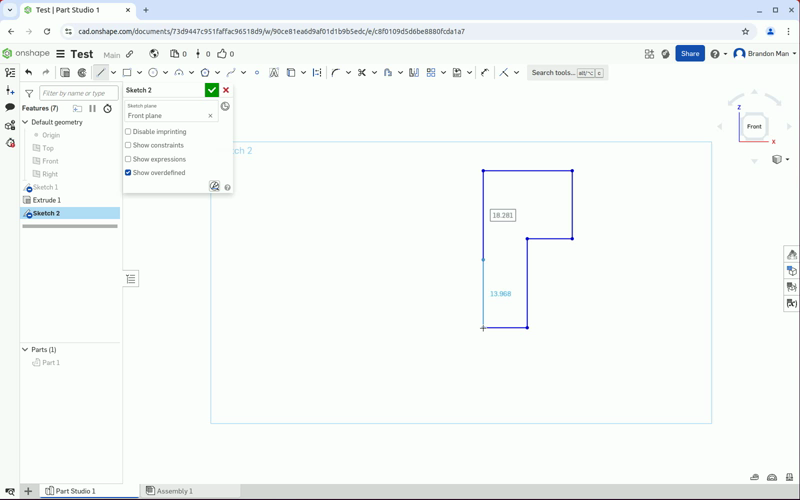
key(esc)
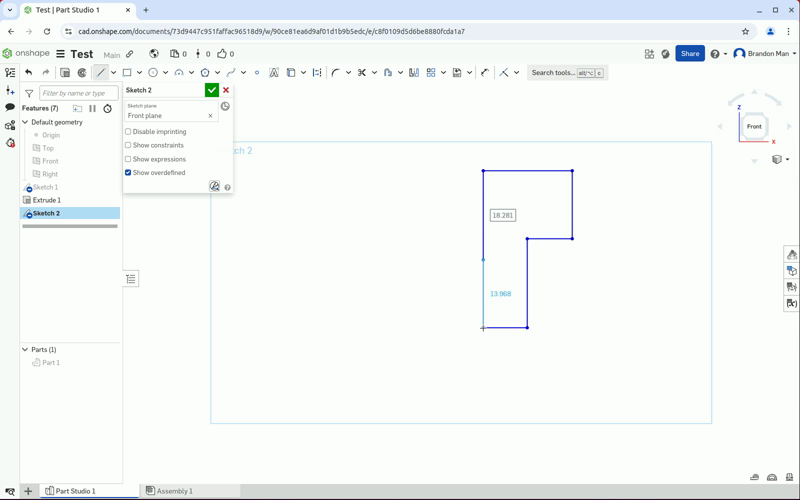
mouse_move(503, 299)
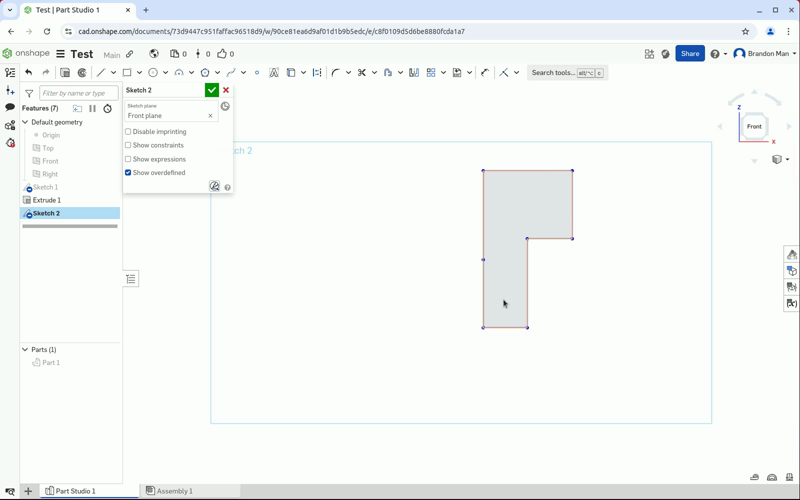
click(503, 299)
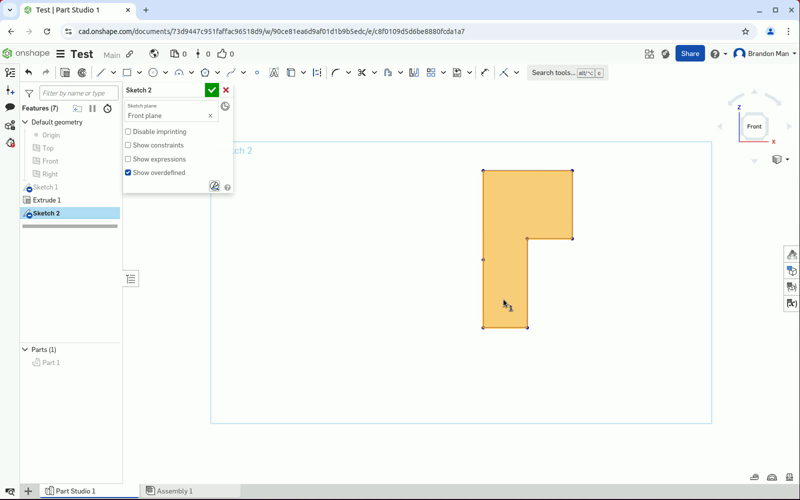
mouse_move(73, 352)
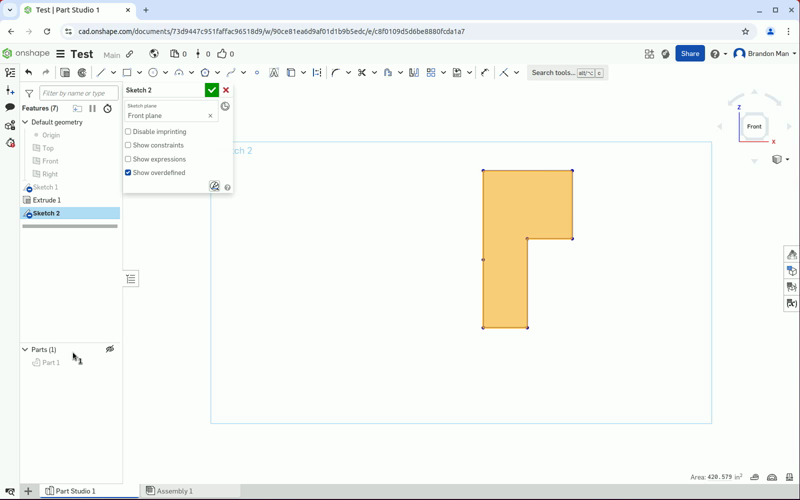
key(shift+y)
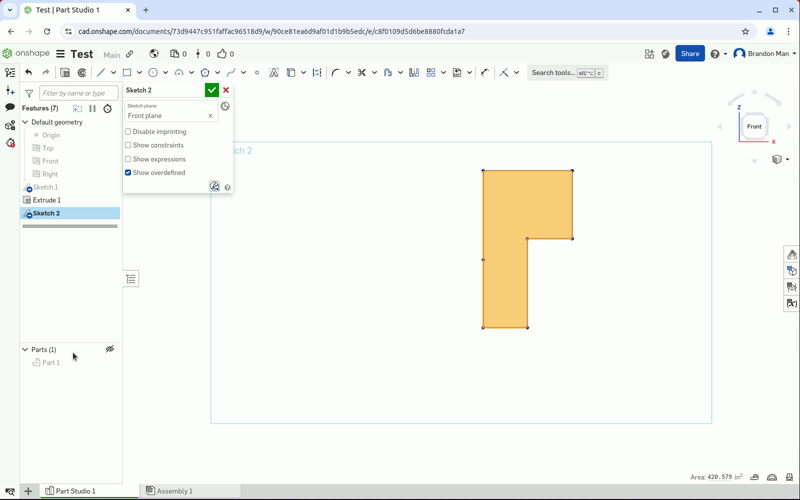
key(shift+e)
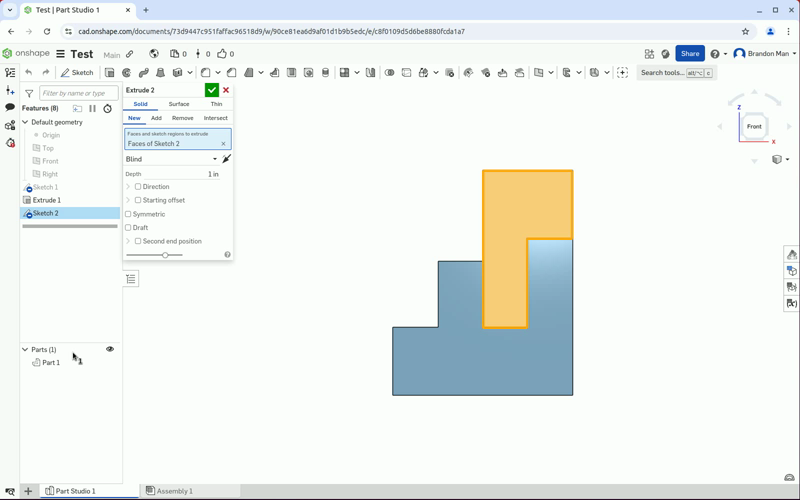
mouse_move(143, 106)
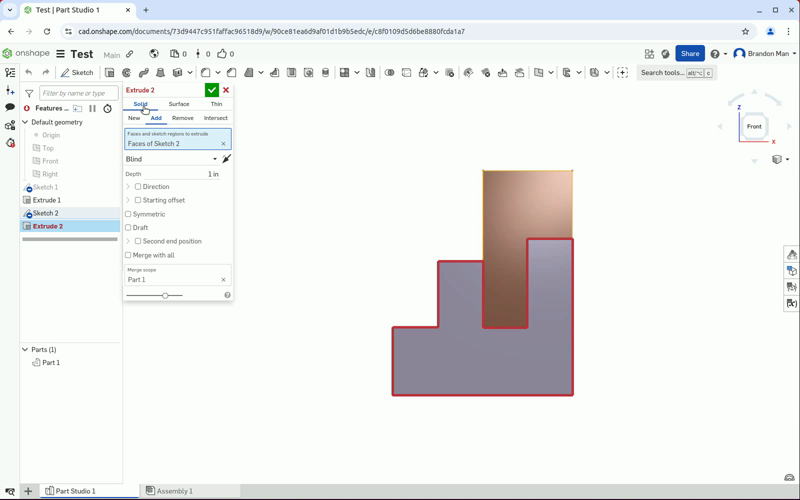
click(143, 106)
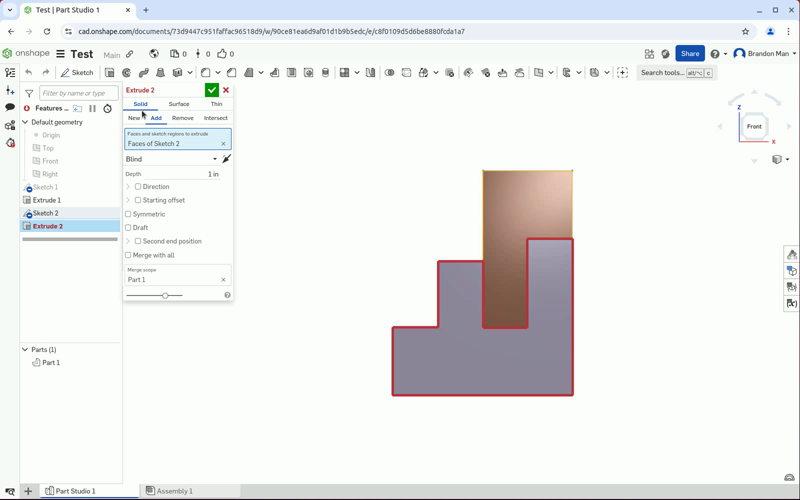
mouse_move(137, 120)
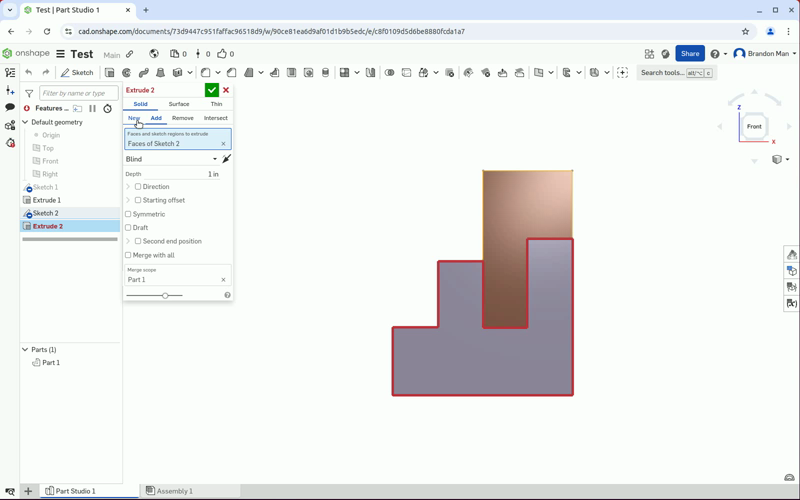
click(137, 120)
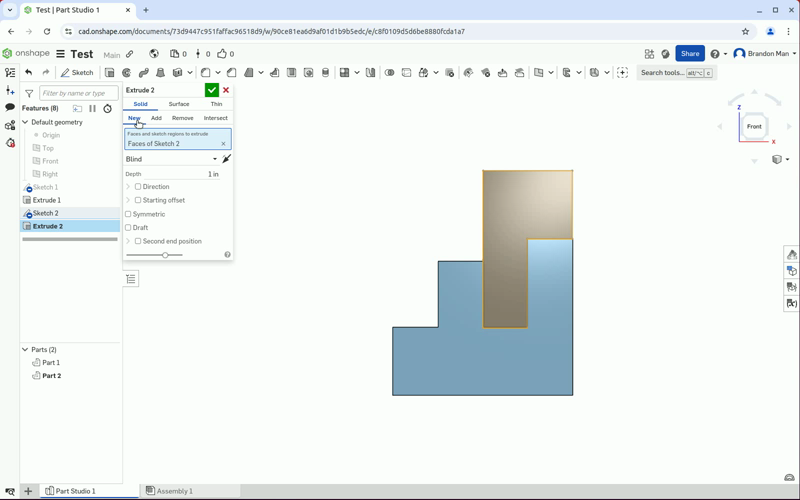
key(tab, 4)
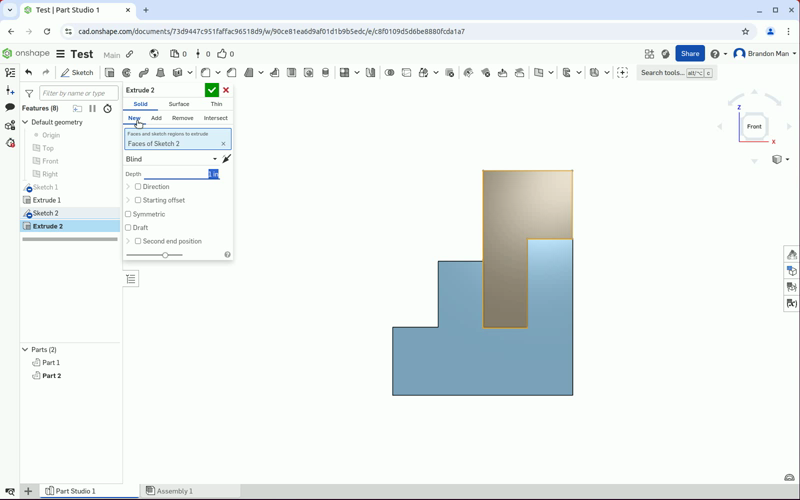
text(-23.108)
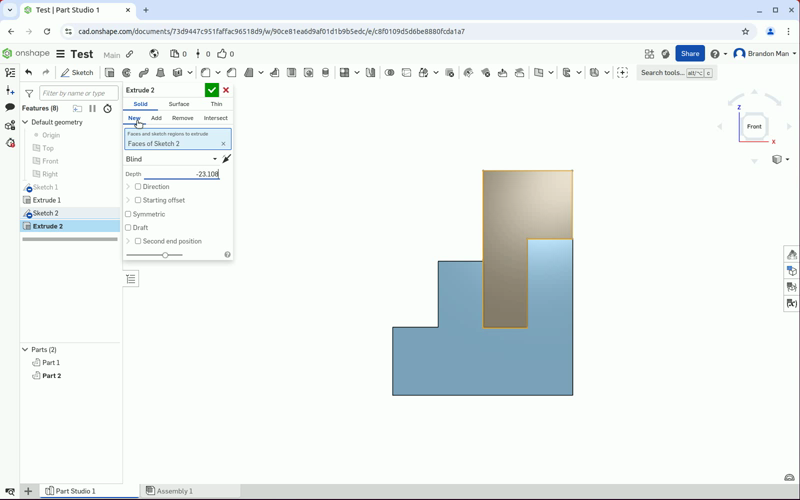
key(enter)
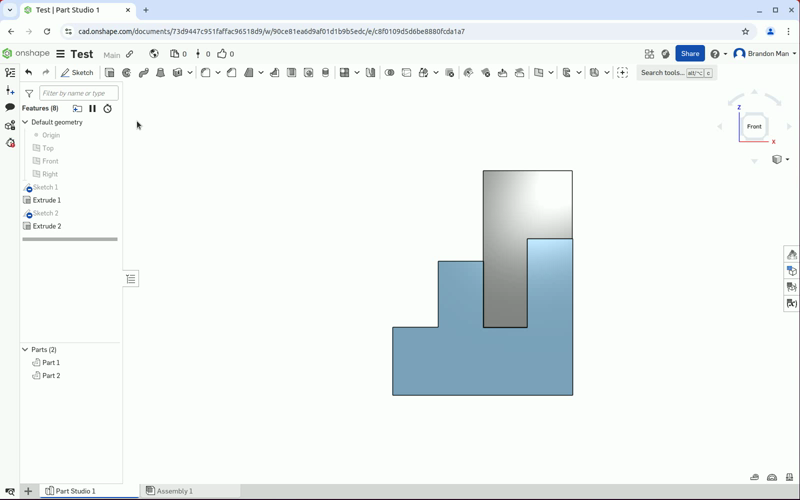
key(shift+h)
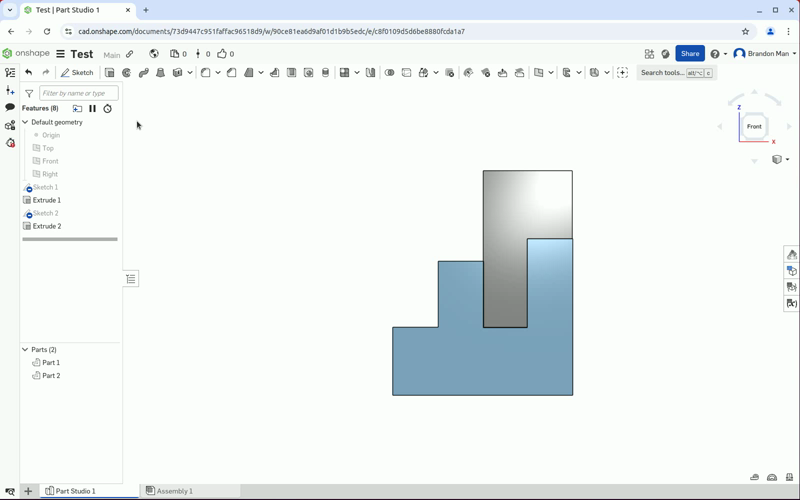
key(shift+h)
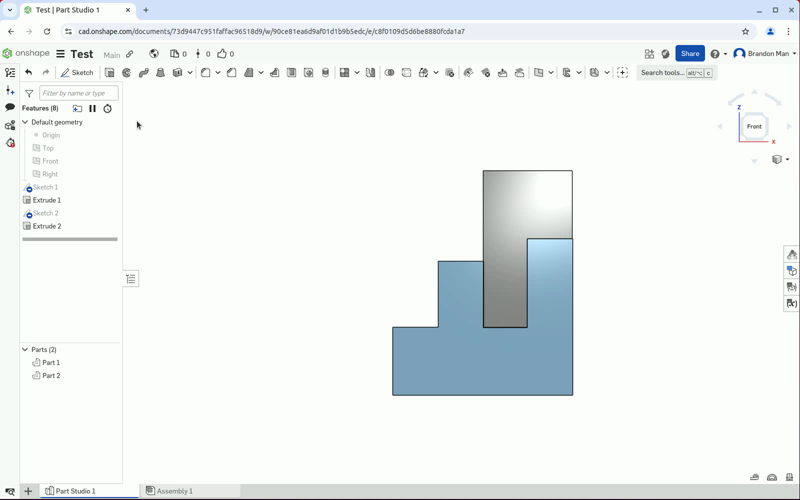
mouse_move(73, 189)
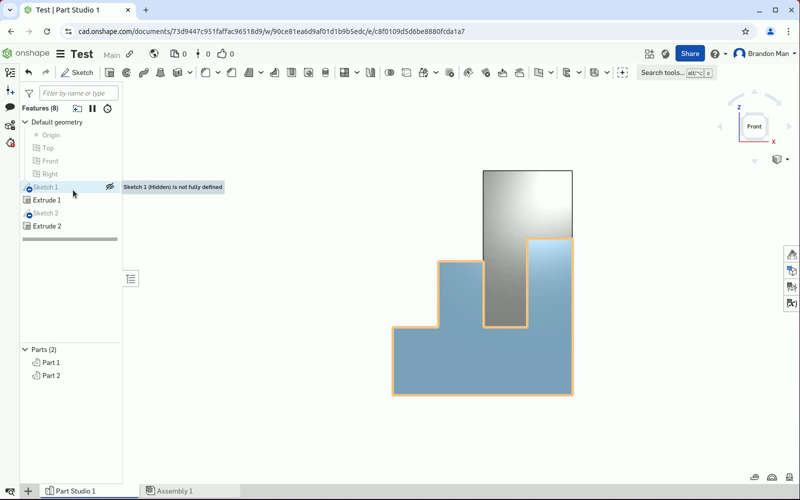
click(73, 189)
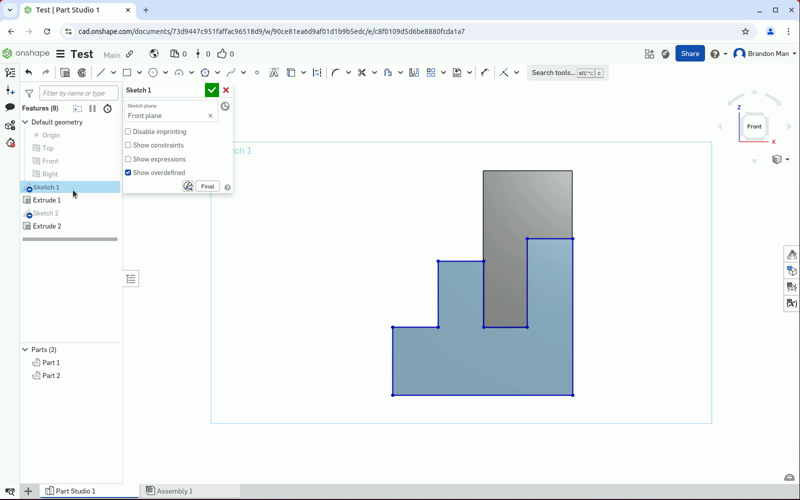
mouse_move(229, 92)
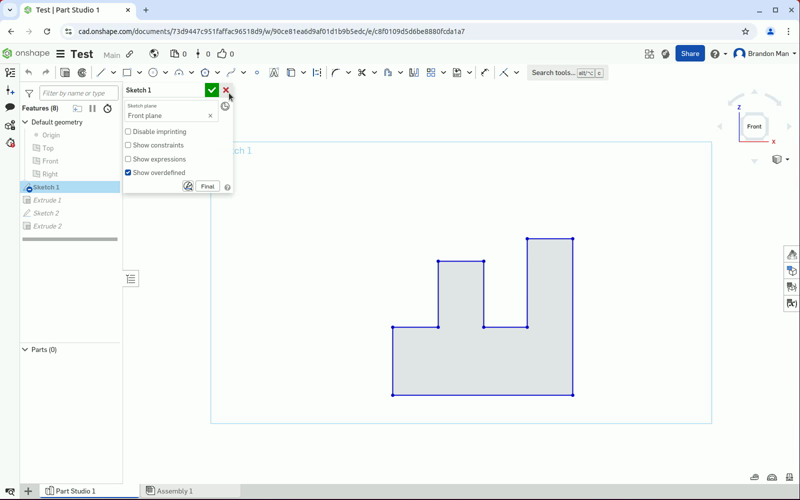
click(229, 92)
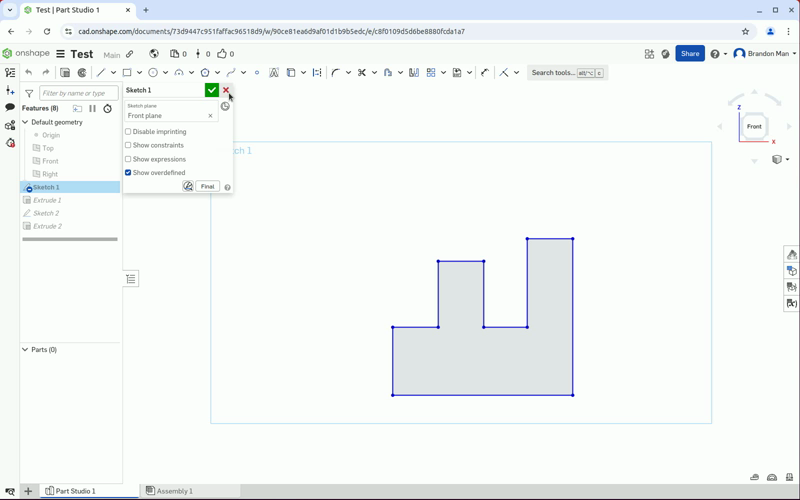
key(shift+s)
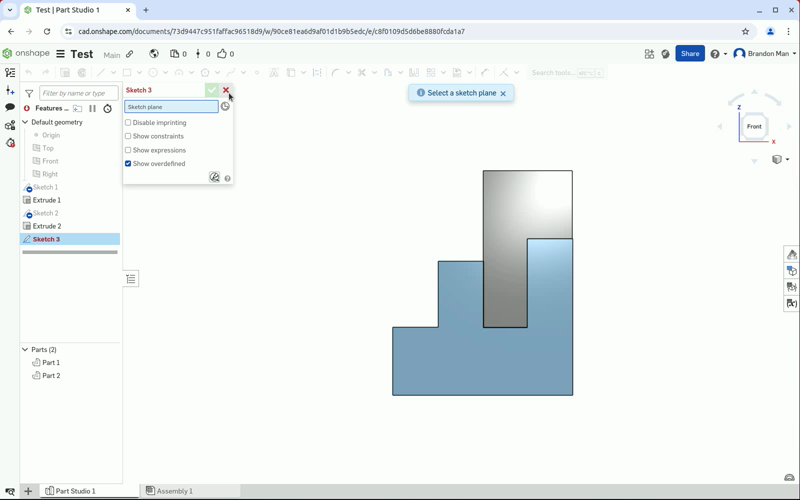
mouse_move(73, 163)
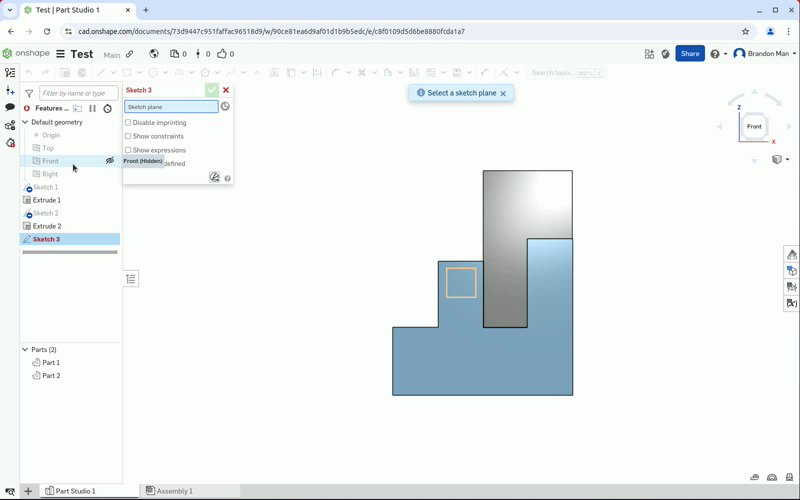
click(73, 163)
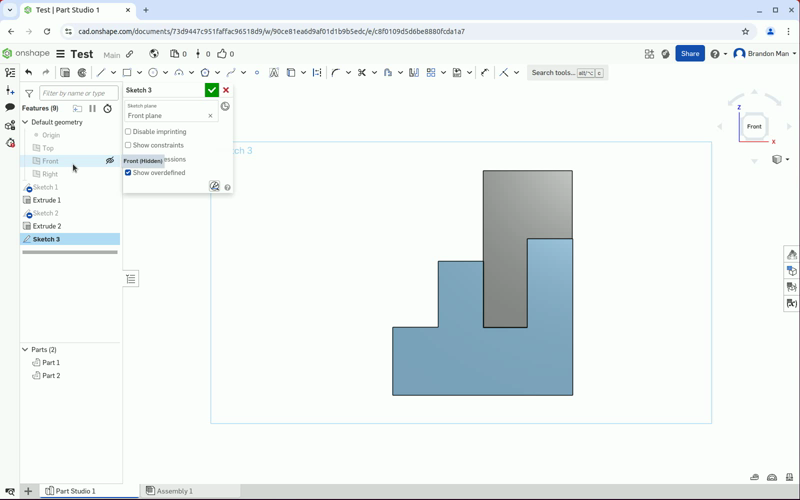
mouse_move(73, 352)
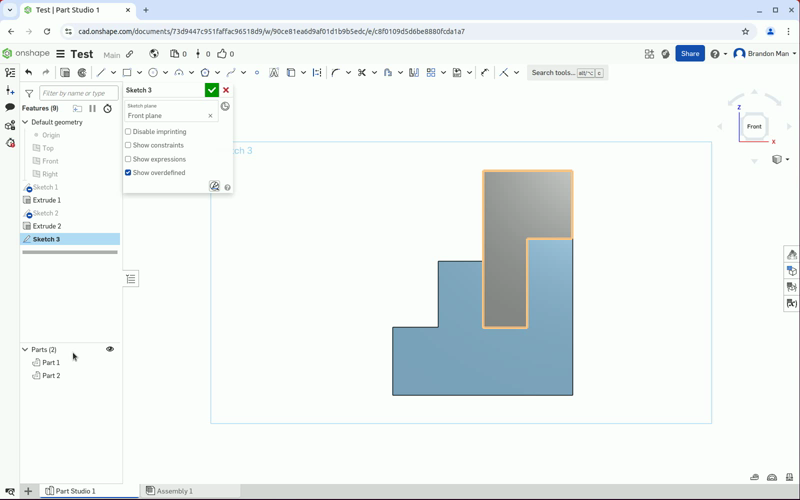
key(y)
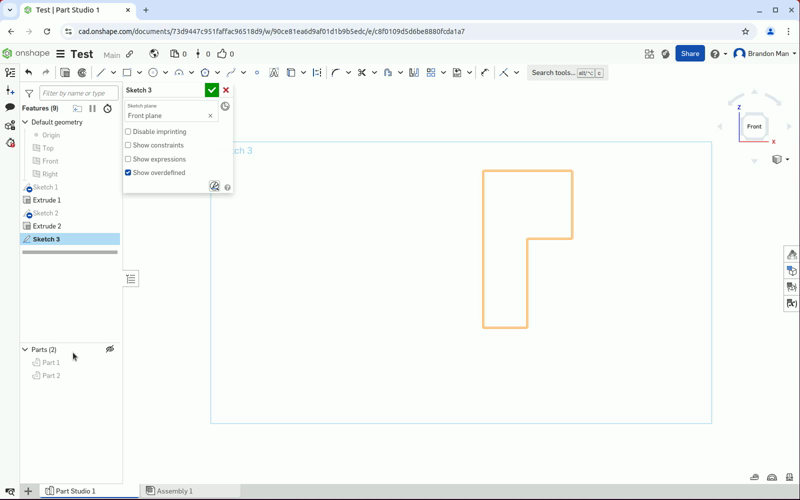
key(l)
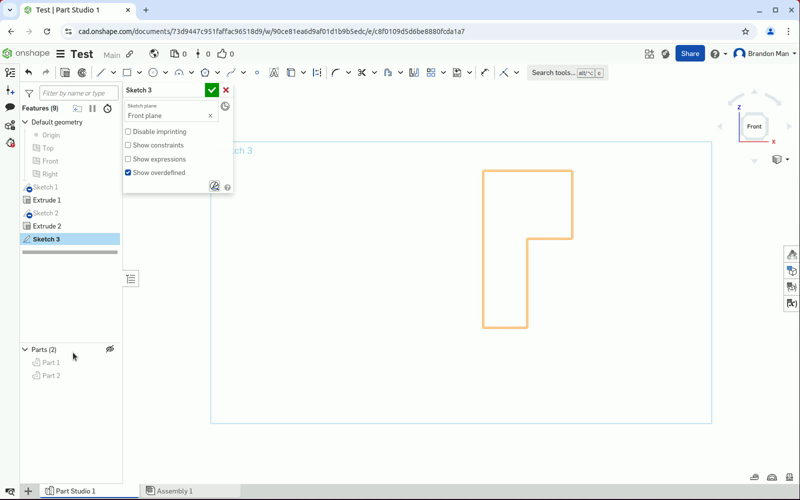
key_down(shift)
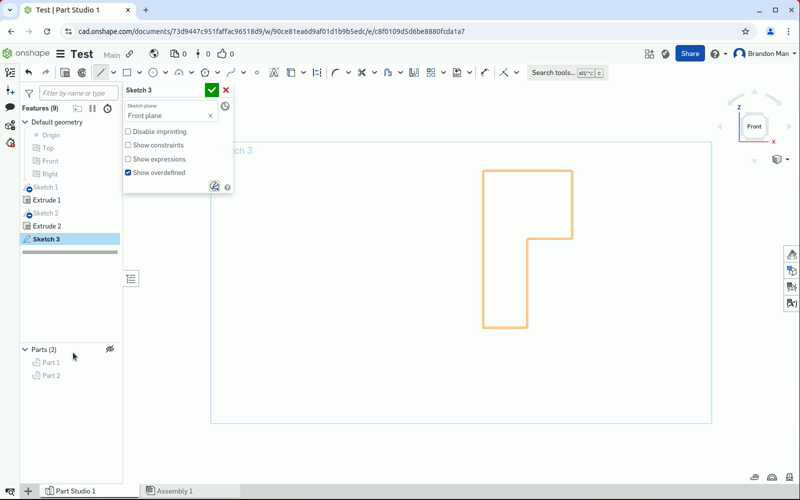
mouse_move(392, 260)
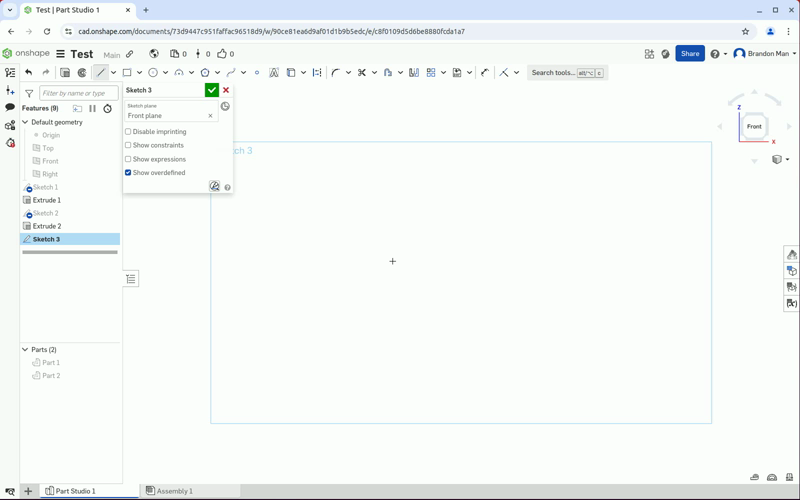
click(392, 260)
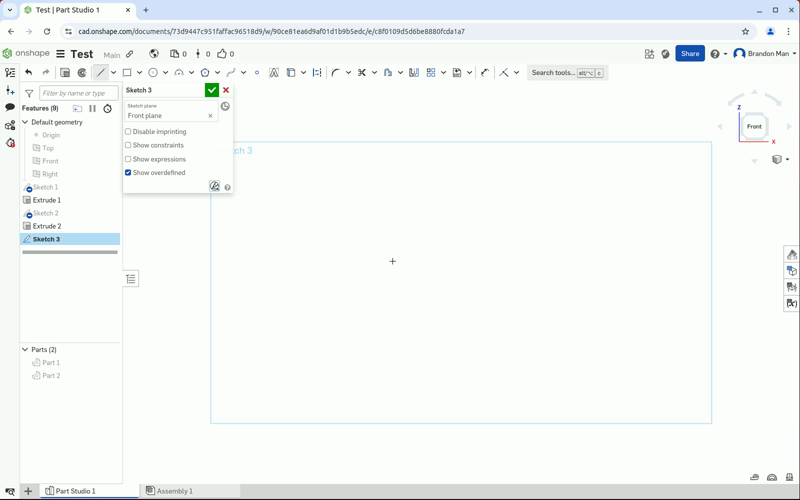
key_up(shift)
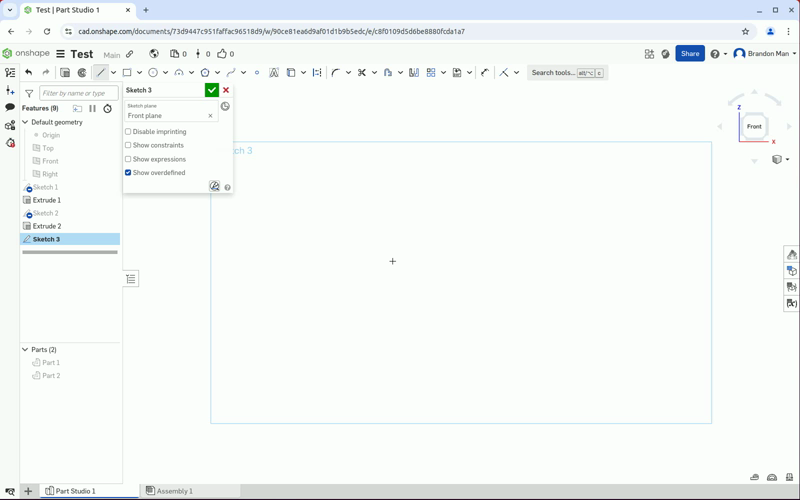
key_down(shift)
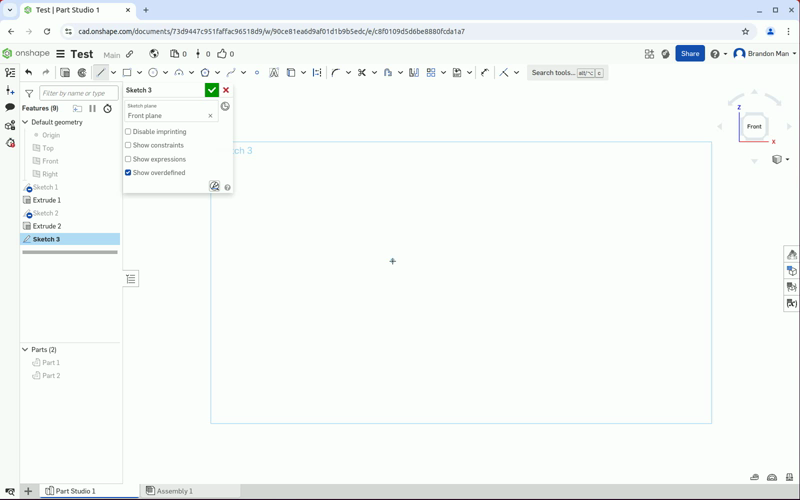
mouse_move(422, 260)
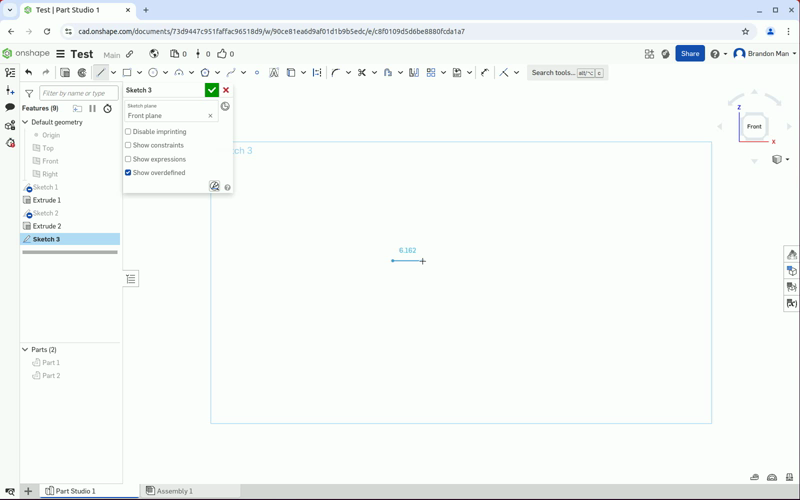
mouse_move(438, 260)
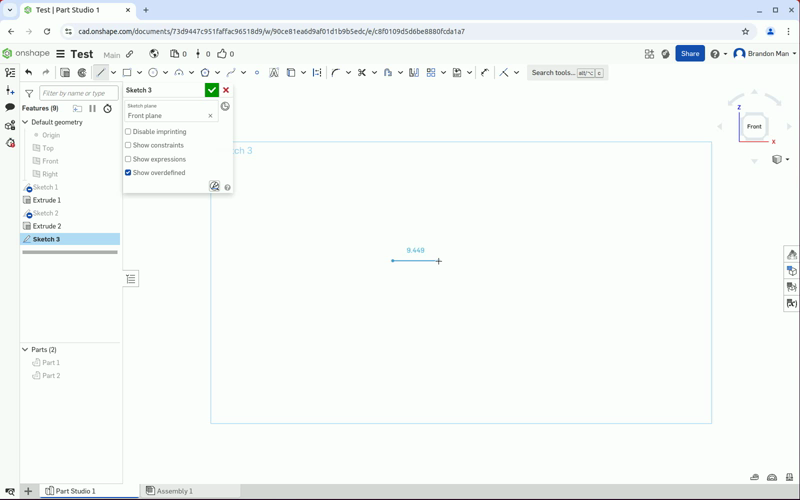
click(438, 260)
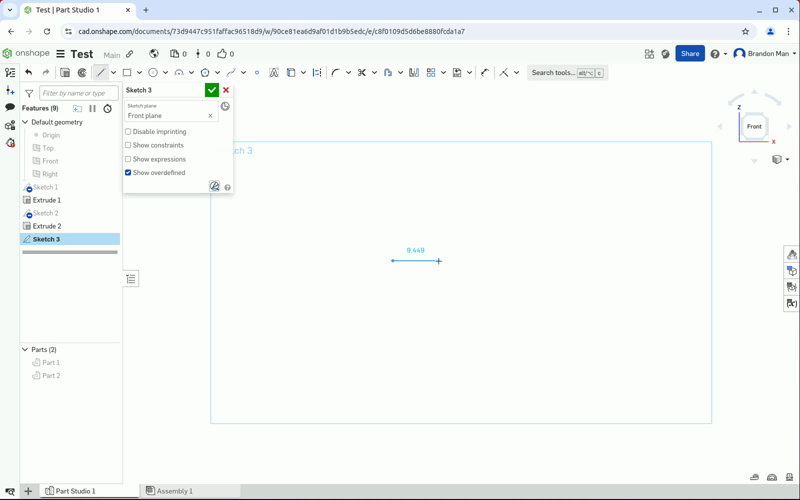
key_up(shift)
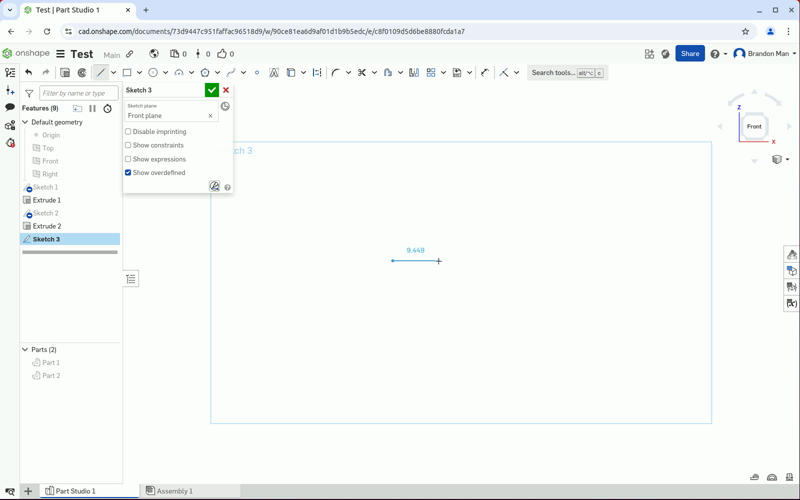
key_down(shift)
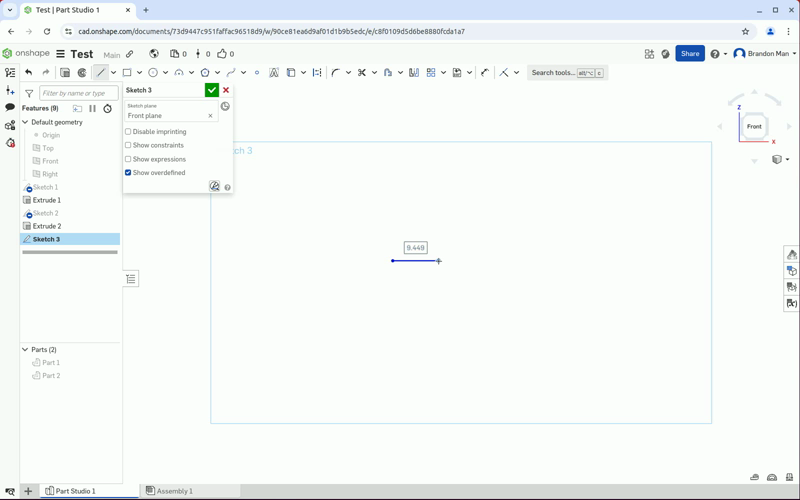
mouse_move(468, 260)
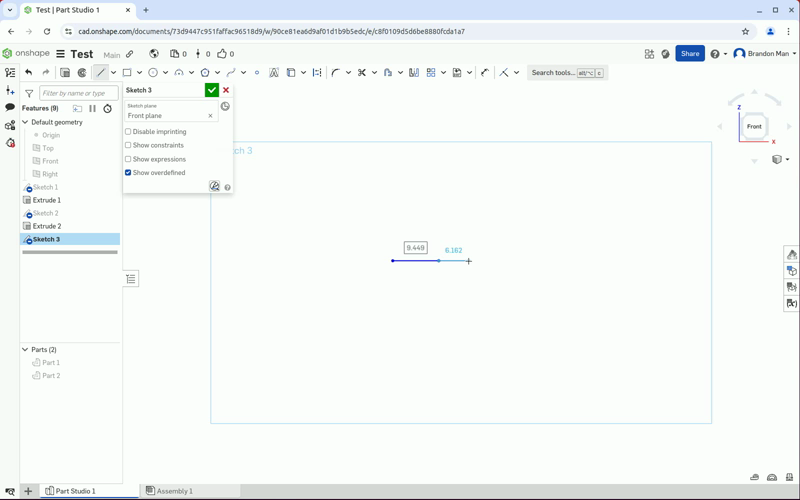
mouse_move(483, 260)
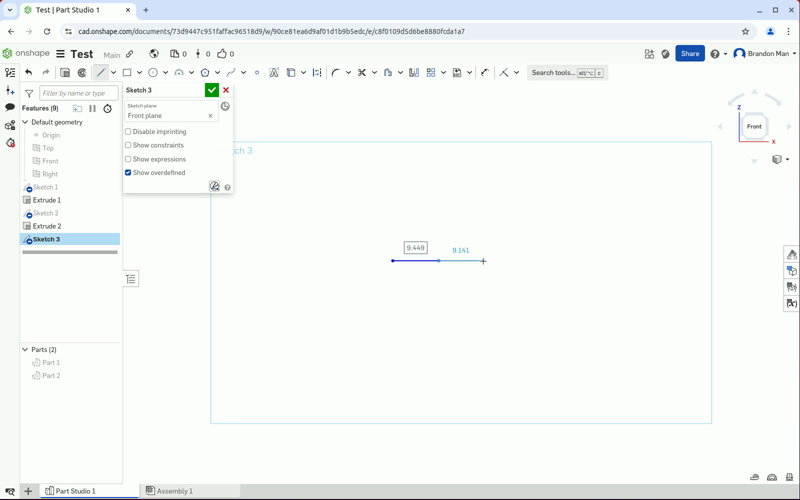
click(483, 260)
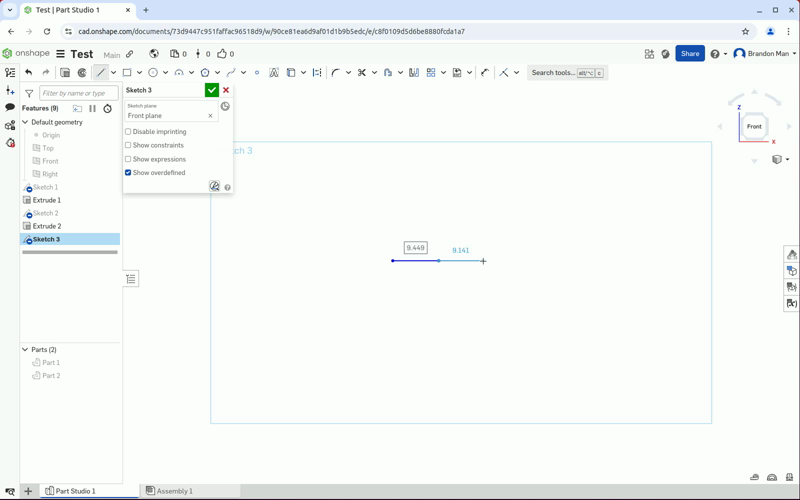
key_up(shift)
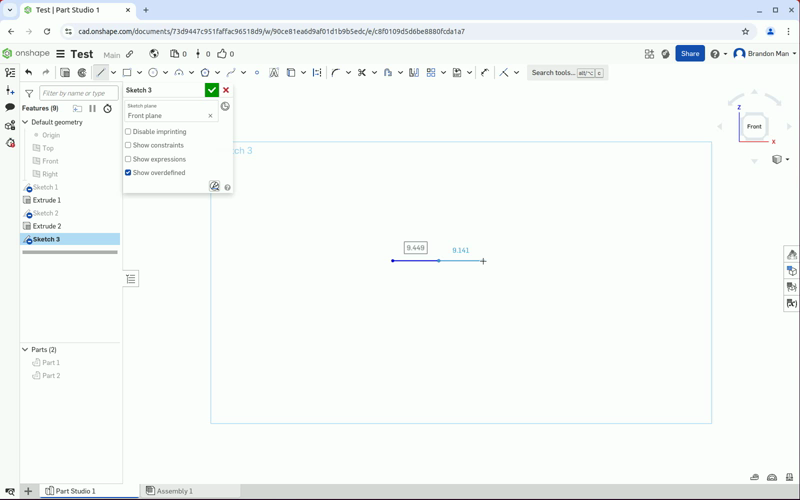
key_down(shift)
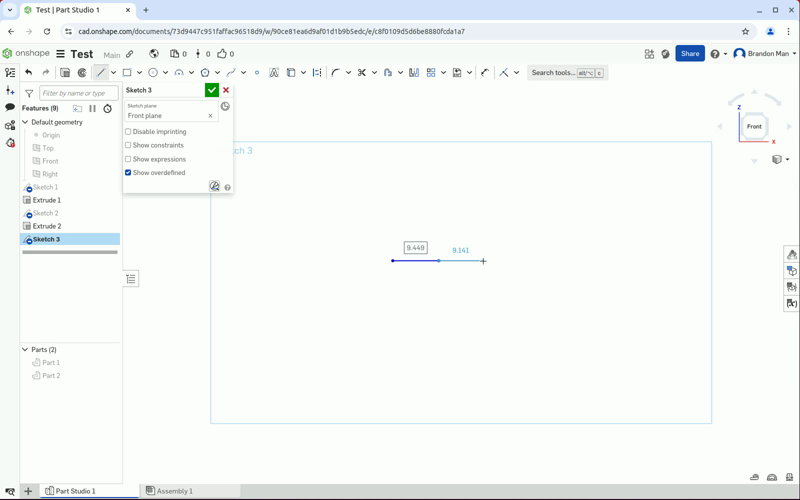
mouse_move(483, 170)
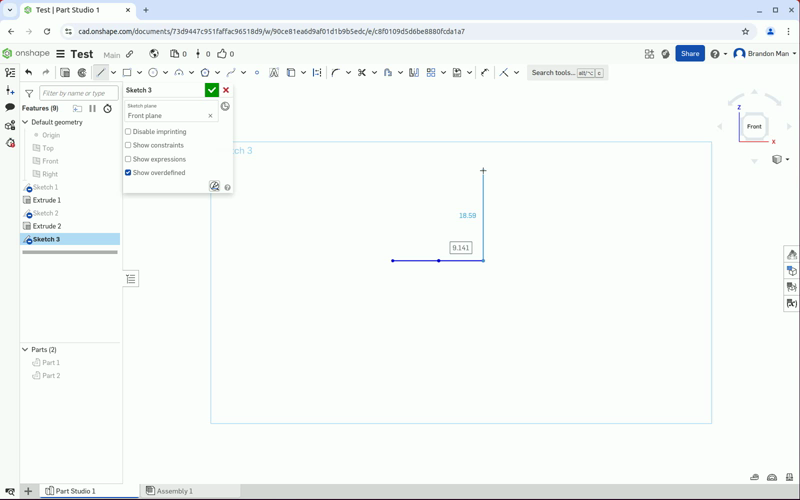
click(483, 170)
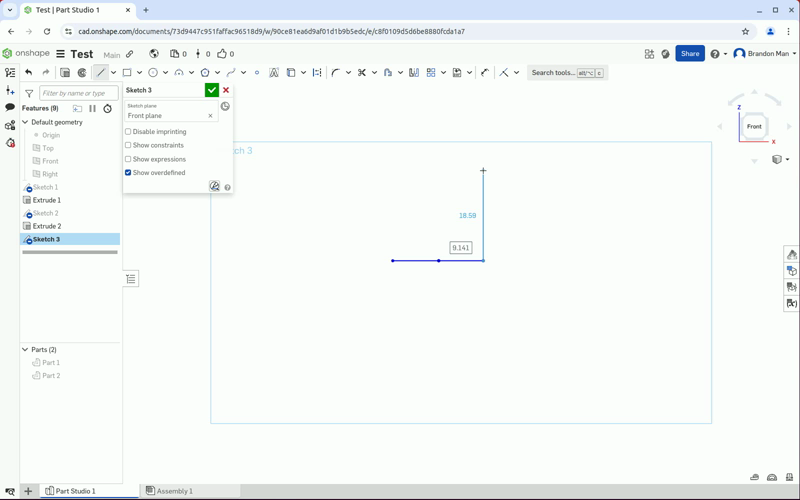
key_up(shift)
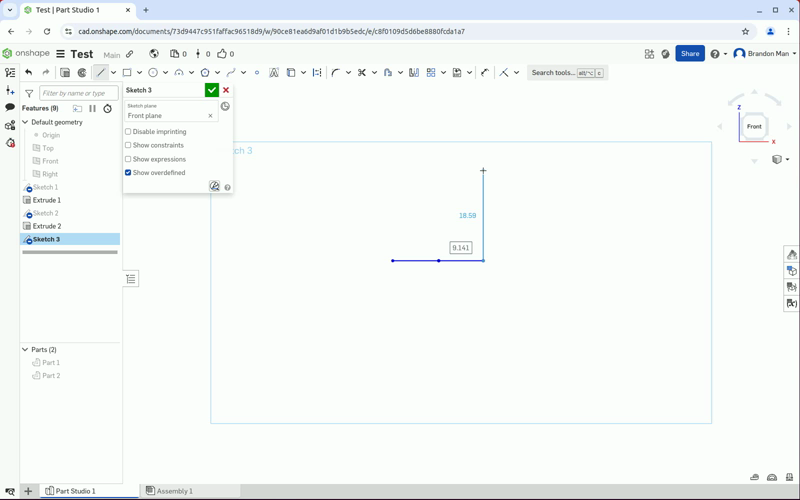
key_down(shift)
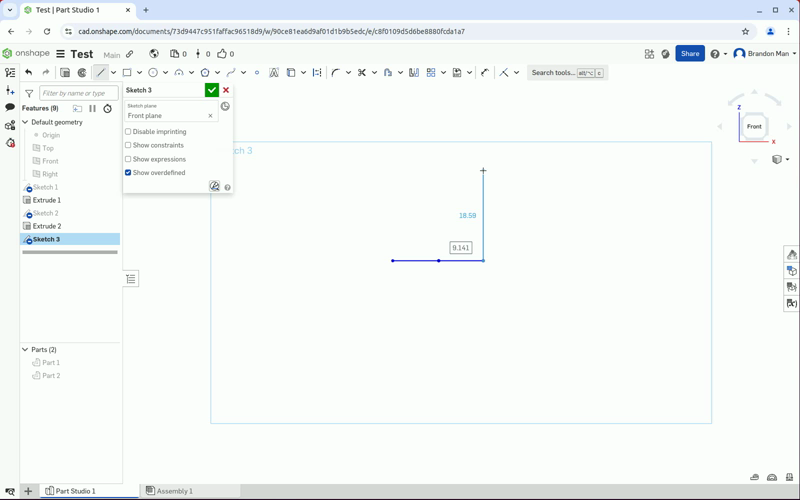
mouse_move(392, 170)
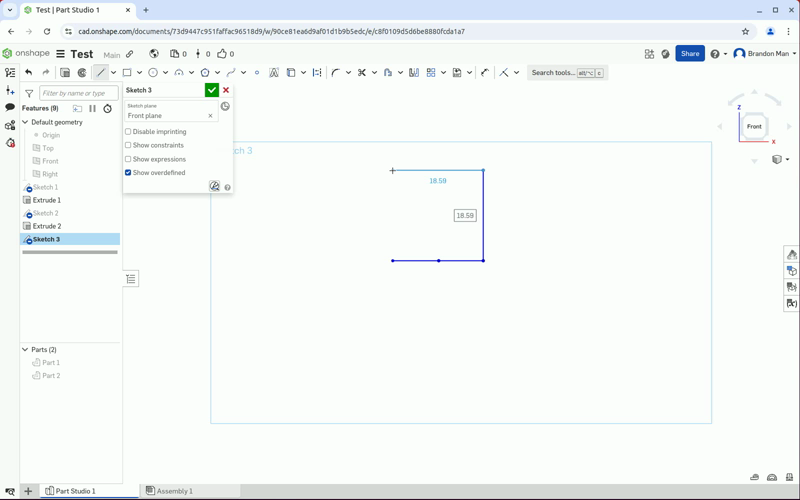
click(392, 170)
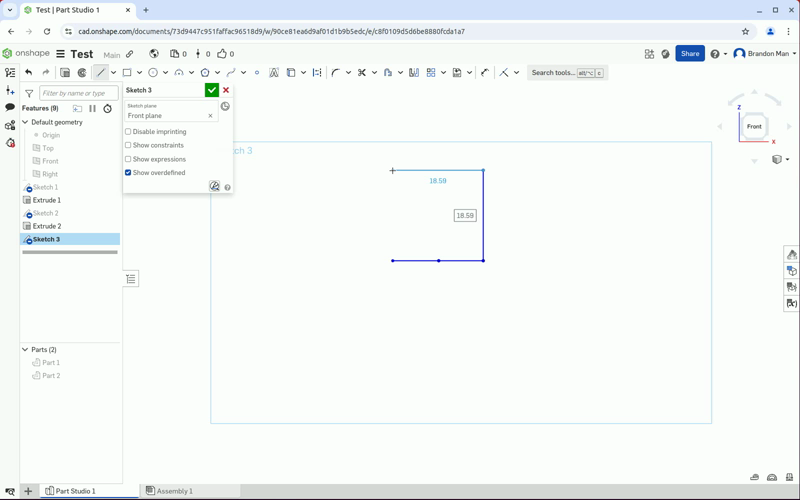
key_up(shift)
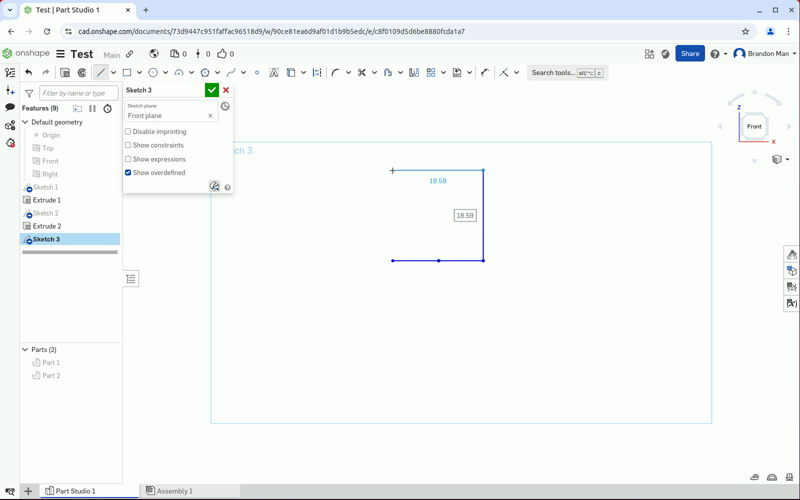
key_down(shift)
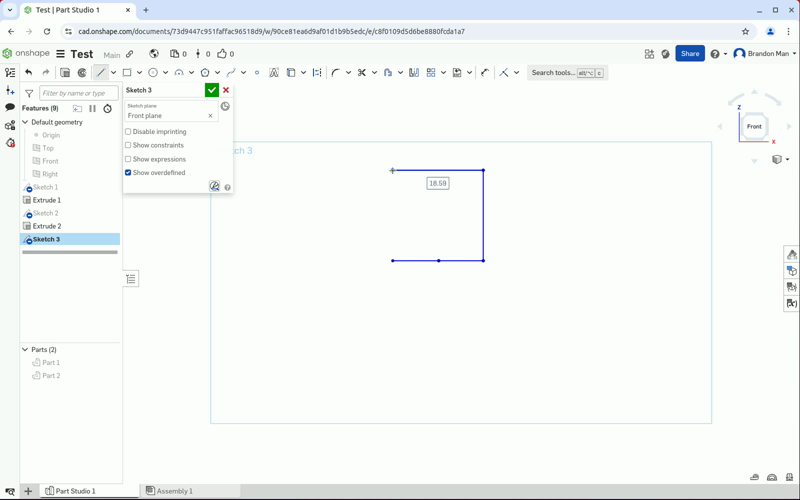
mouse_move(392, 260)
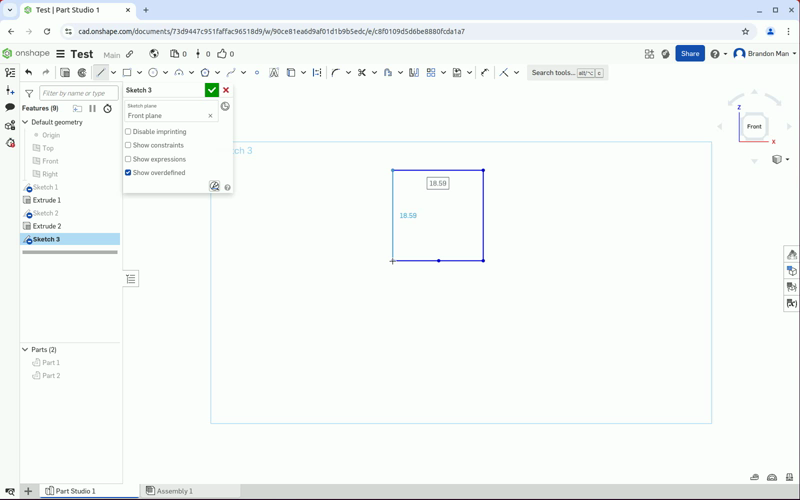
key_up(shift)
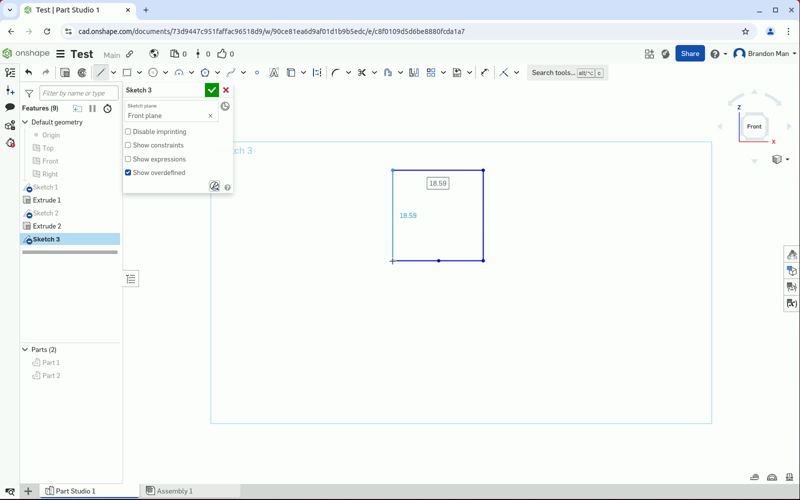
click(392, 260)
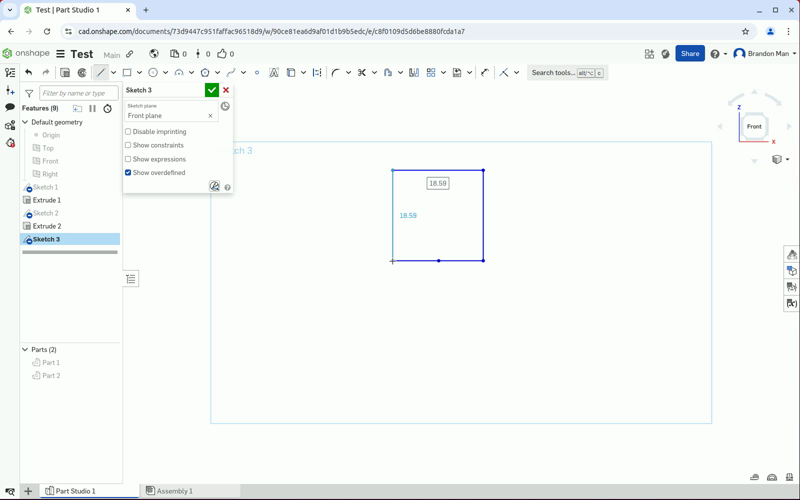
key(esc)
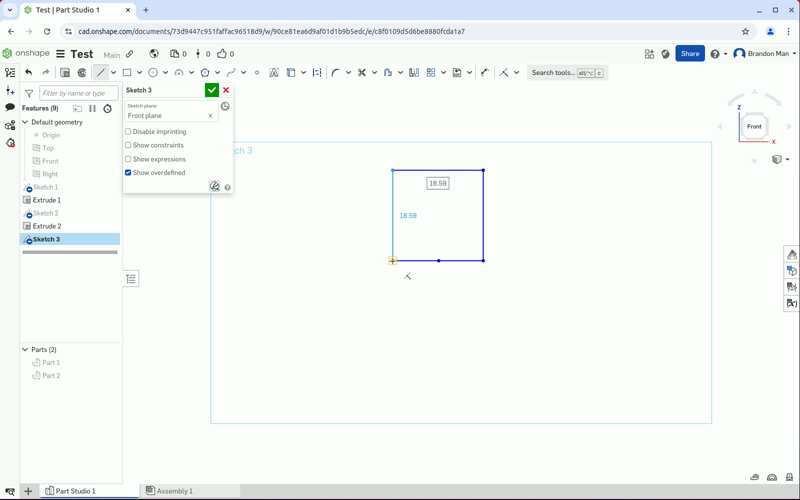
mouse_move(441, 219)
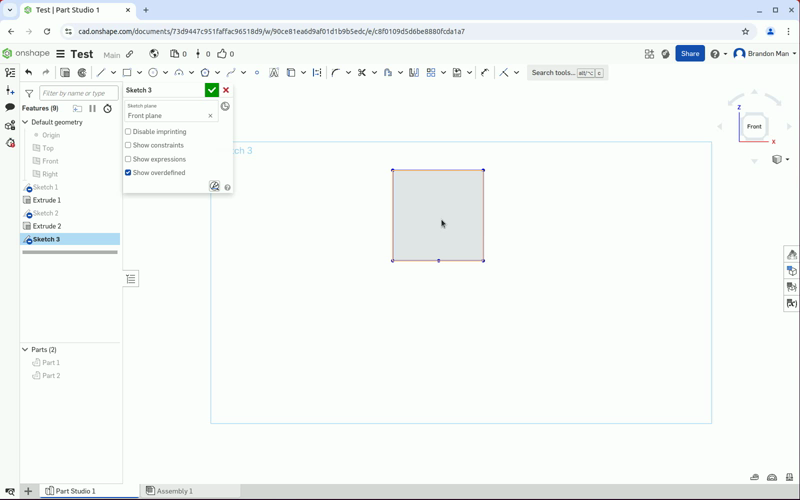
click(441, 219)
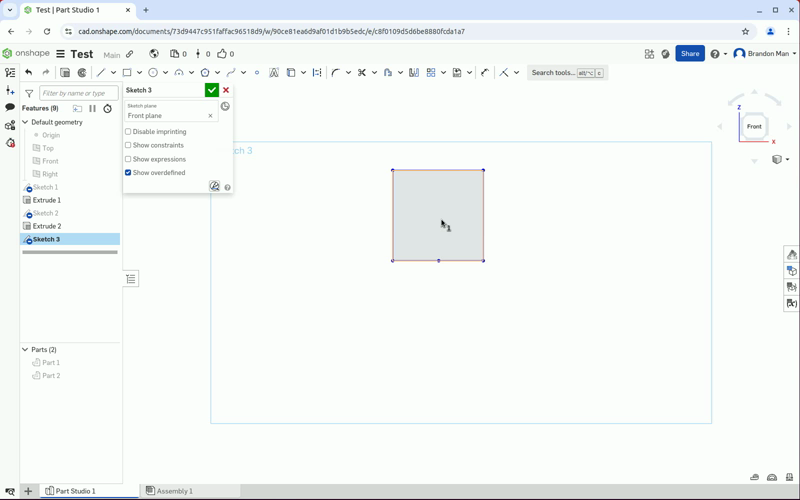
mouse_move(73, 352)
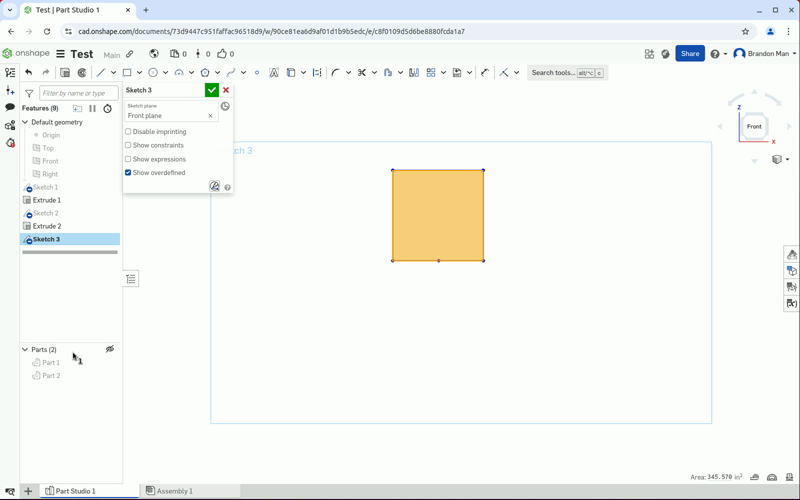
key(shift+y)
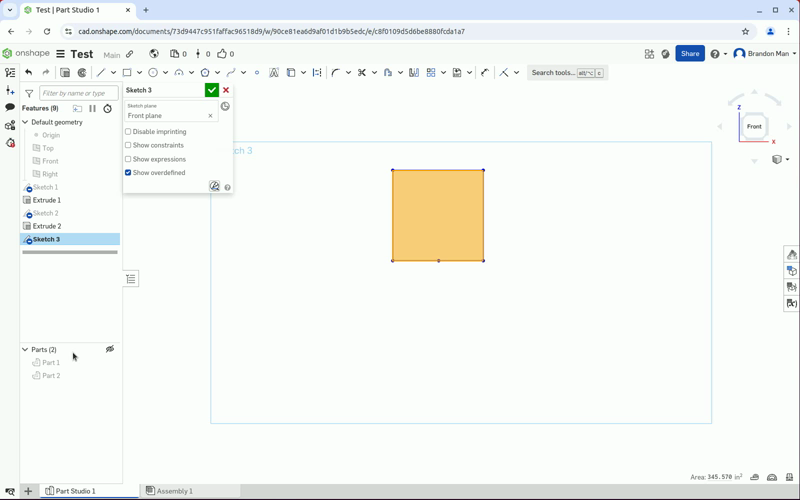
key(shift+e)
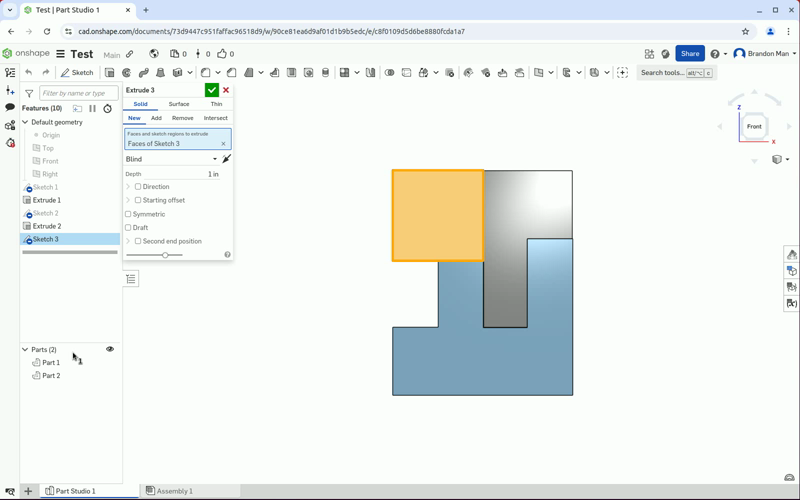
mouse_move(143, 106)
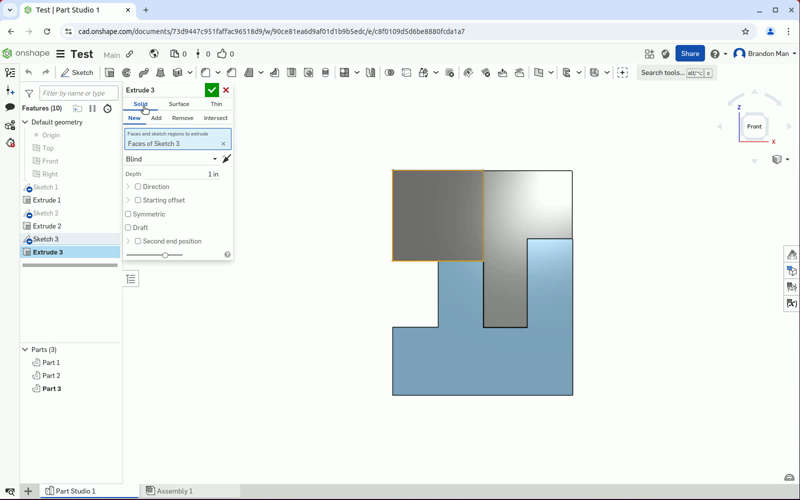
click(143, 106)
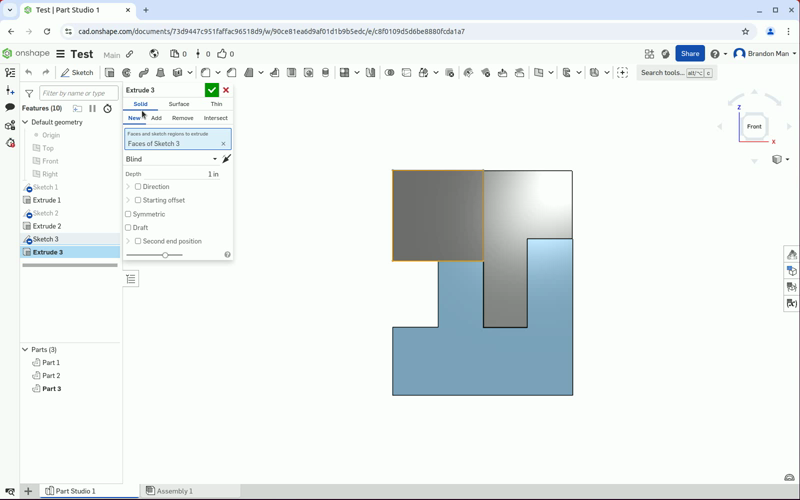
mouse_move(137, 120)
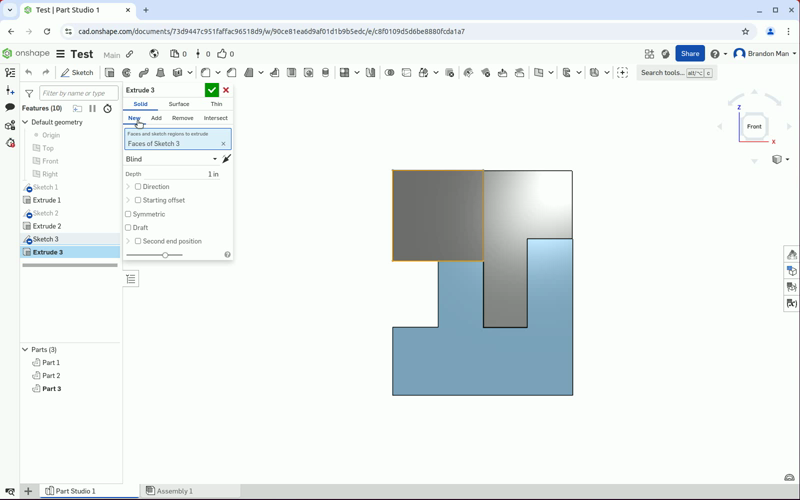
click(137, 120)
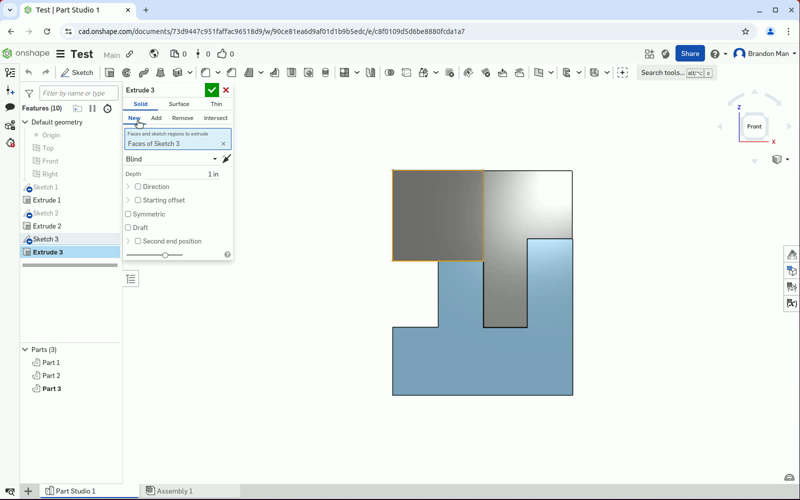
key(tab, 4)
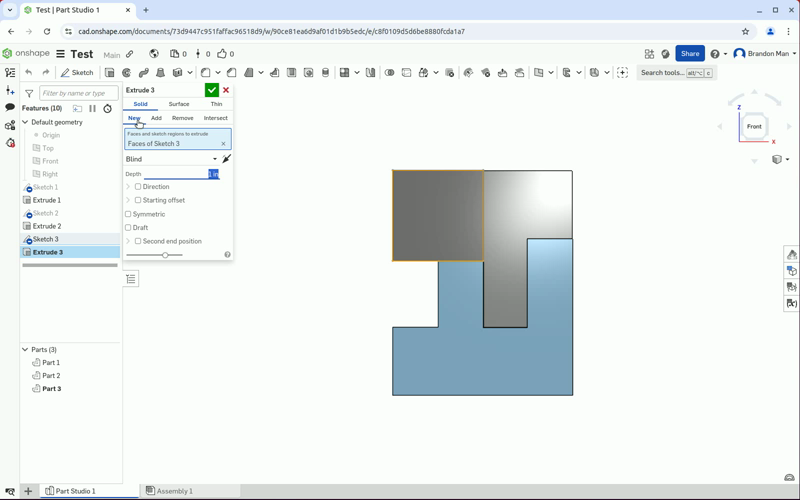
text(-4.574)
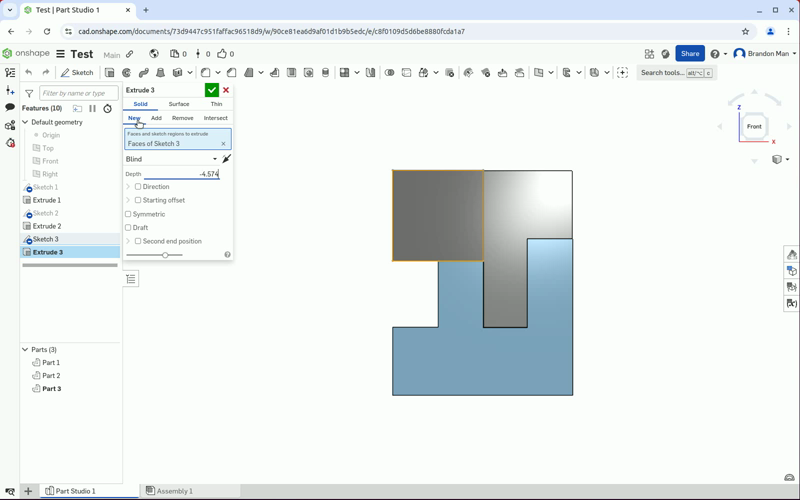
key(enter)
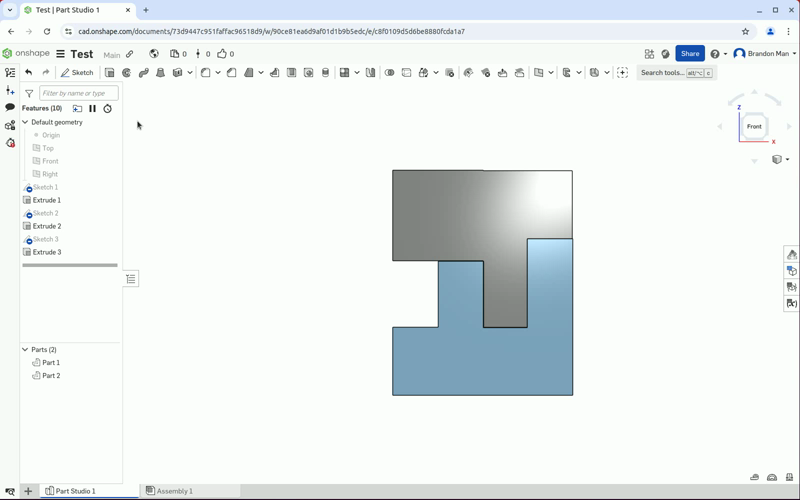
key(shift+h)
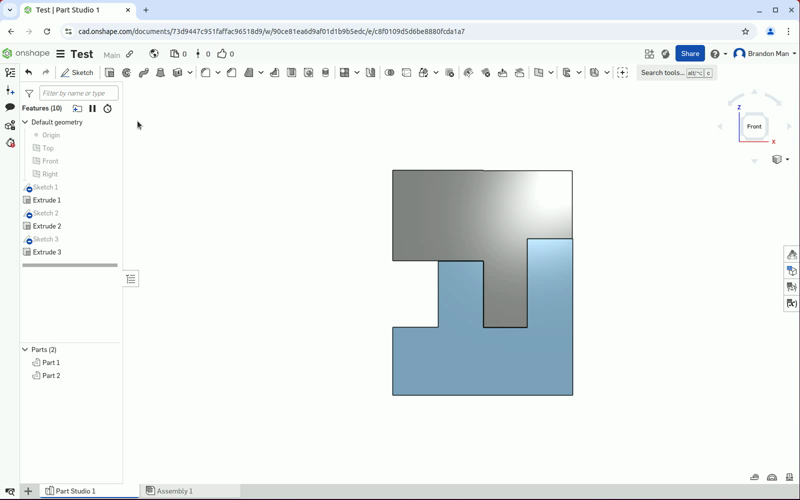
key(shift+h)
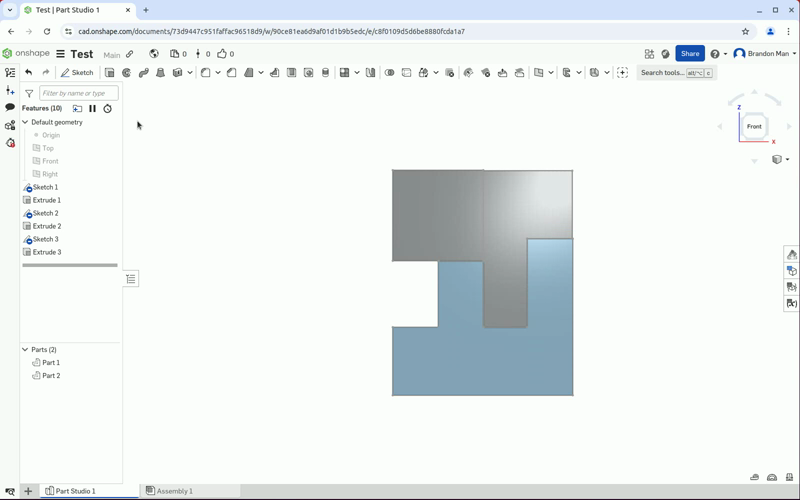
key(shift+7)
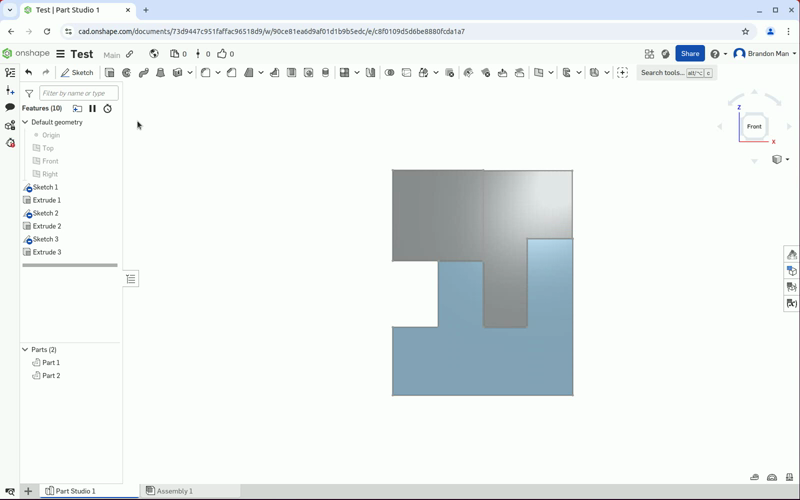
key(left, 2)
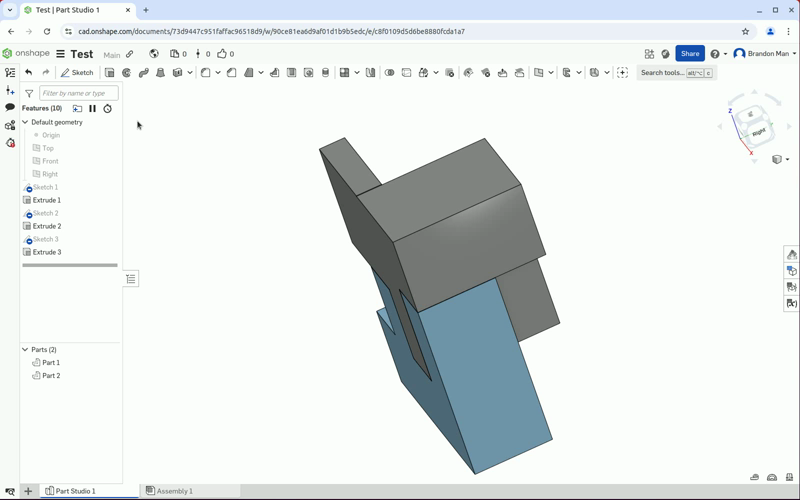
key(down, 2)
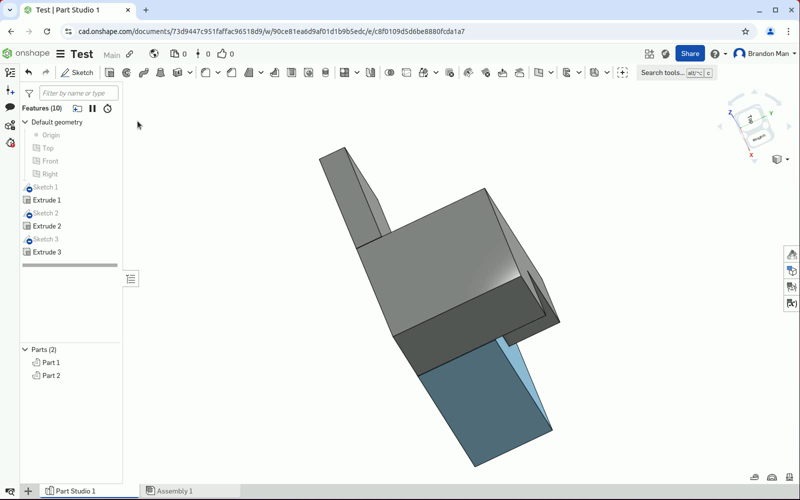
key(up, 2)
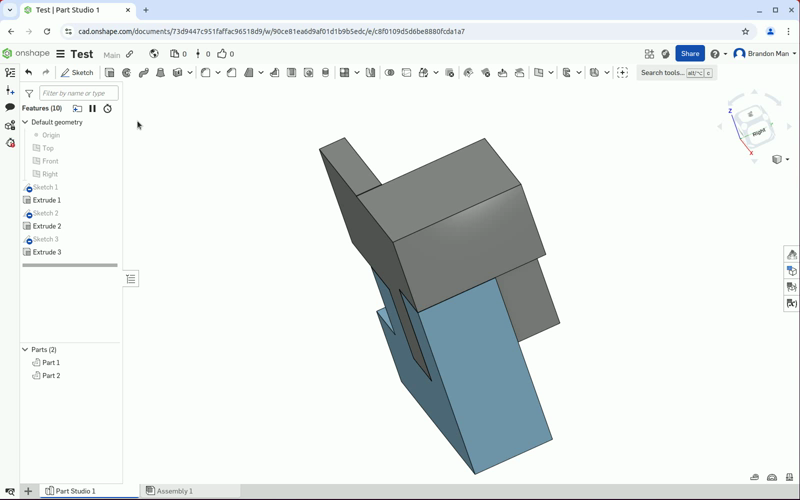
key(right, 2)
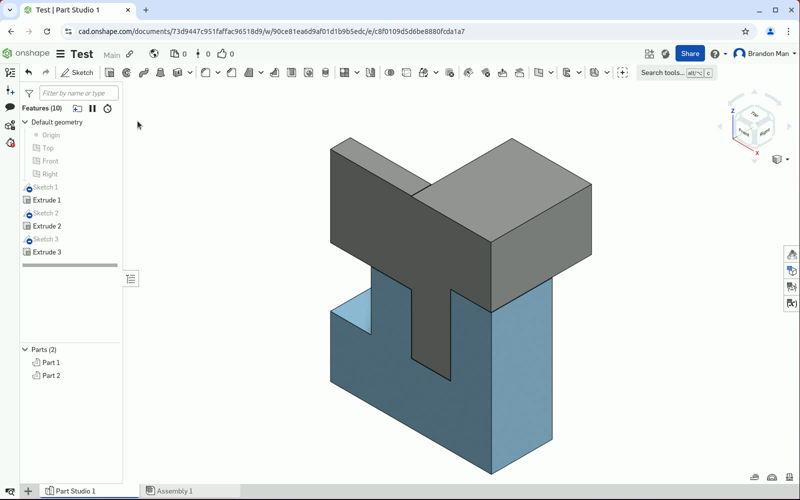
mouse_move(73, 189)
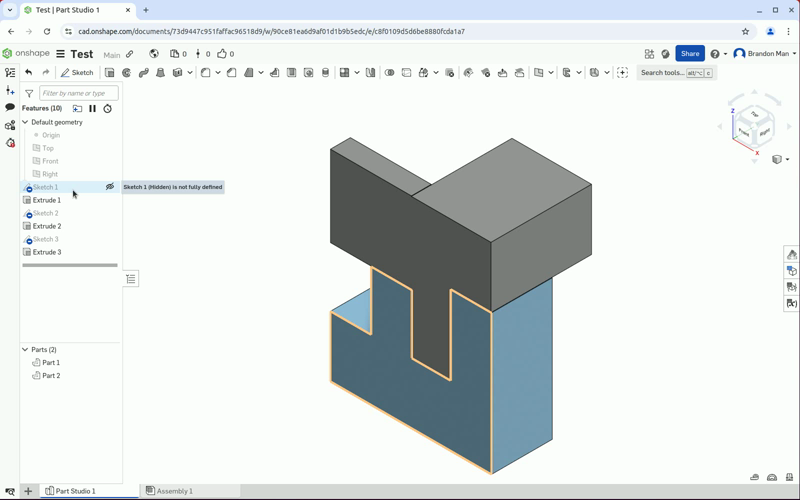
click(73, 189)